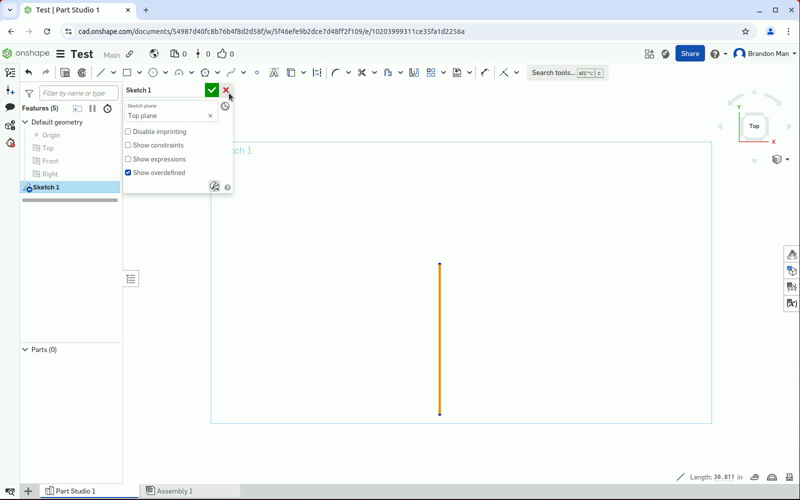
key(shift+h)
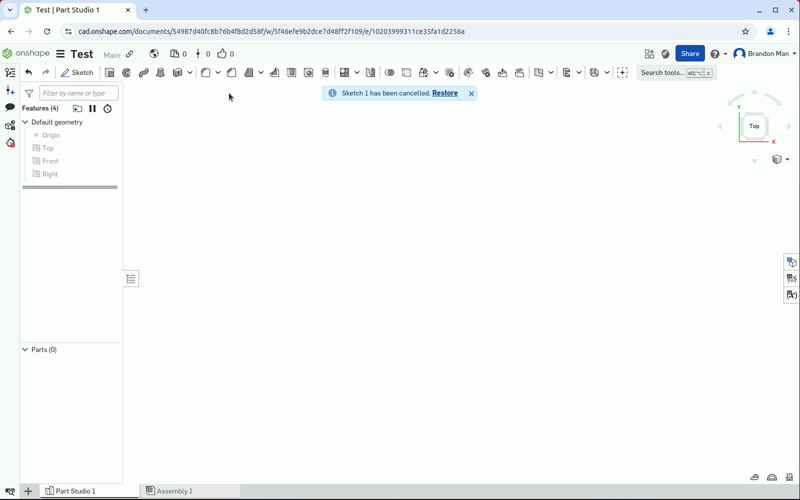
mouse_move(73, 352)
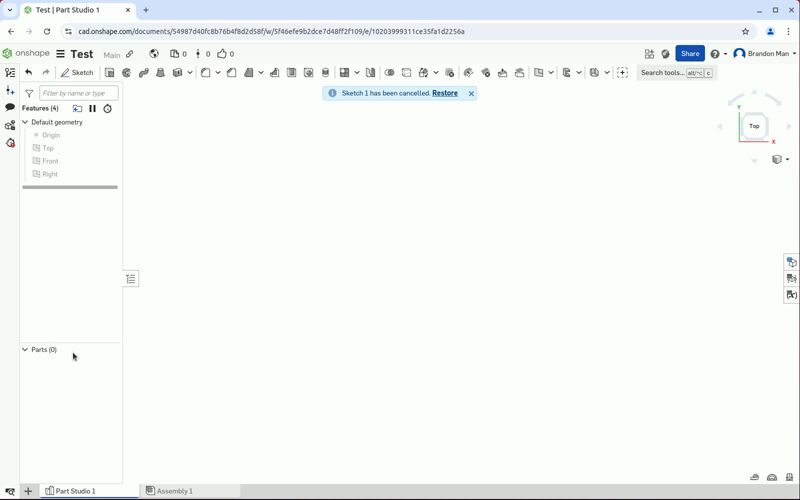
key(y)
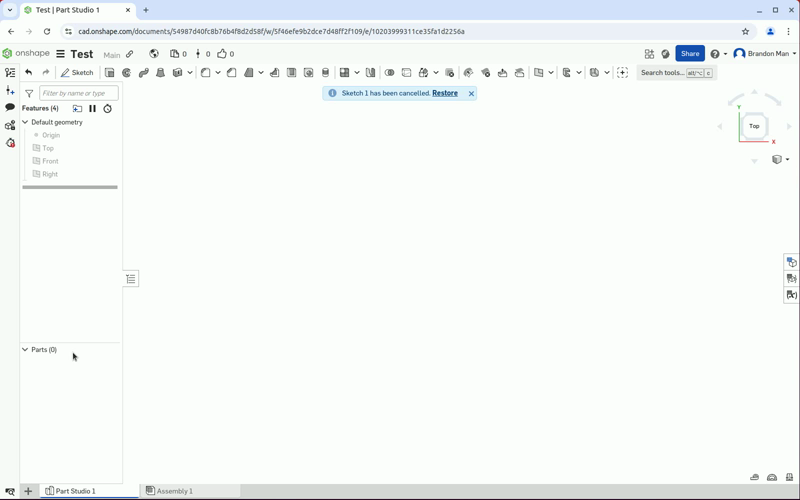
key(shift+p)
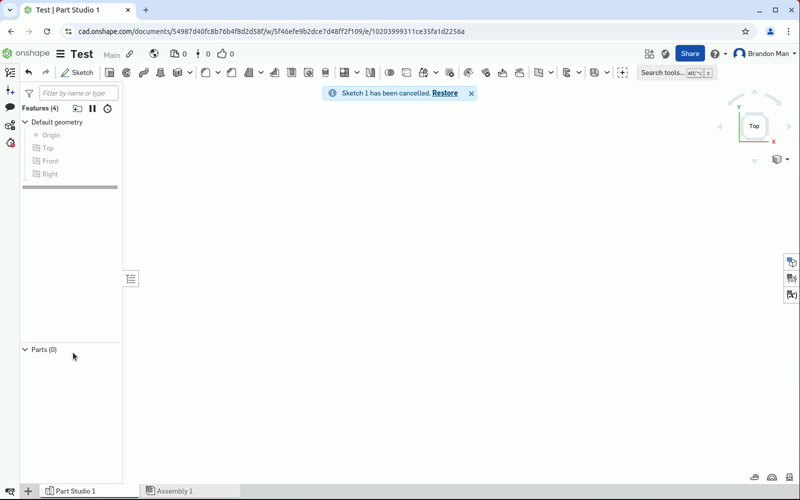
key(space)
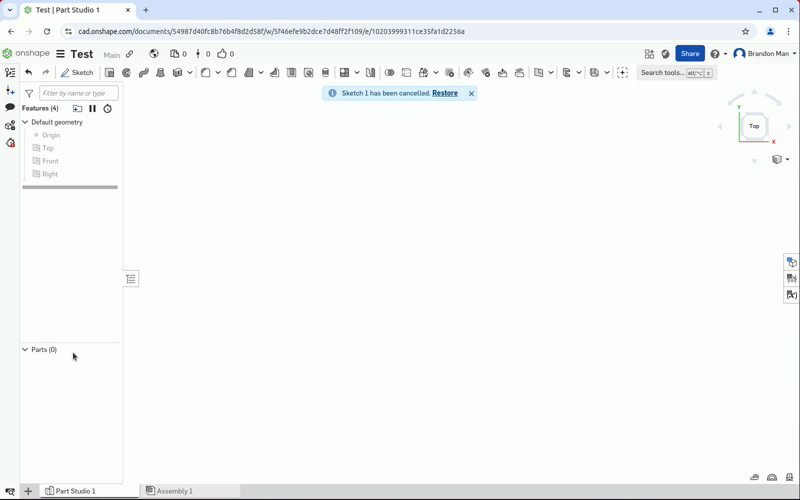
key_down(shift)
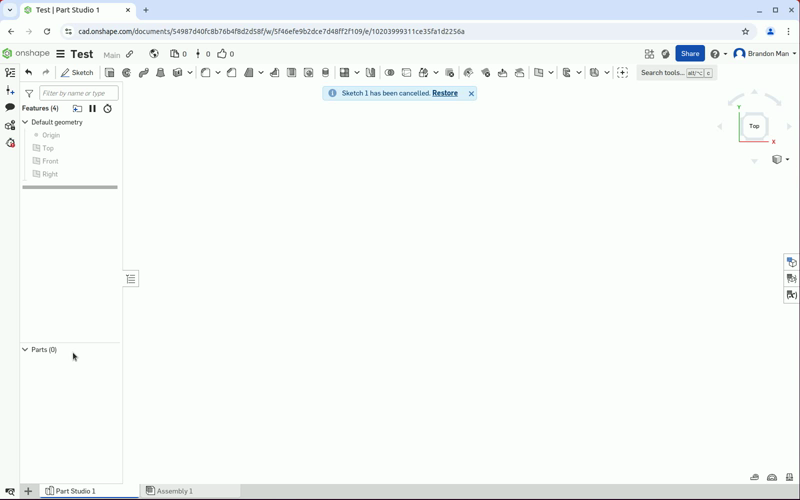
key(up)
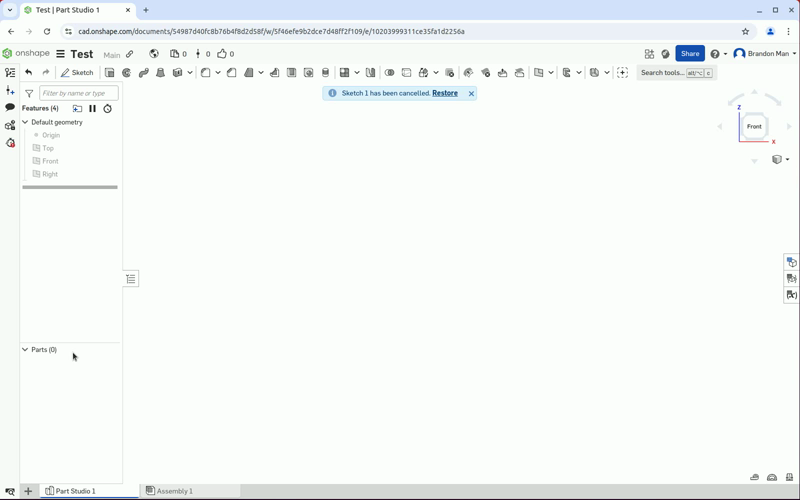
key_up(shift)
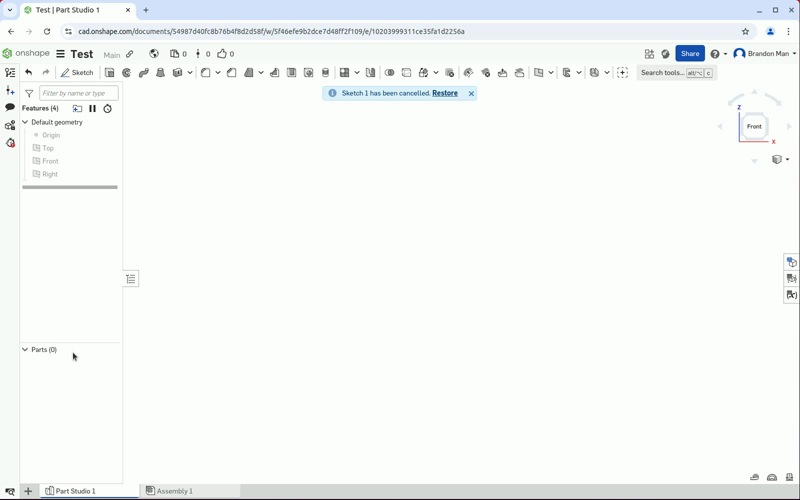
mouse_move(73, 352)
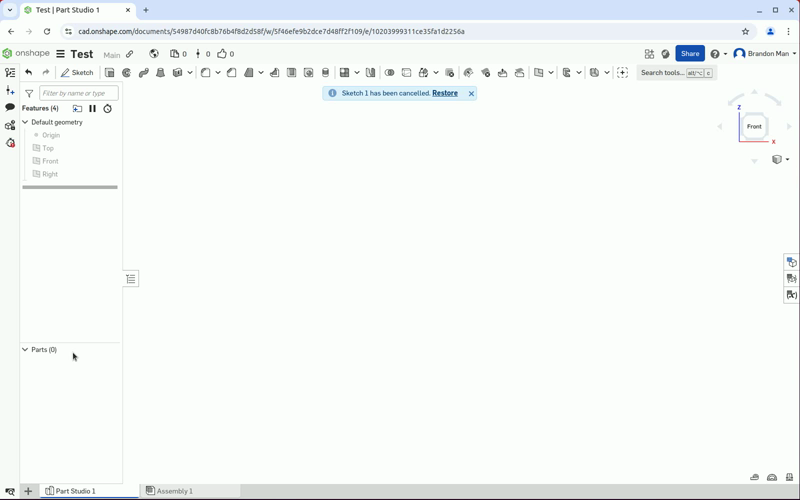
key(shift+y)
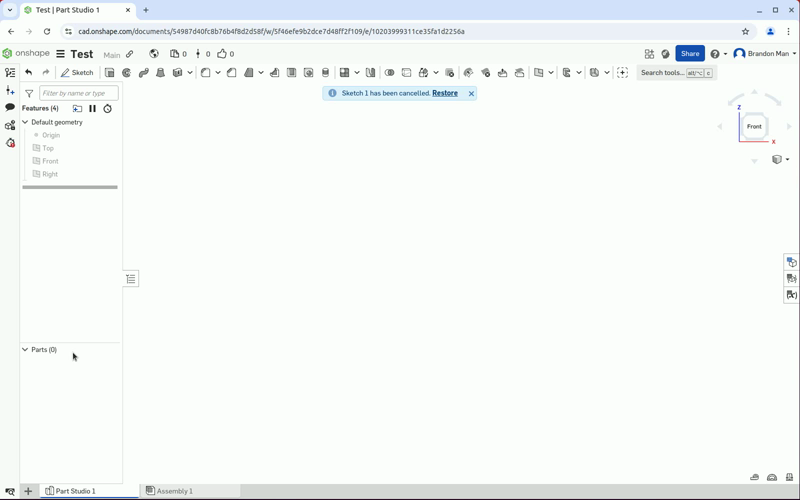
key(shift+s)
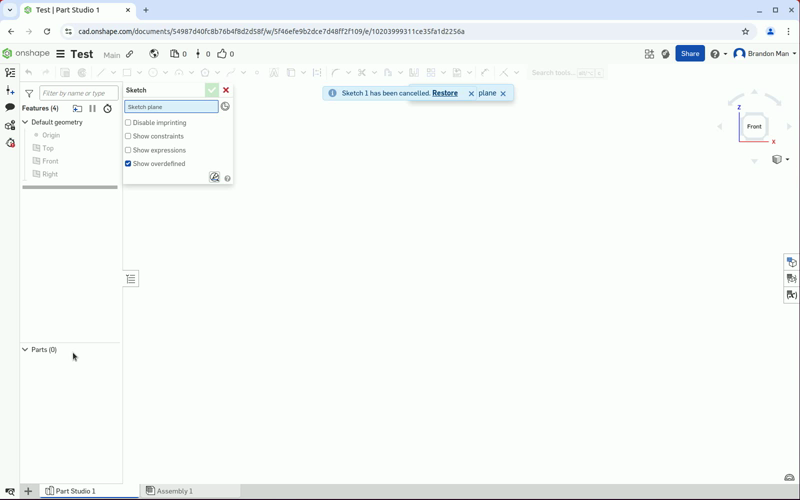
mouse_move(73, 163)
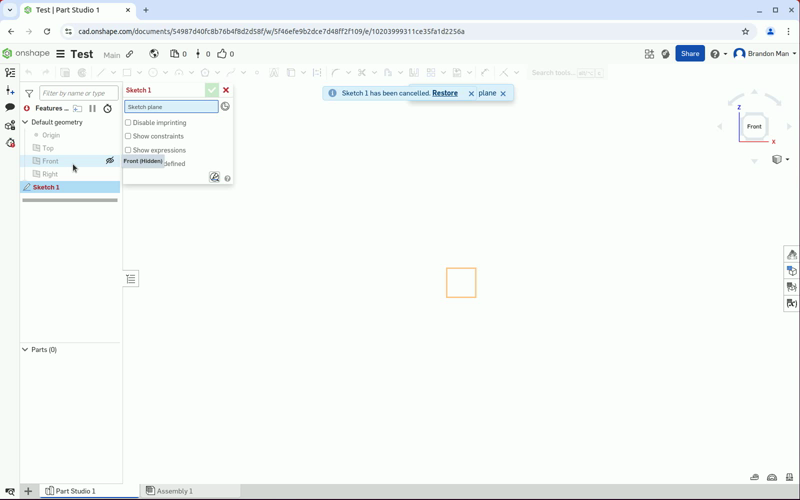
click(73, 163)
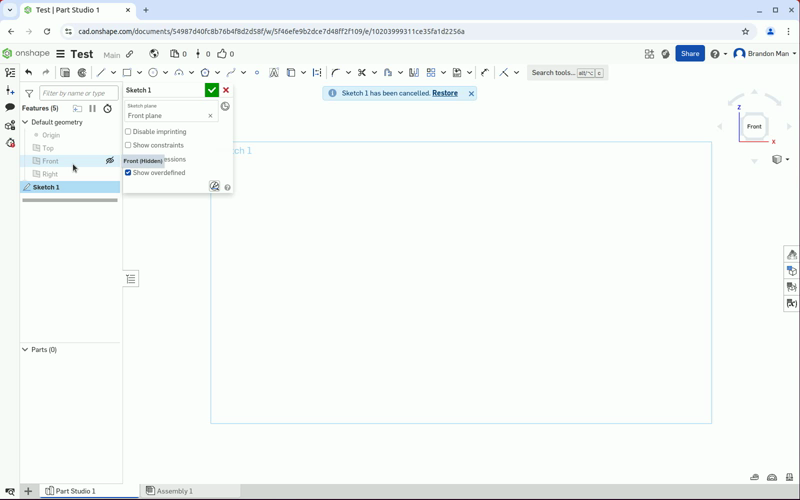
mouse_move(73, 352)
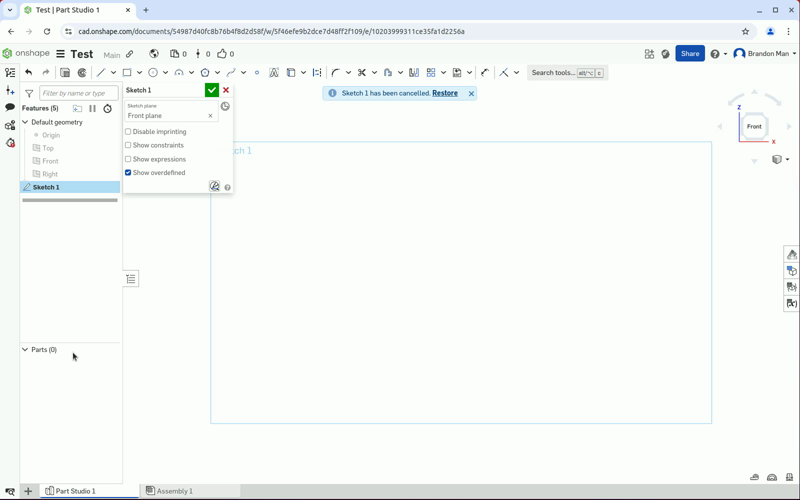
key(y)
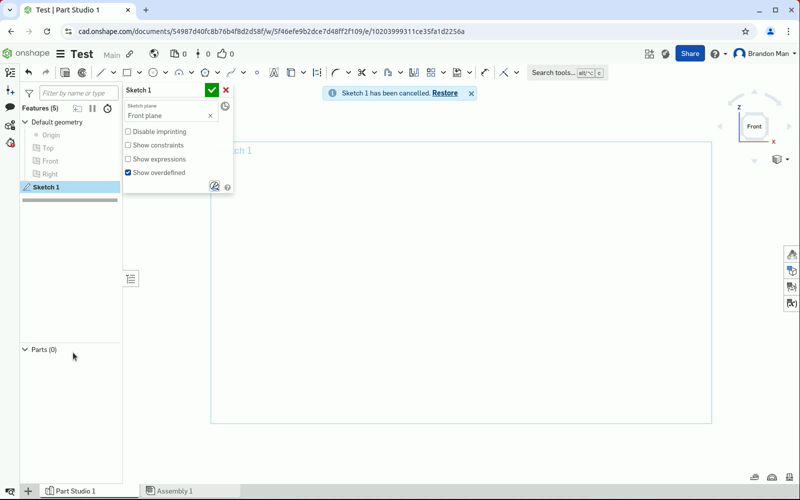
key(c)
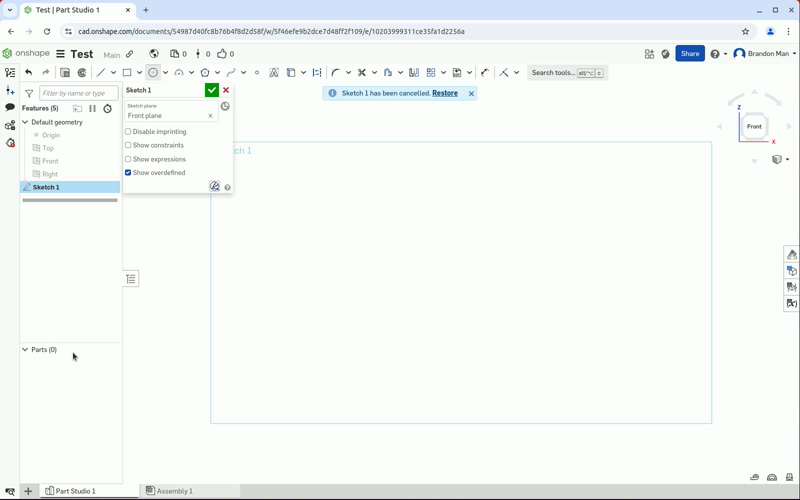
key_down(shift)
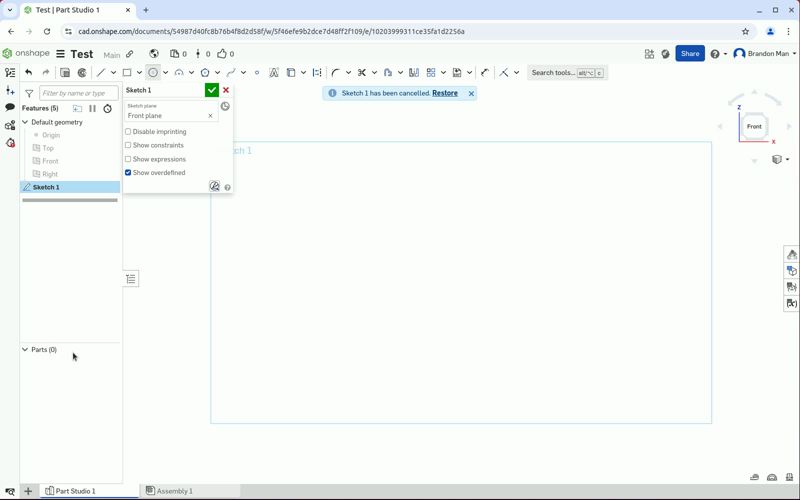
mouse_move(461, 282)
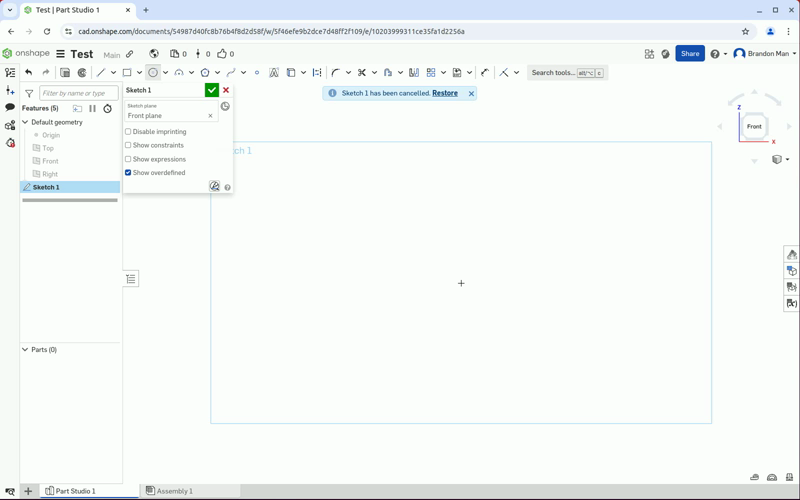
click(461, 282)
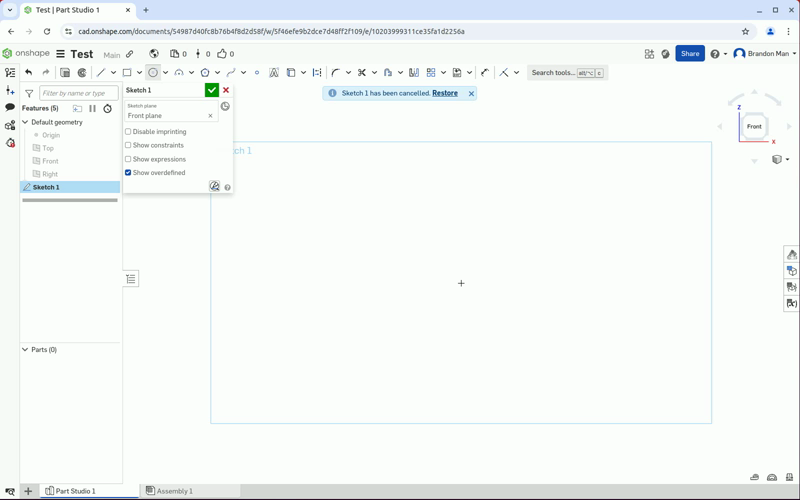
key_up(shift)
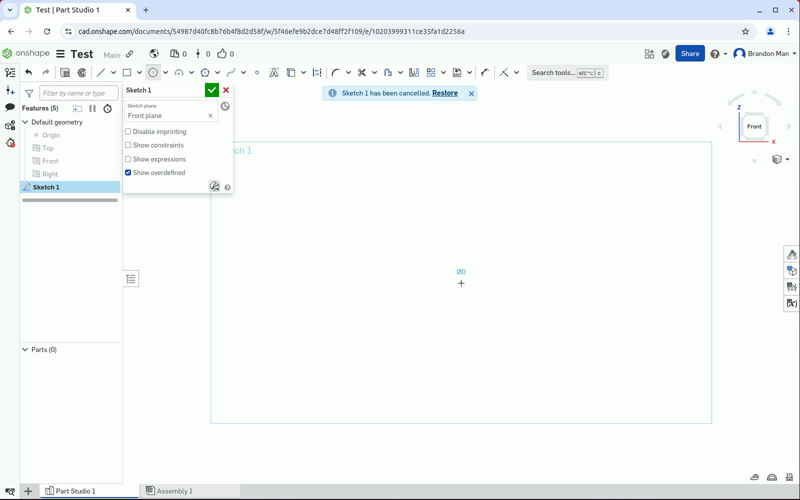
mouse_move(474, 282)
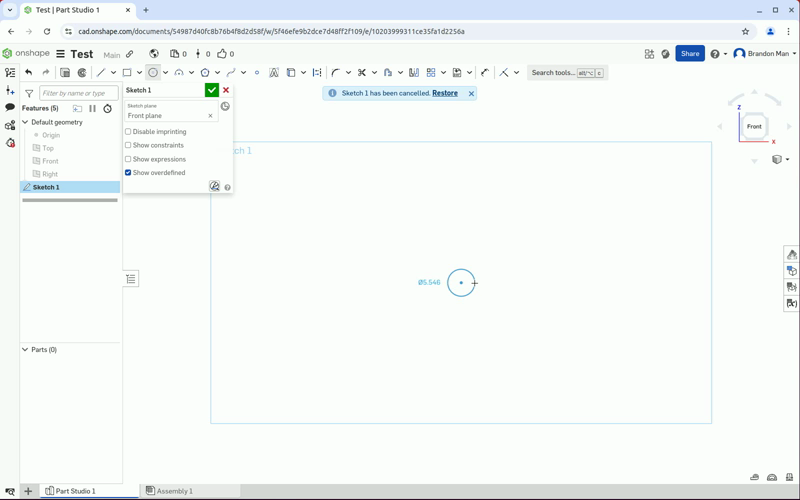
click(474, 282)
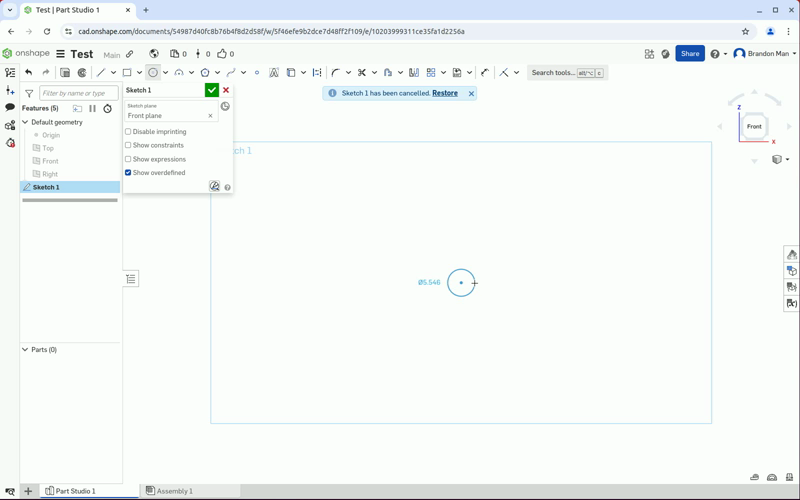
key(esc)
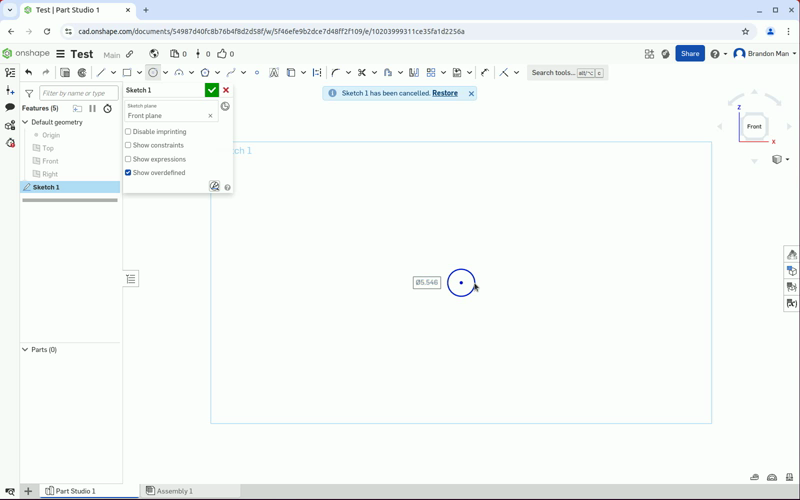
mouse_move(458, 287)
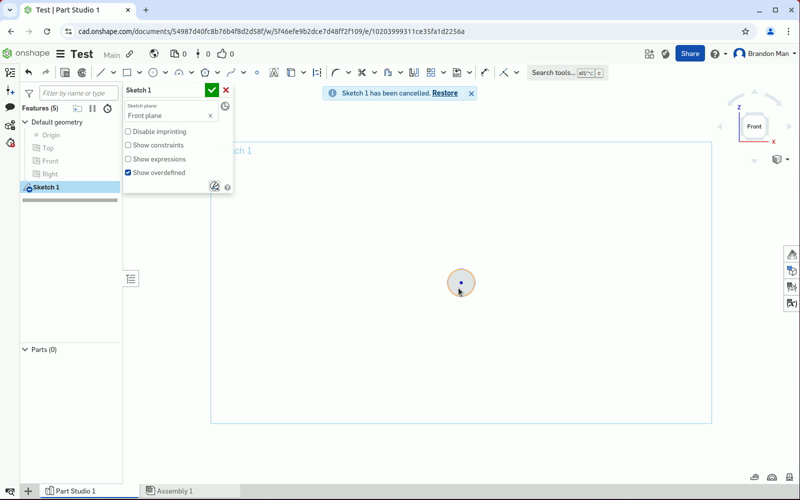
scroll(6)
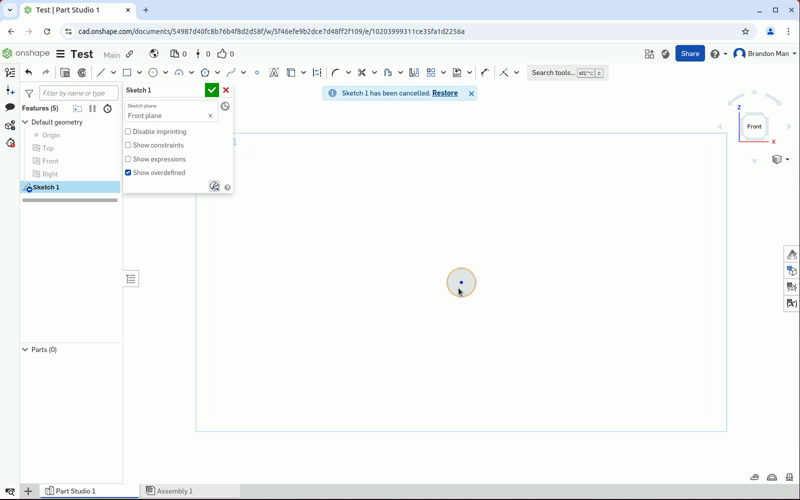
scroll(6)
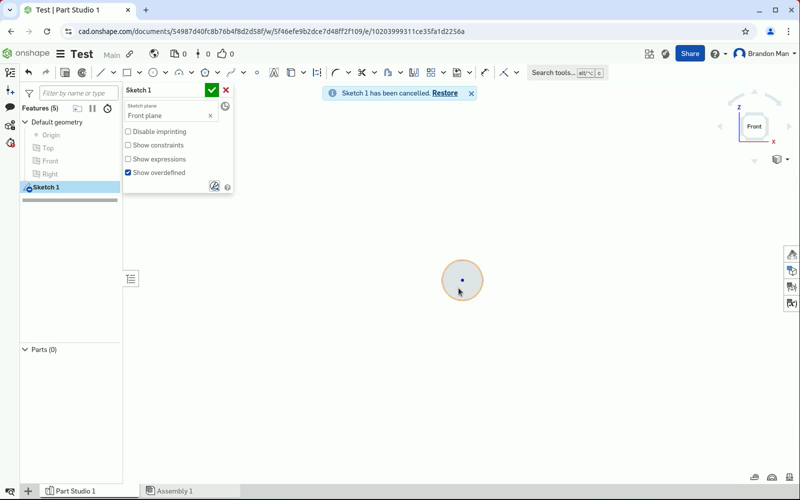
scroll(6)
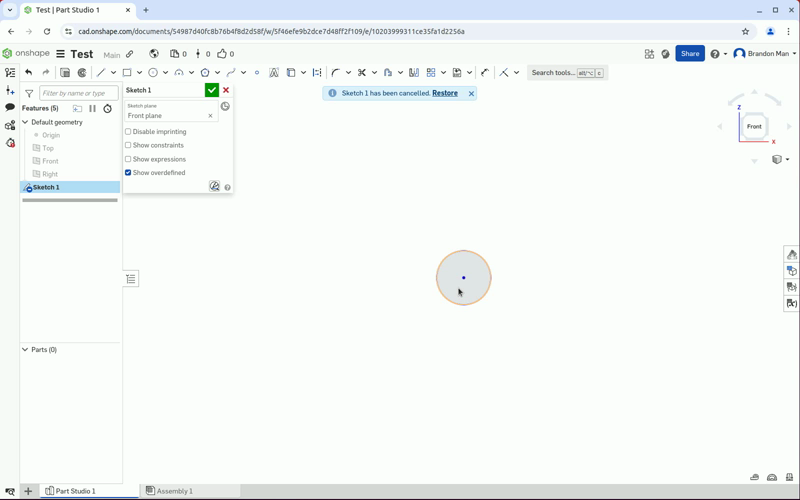
scroll(6)
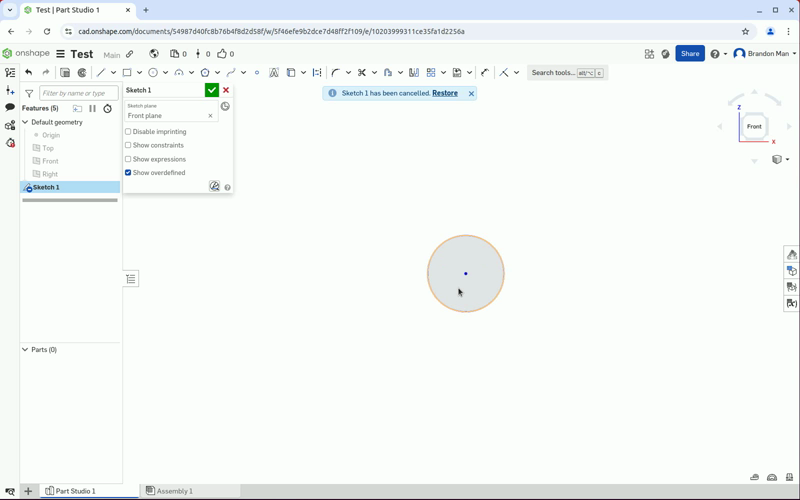
scroll(6)
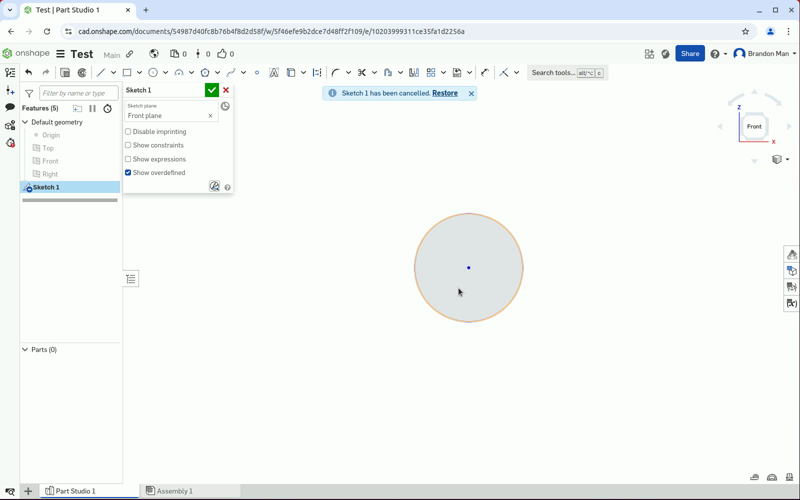
scroll(6)
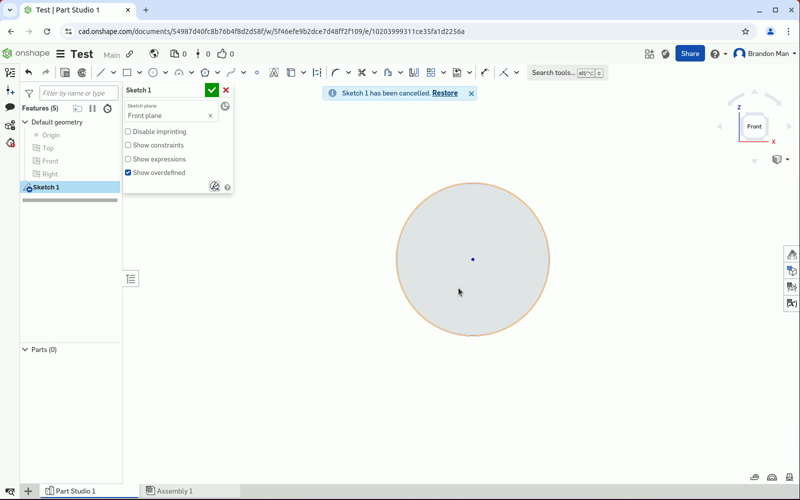
scroll(6)
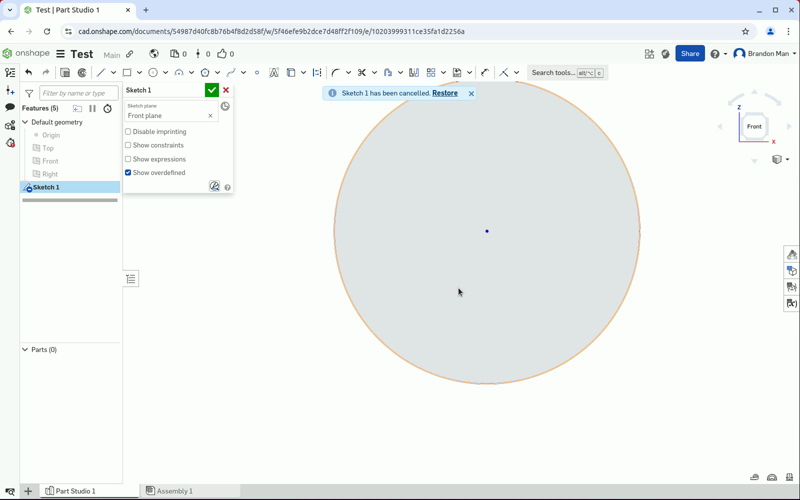
click(458, 287)
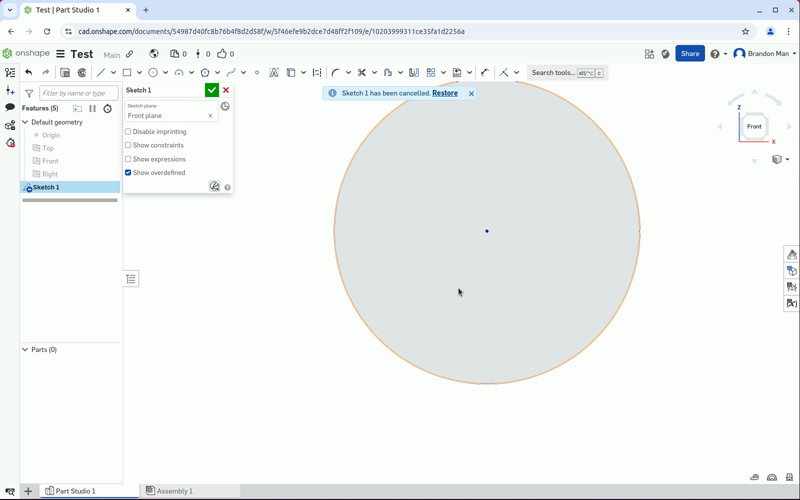
scroll(-6)
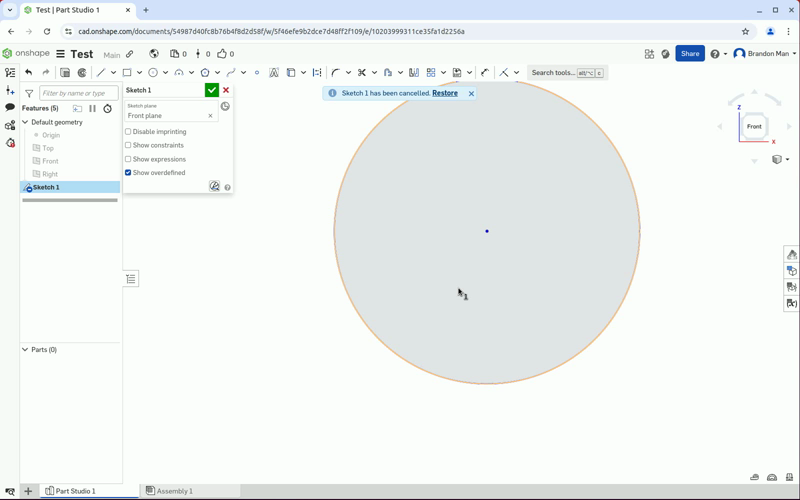
scroll(-6)
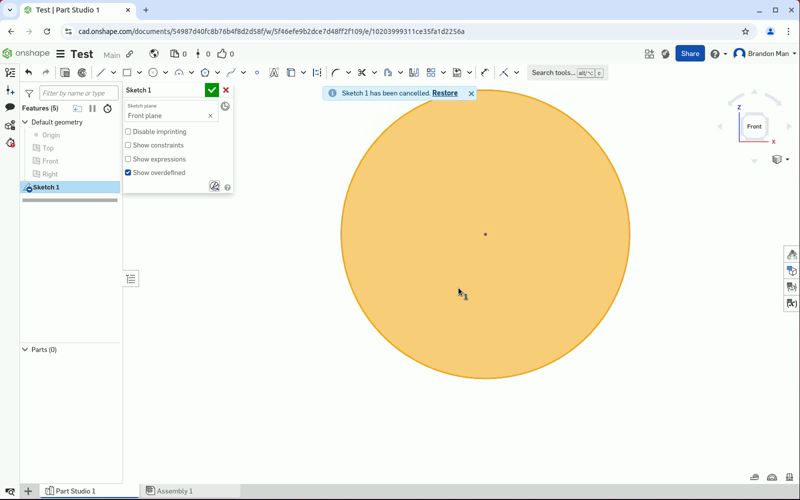
scroll(-6)
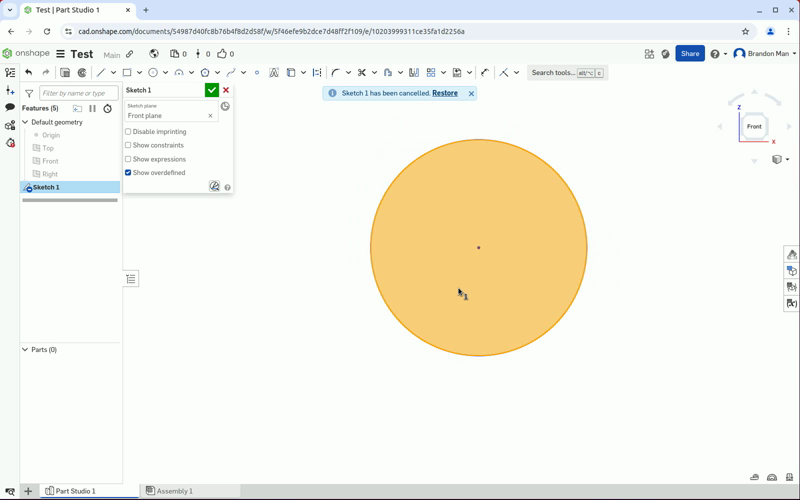
scroll(-6)
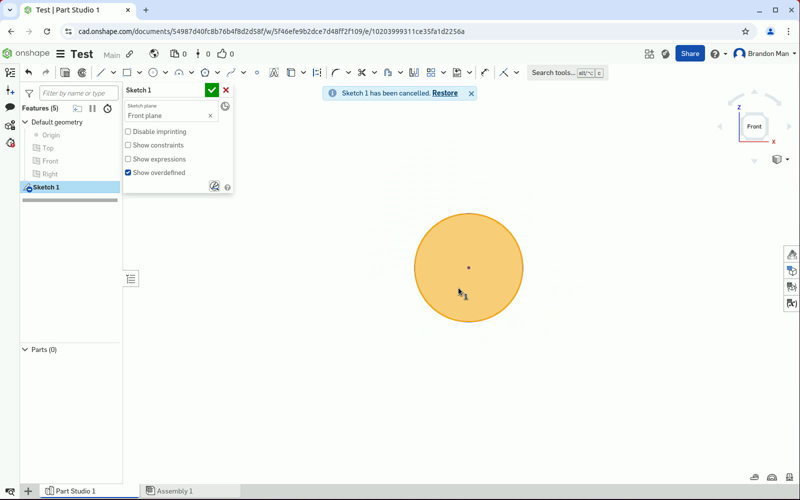
scroll(-6)
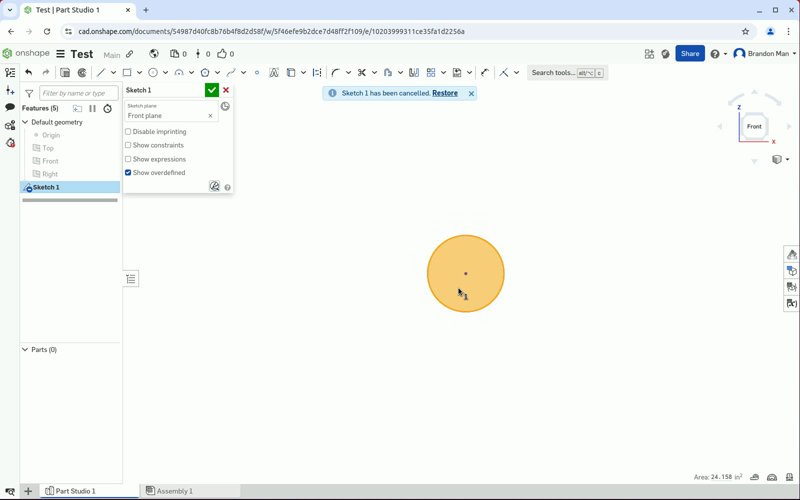
scroll(-6)
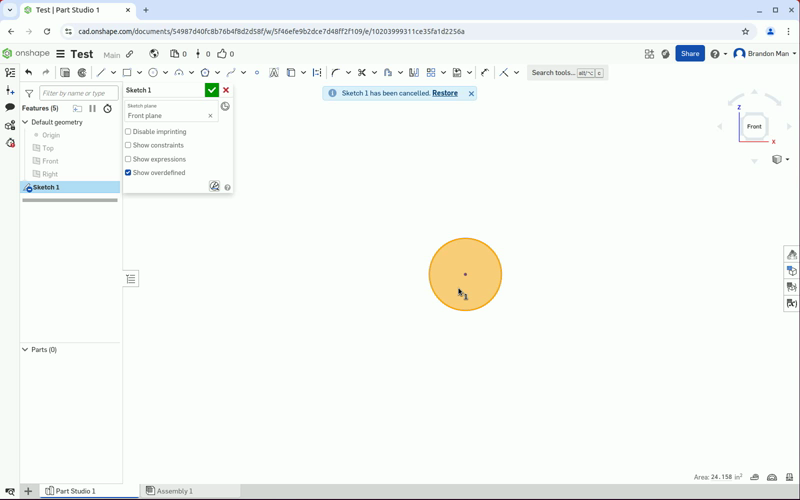
scroll(-6)
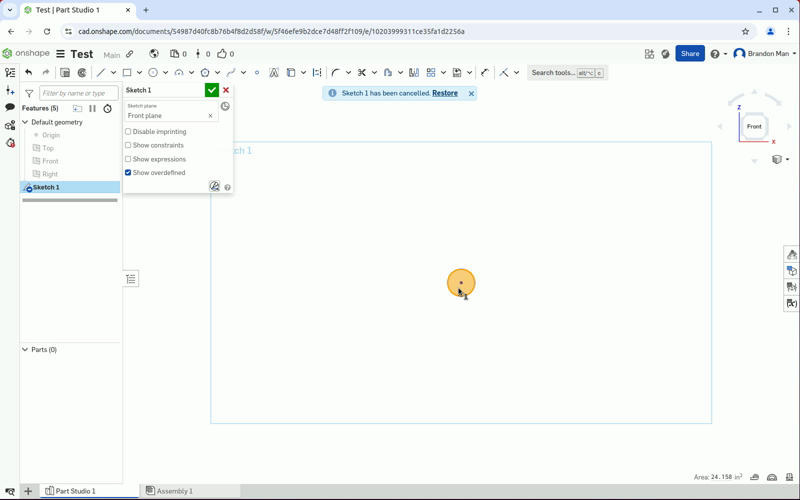
mouse_move(73, 352)
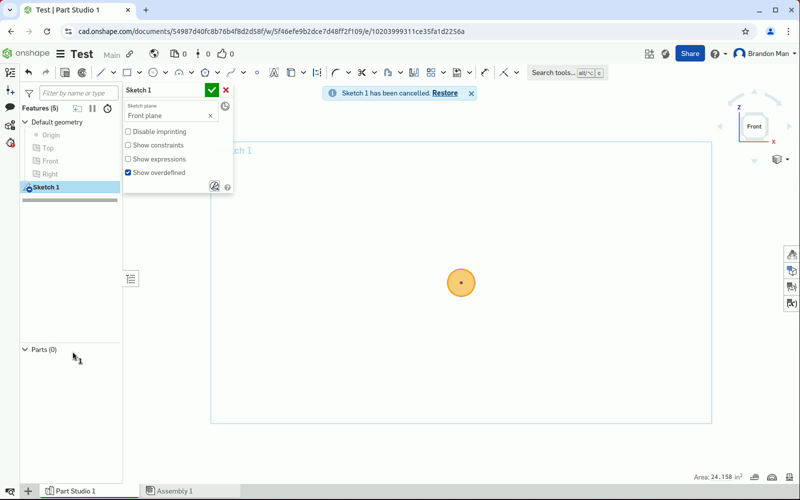
key(shift+y)
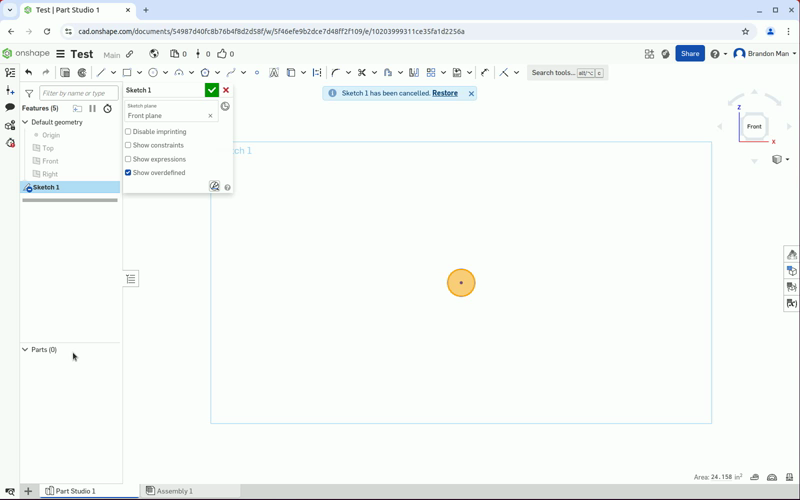
key(shift+e)
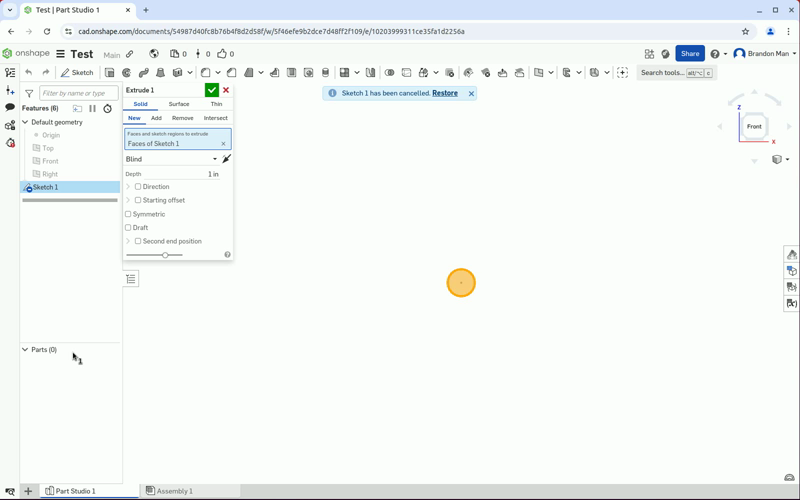
mouse_move(143, 106)
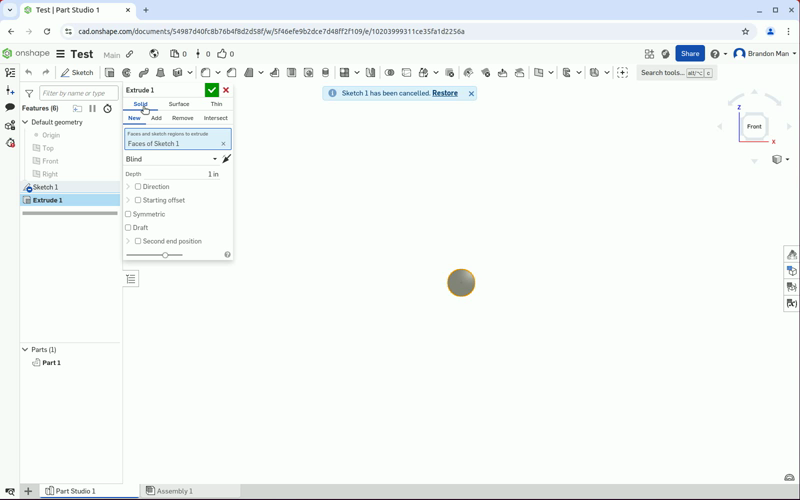
click(143, 106)
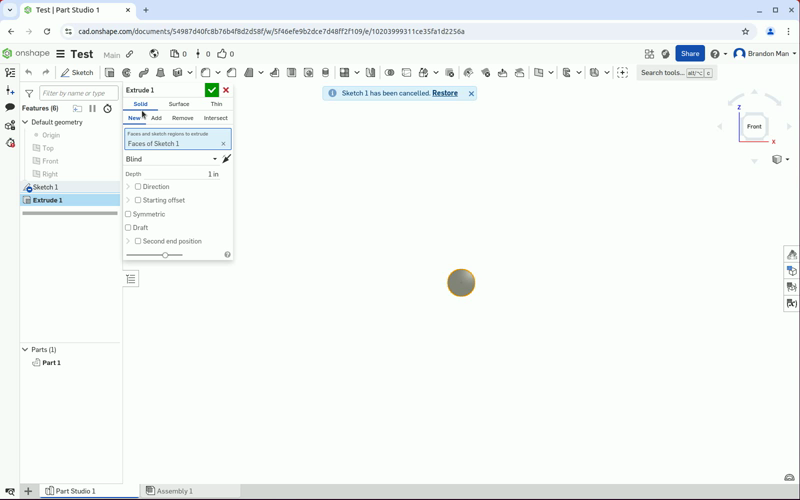
mouse_move(137, 120)
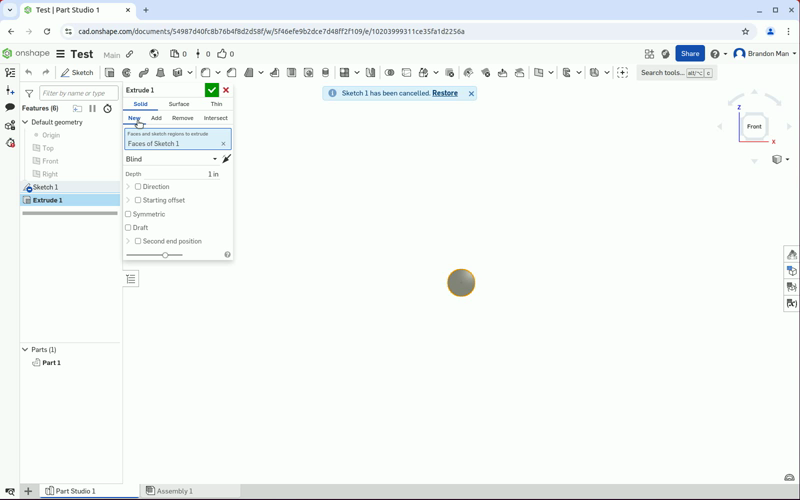
click(137, 120)
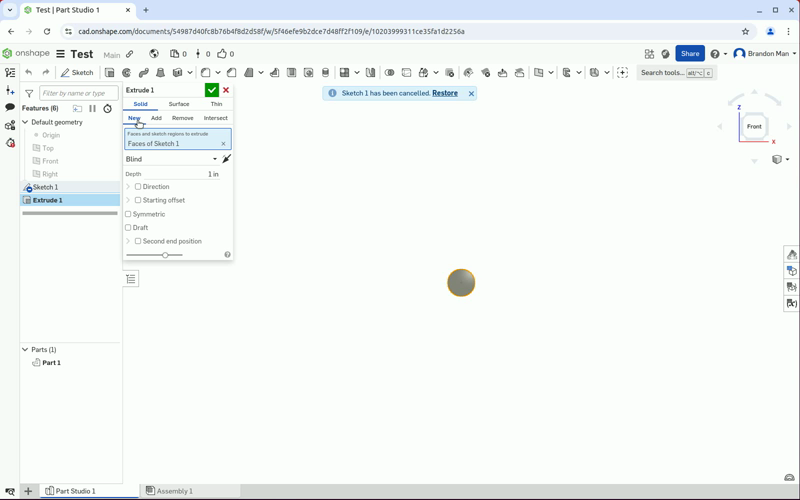
key(tab, 4)
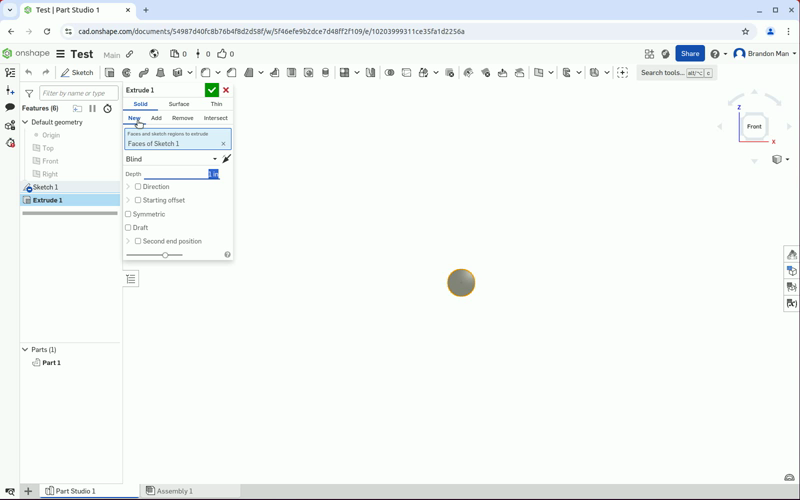
text(5.296)
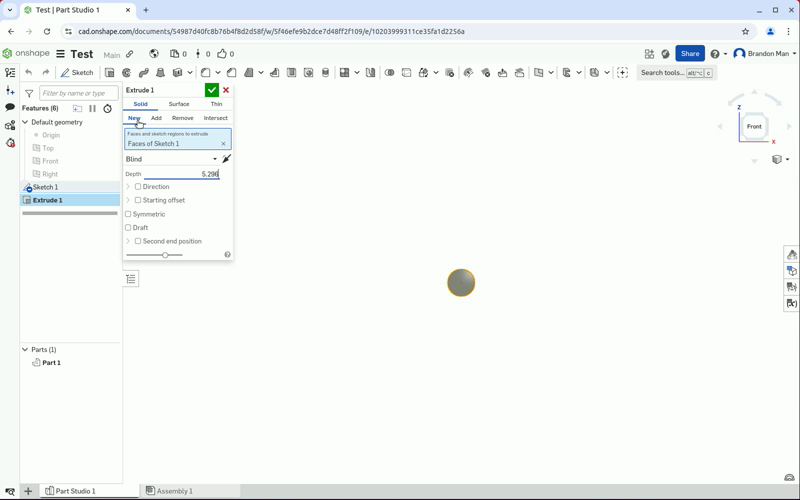
key(enter)
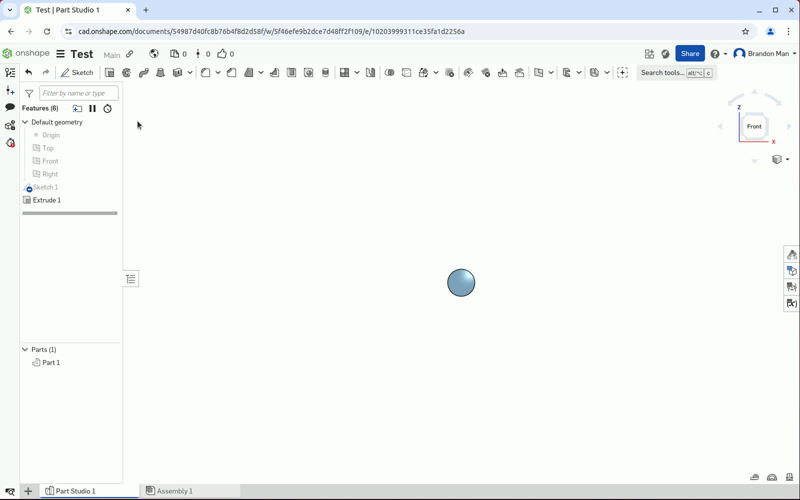
key(shift+h)
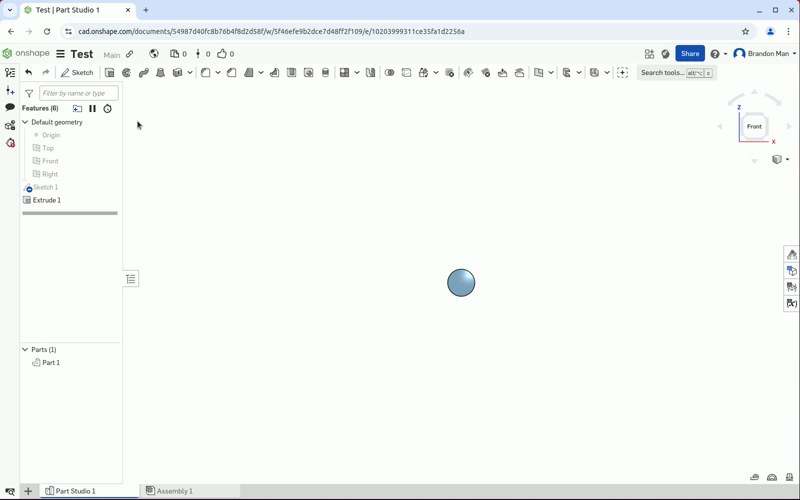
key(shift+h)
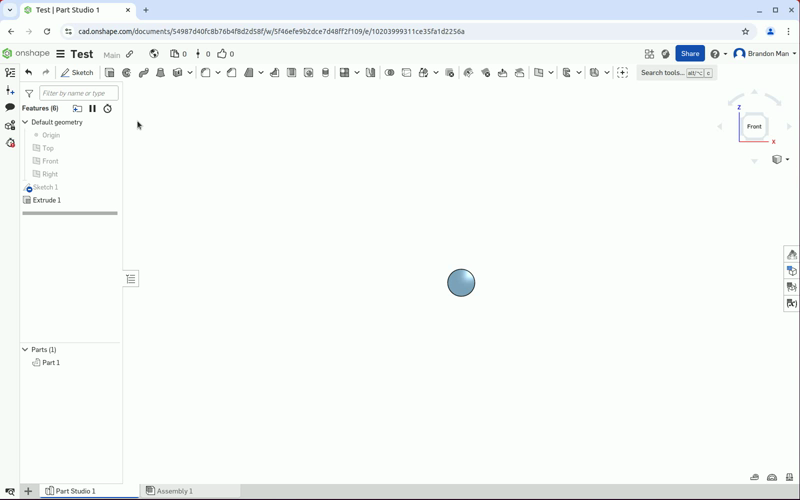
mouse_move(73, 189)
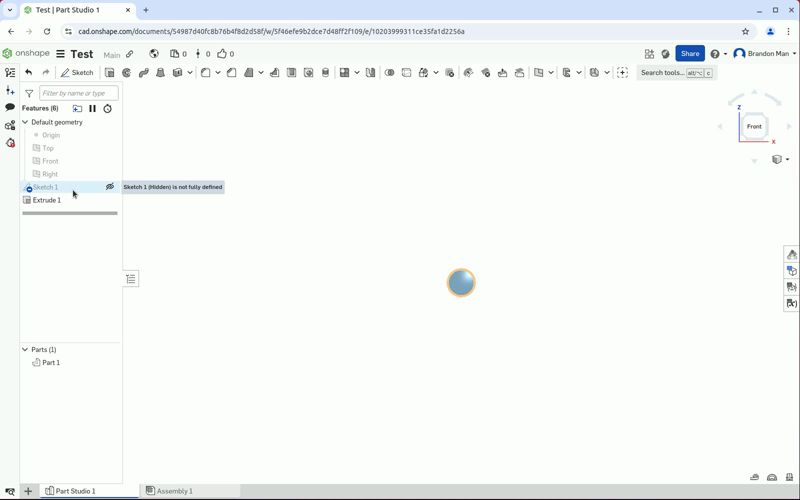
click(73, 189)
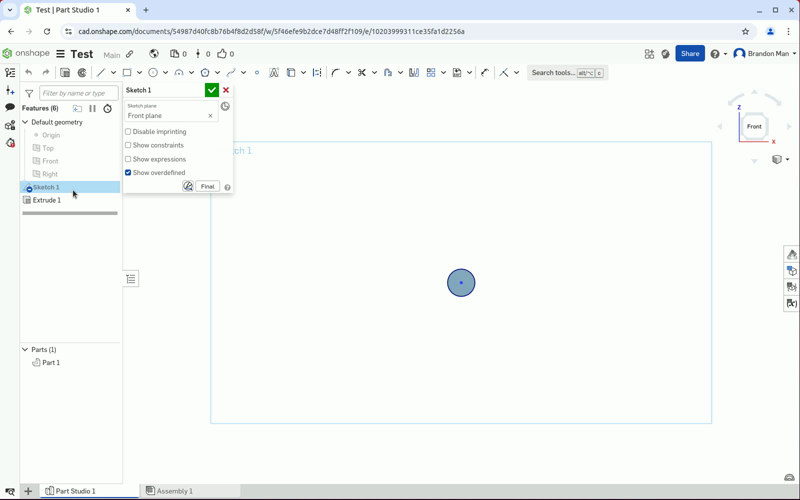
mouse_move(229, 92)
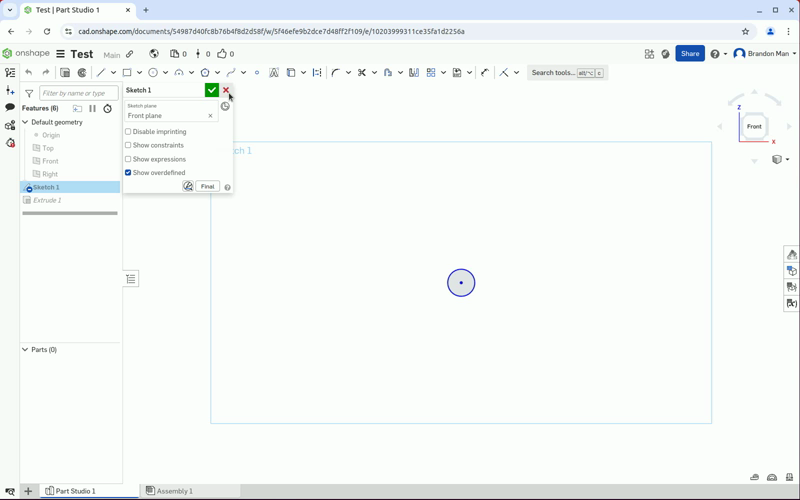
click(229, 92)
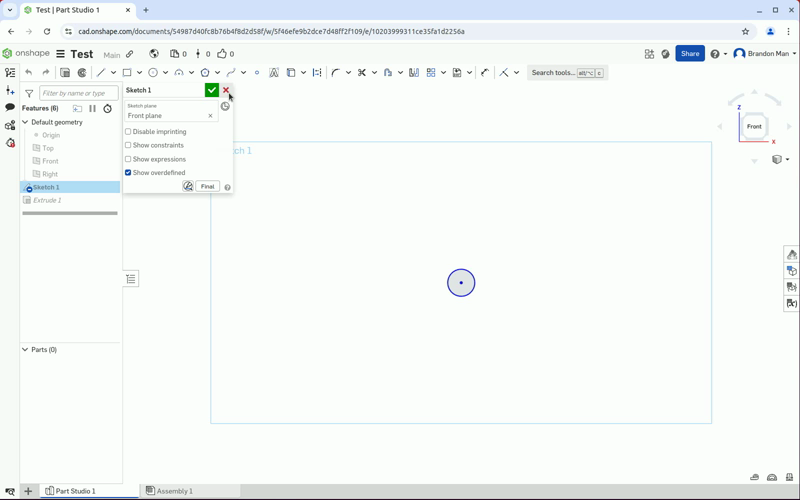
key(shift+s)
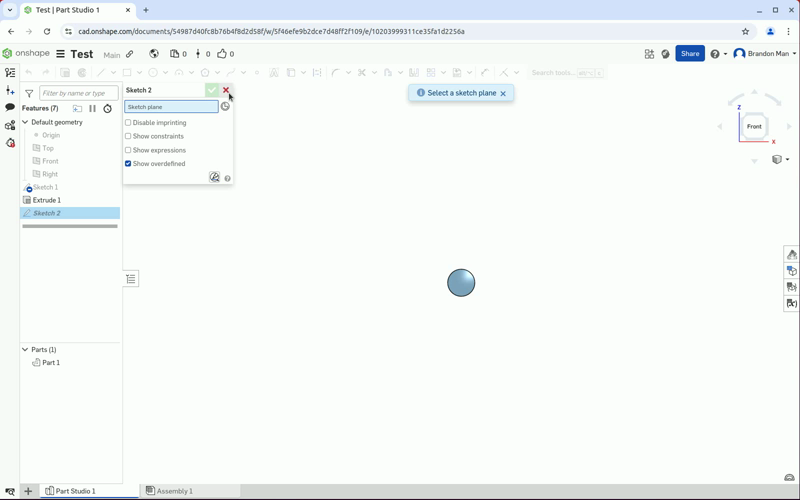
mouse_move(73, 163)
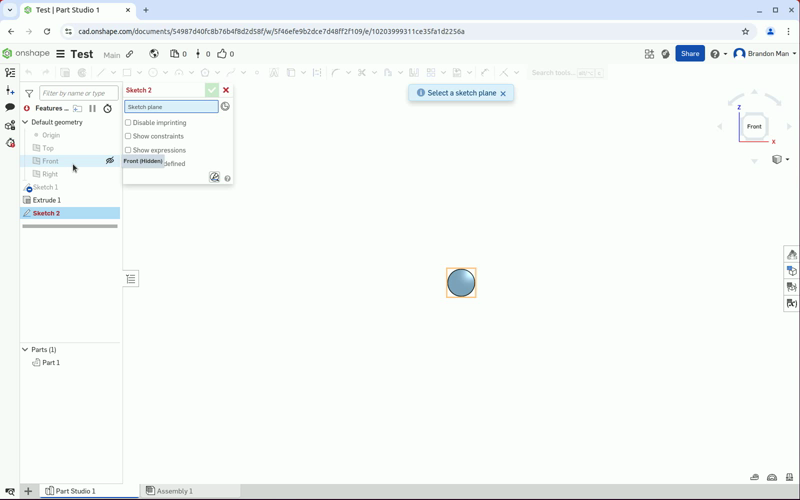
click(73, 163)
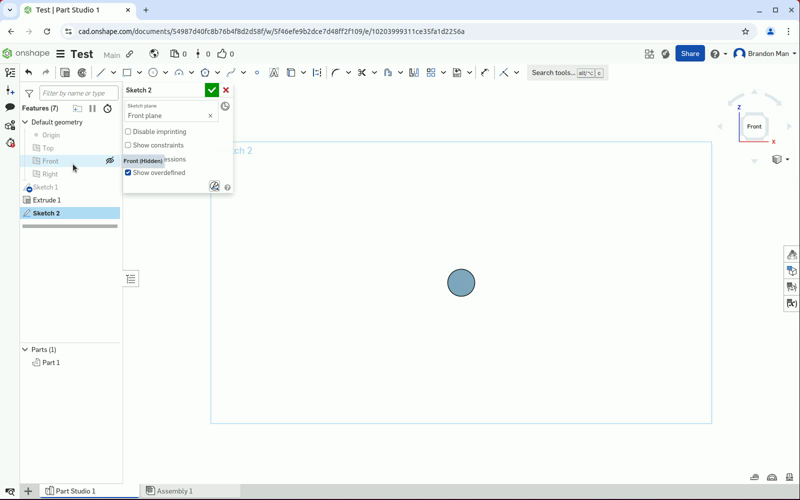
mouse_move(73, 352)
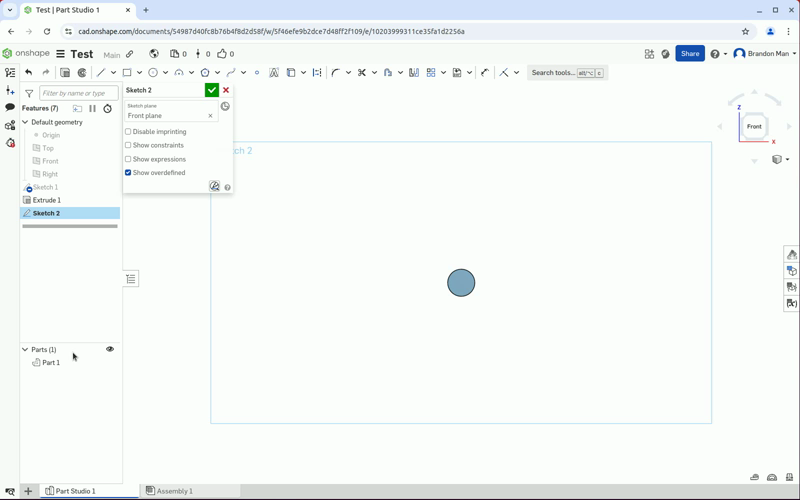
key(y)
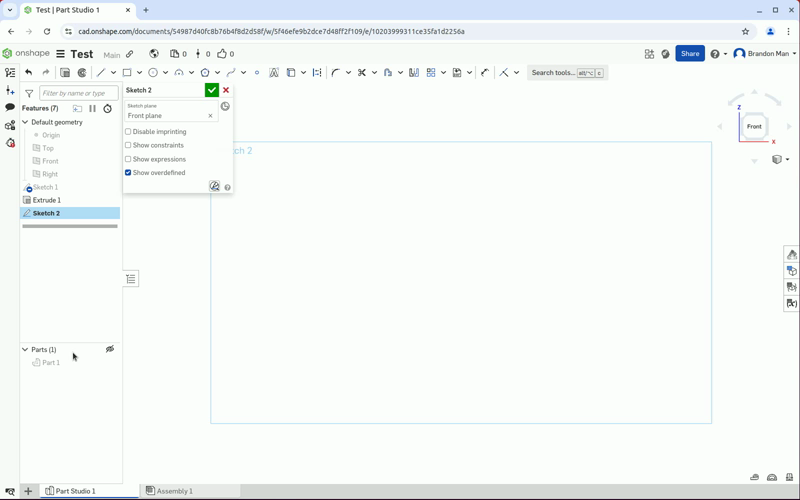
key(c)
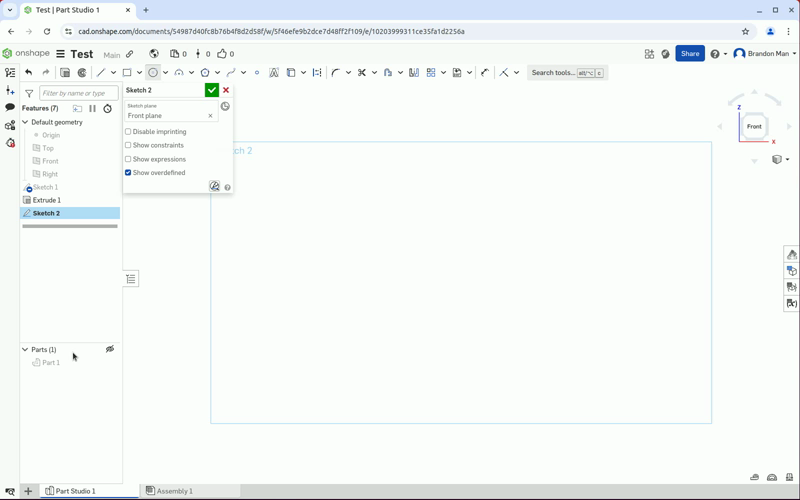
key_down(shift)
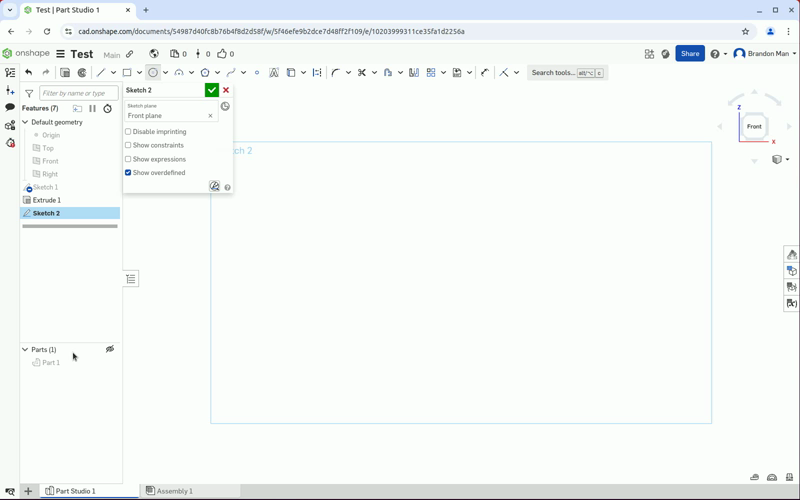
mouse_move(461, 282)
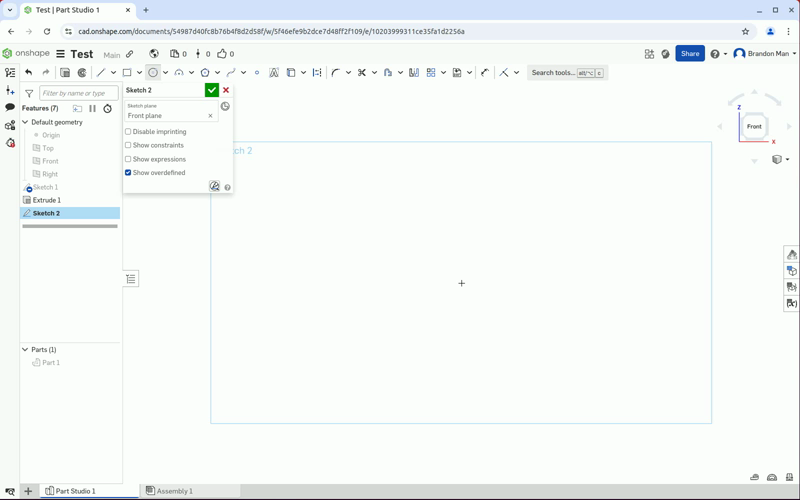
click(461, 282)
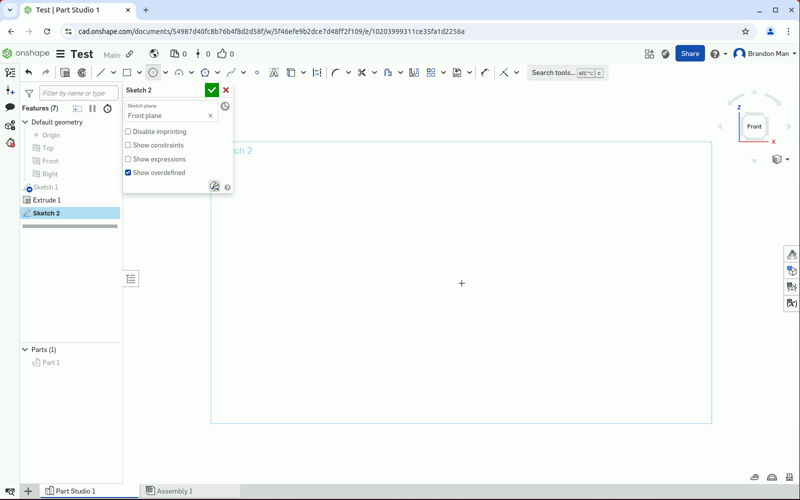
key_up(shift)
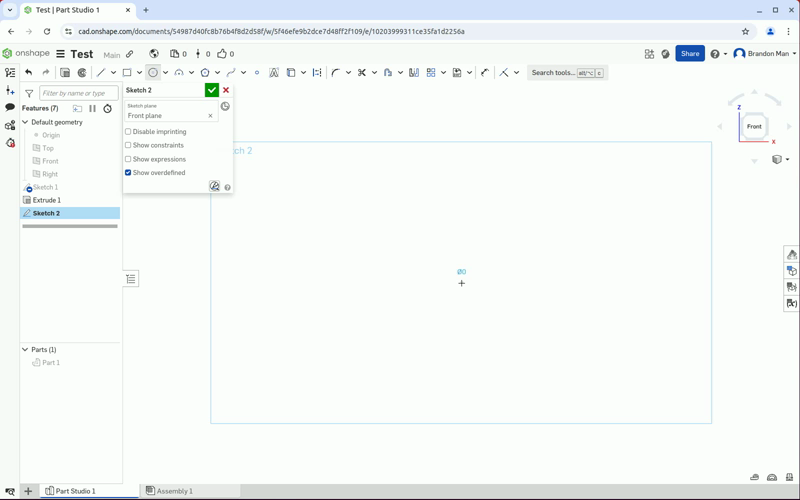
mouse_move(534, 282)
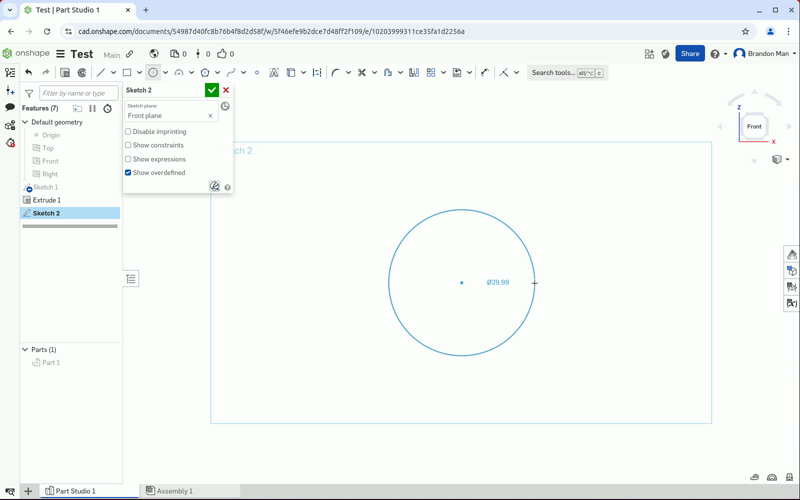
click(534, 282)
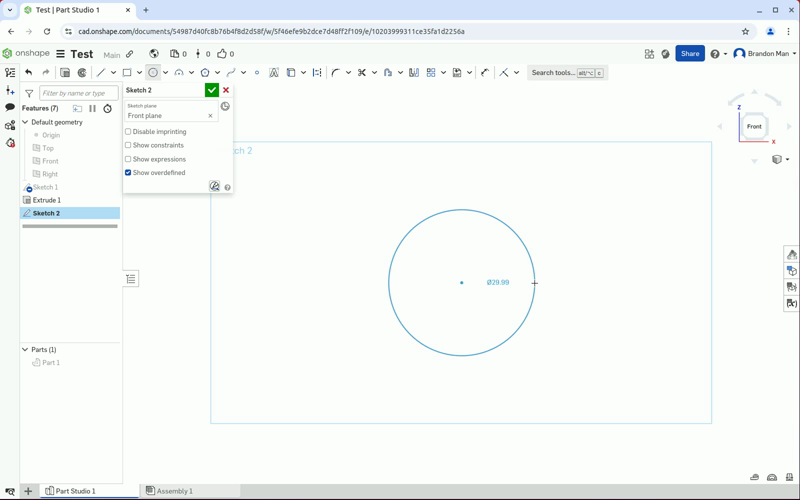
key(esc)
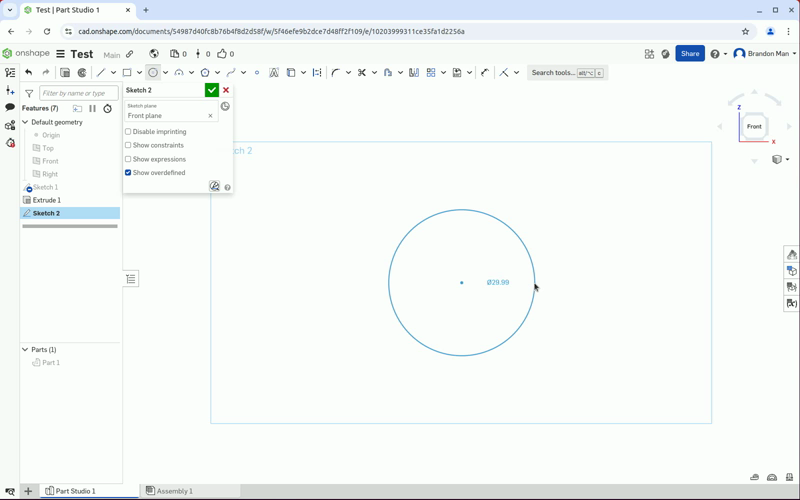
key(c)
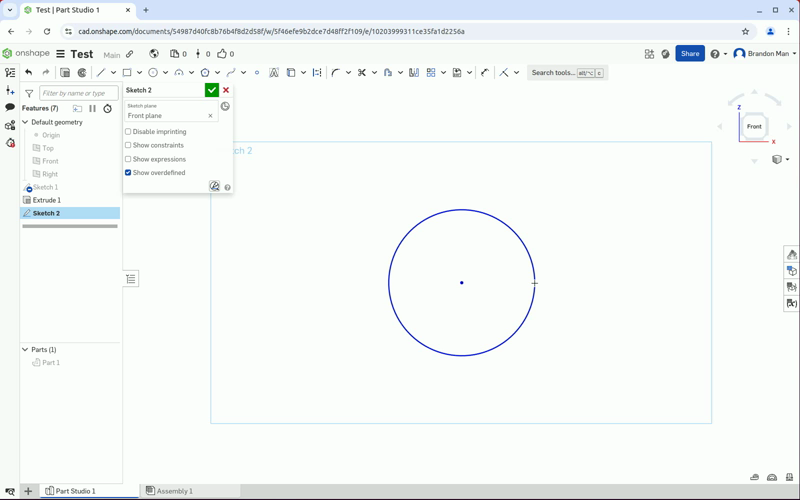
key_down(shift)
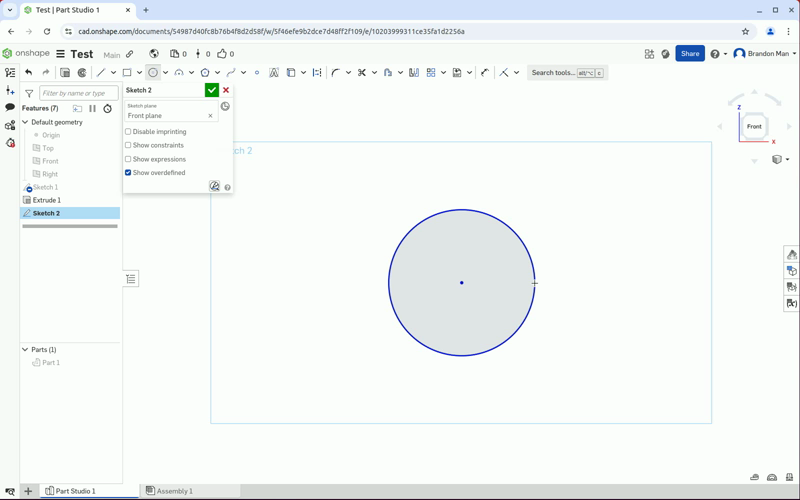
mouse_move(427, 313)
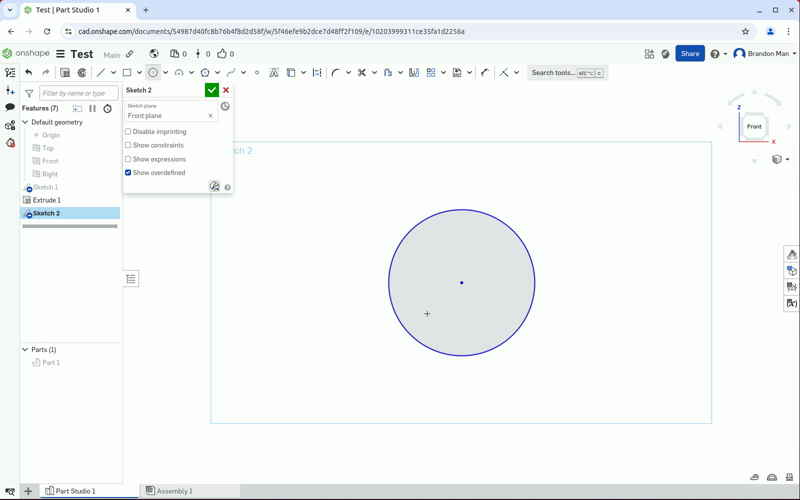
click(427, 313)
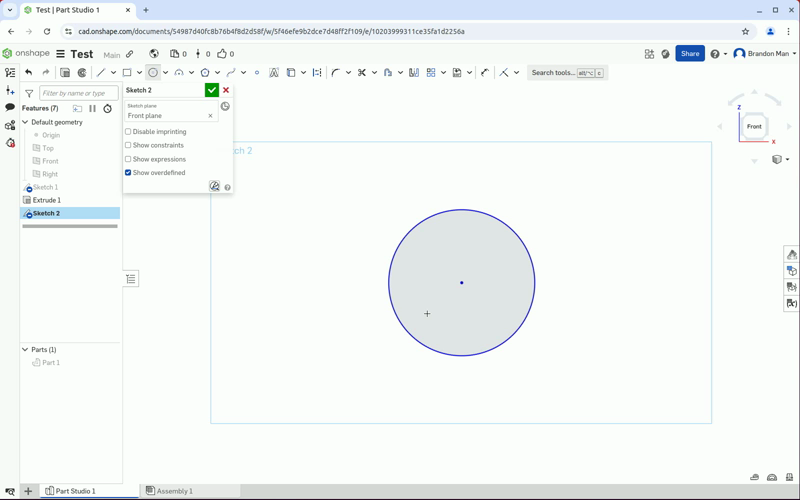
key_up(shift)
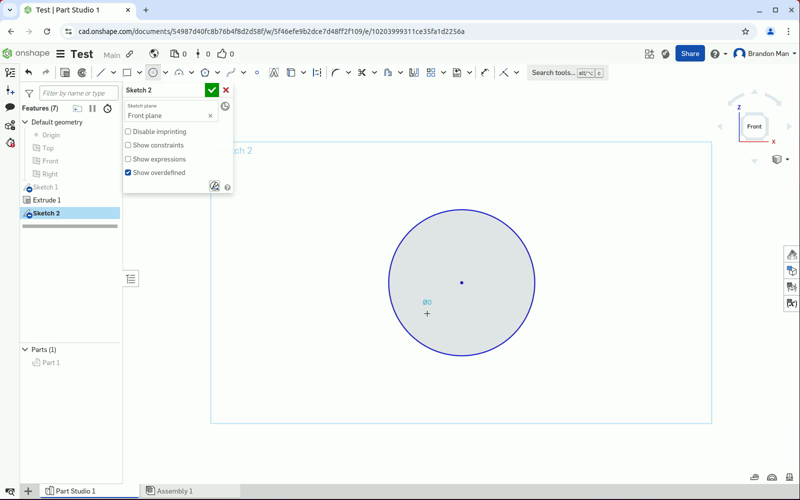
mouse_move(439, 313)
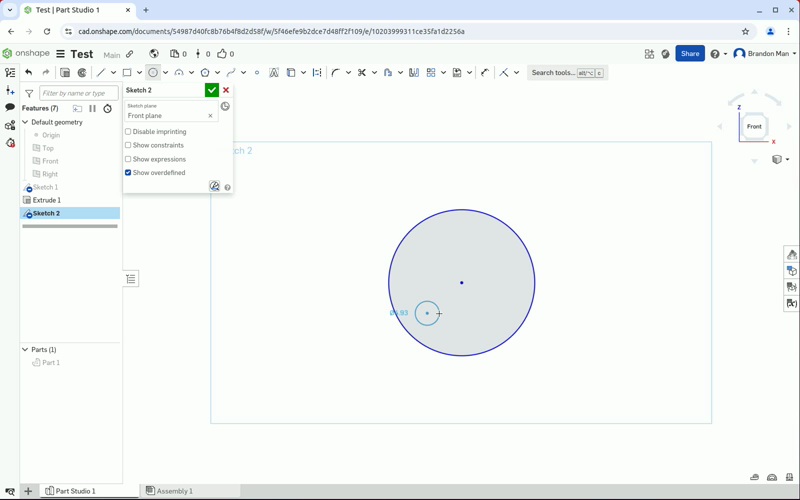
click(439, 313)
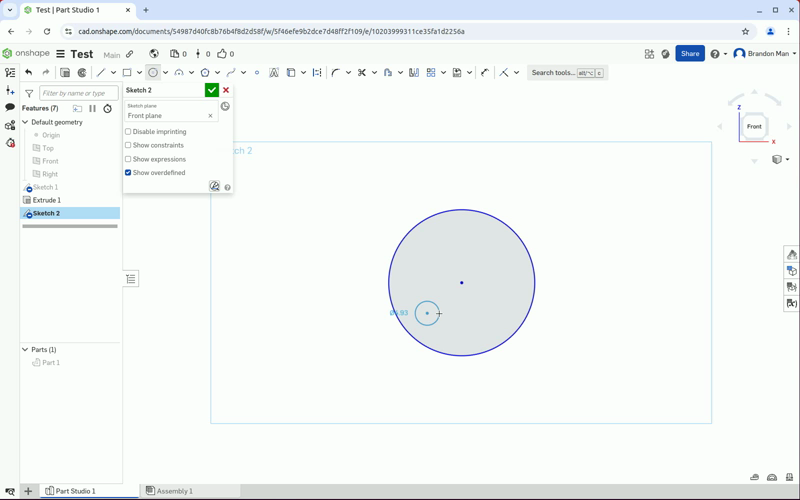
key(esc)
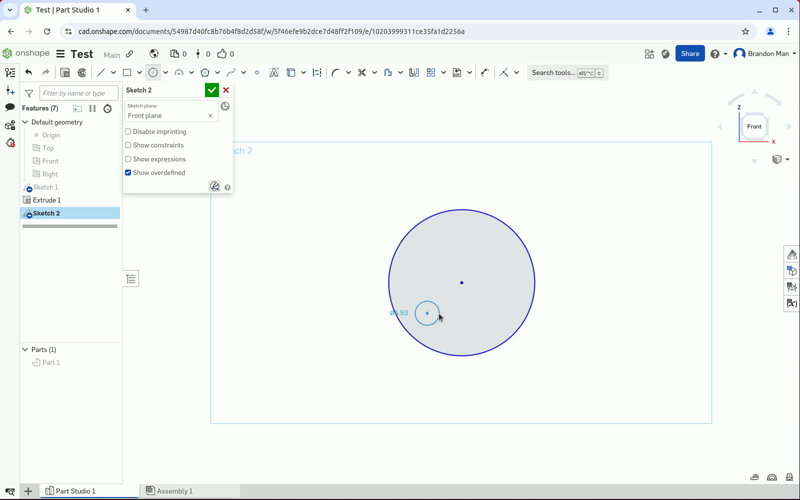
key(c)
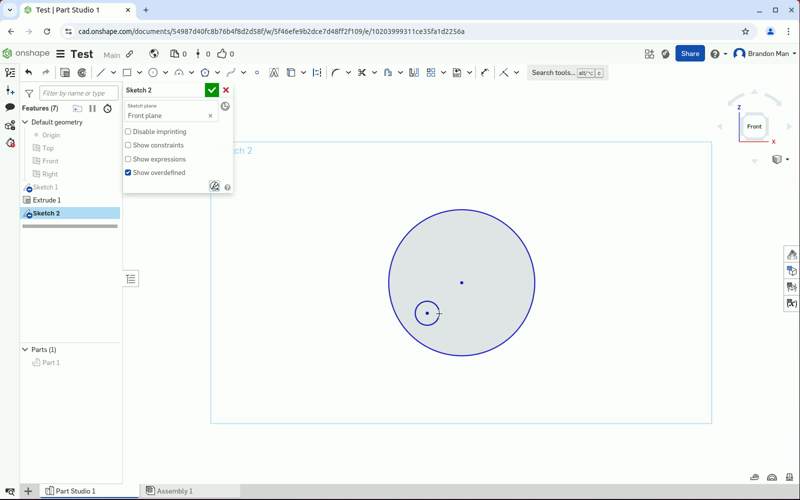
key_down(shift)
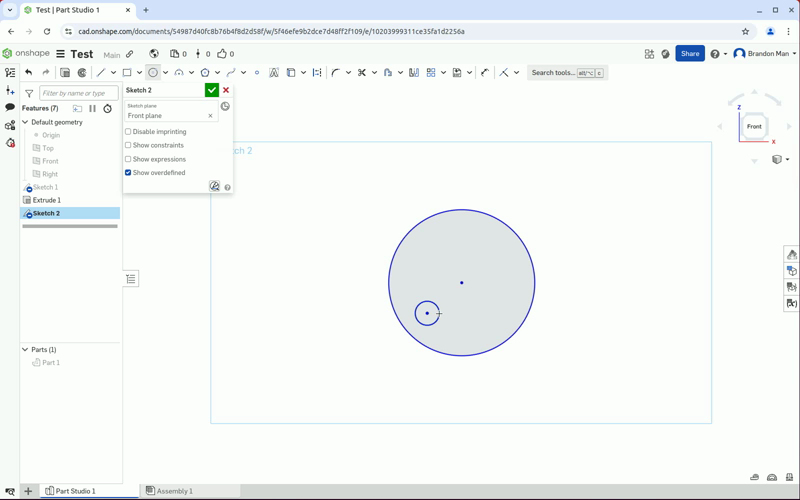
mouse_move(428, 257)
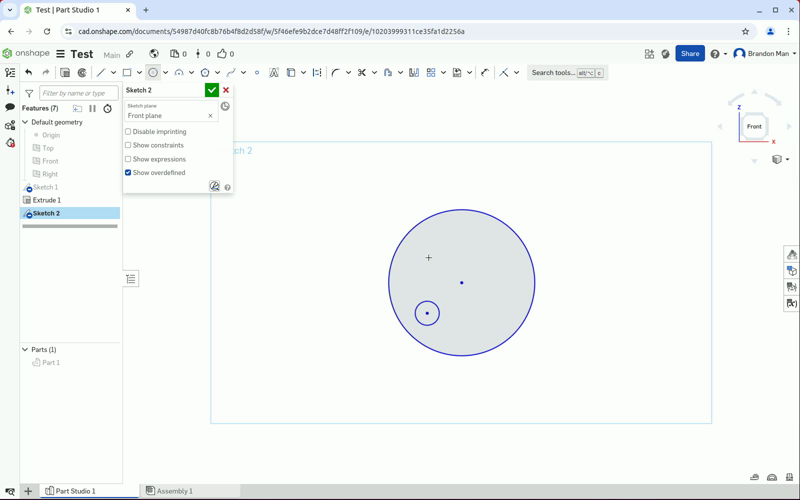
click(428, 257)
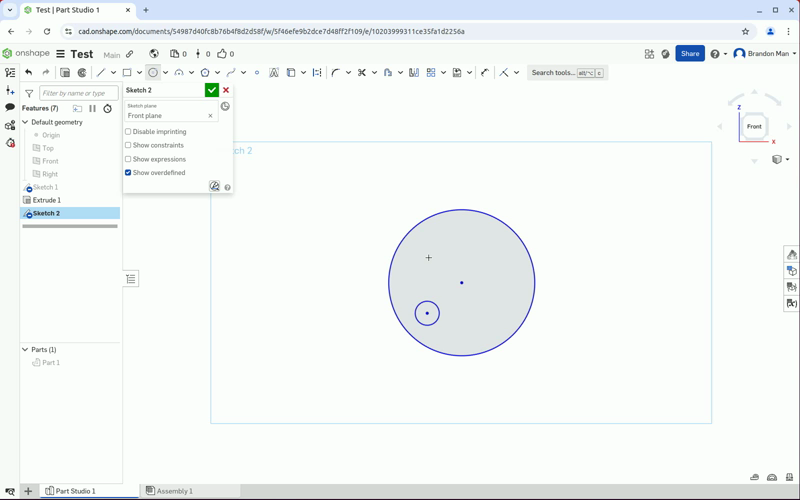
key_up(shift)
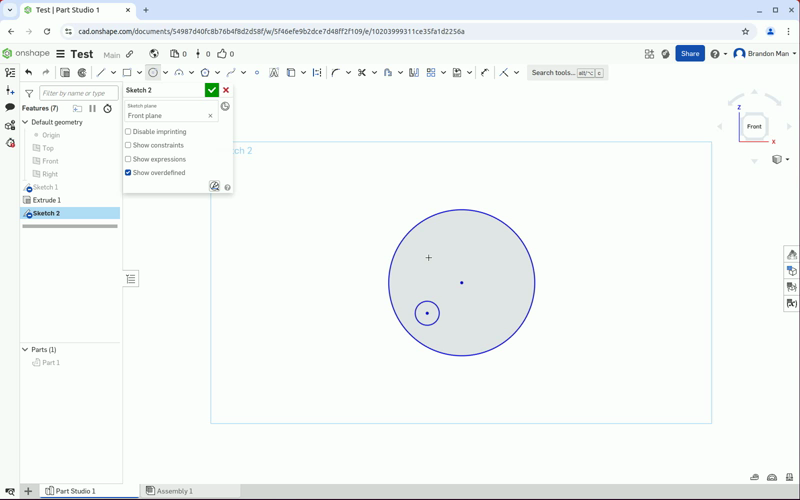
mouse_move(440, 257)
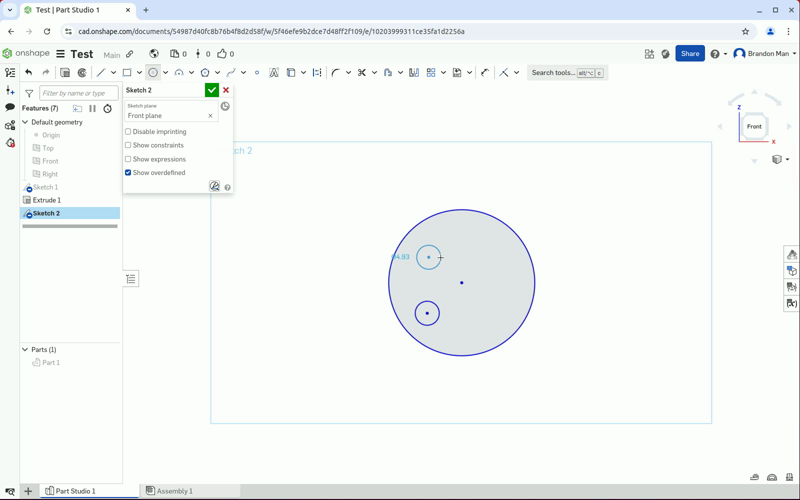
click(440, 257)
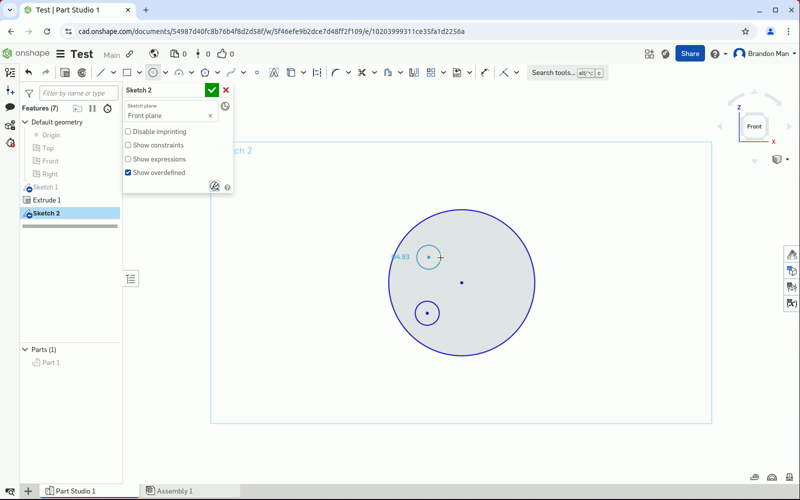
key(esc)
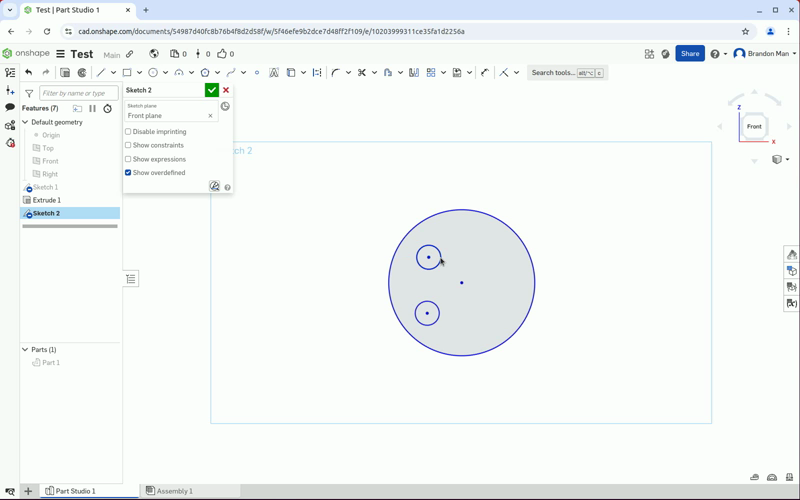
key(c)
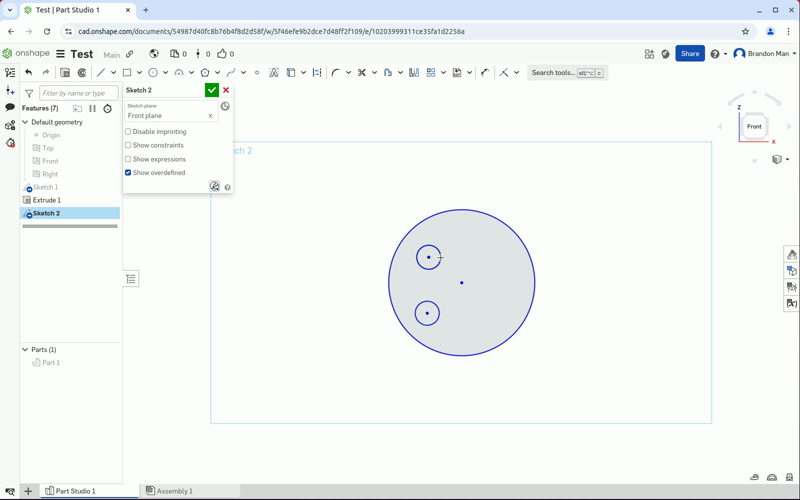
key_down(shift)
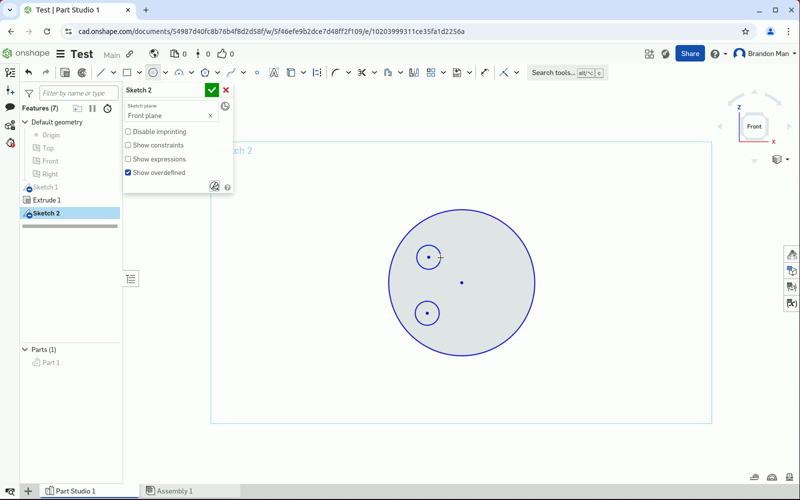
mouse_move(461, 282)
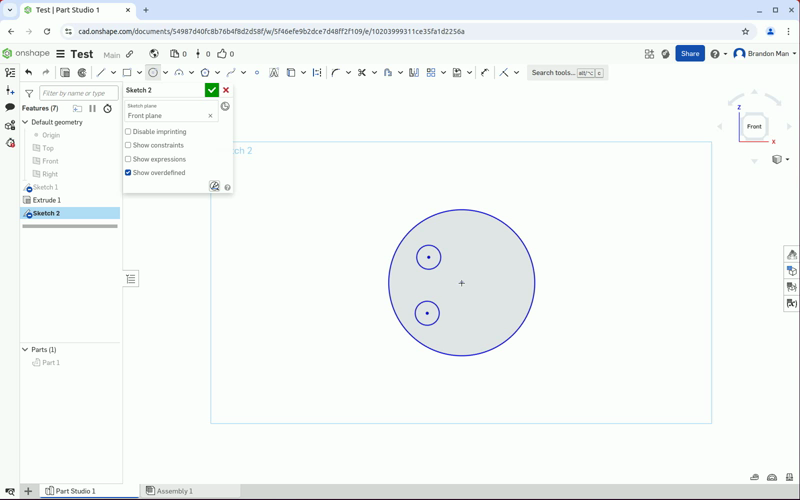
click(461, 282)
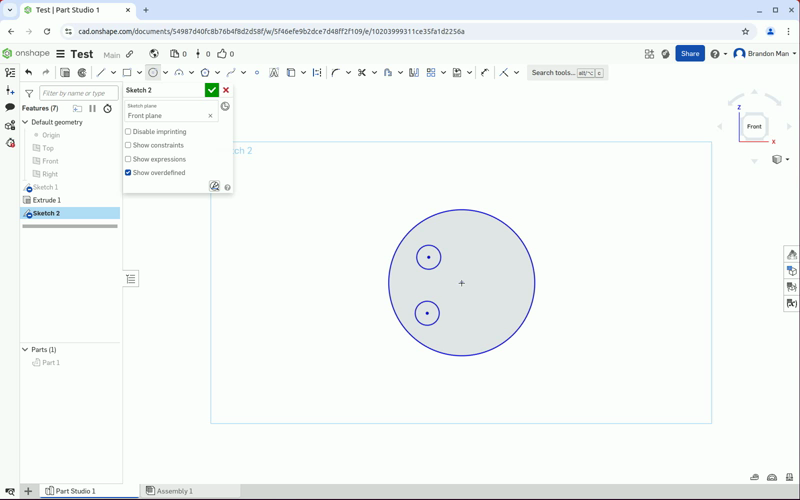
key_up(shift)
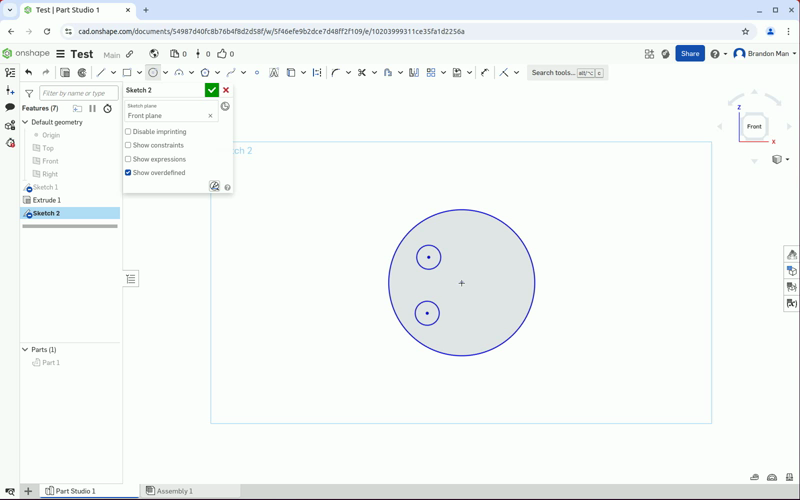
mouse_move(474, 282)
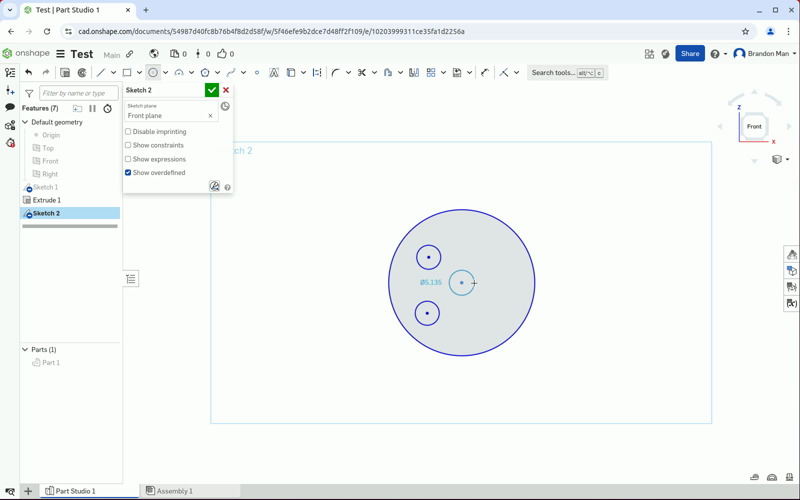
click(474, 282)
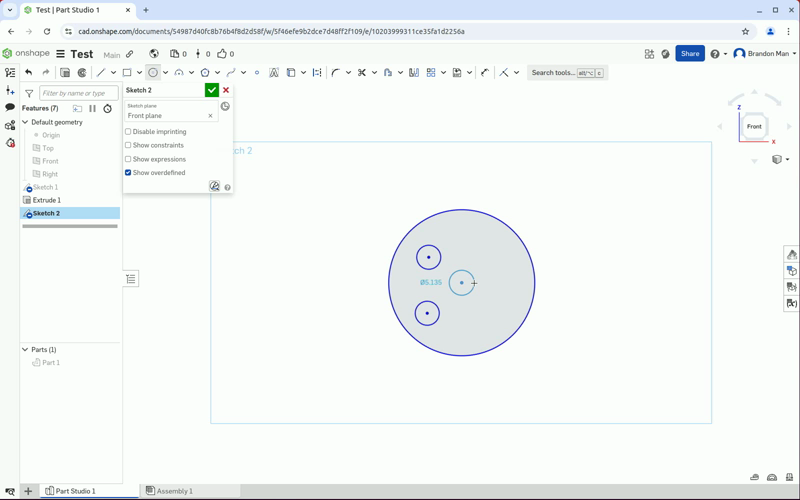
key(esc)
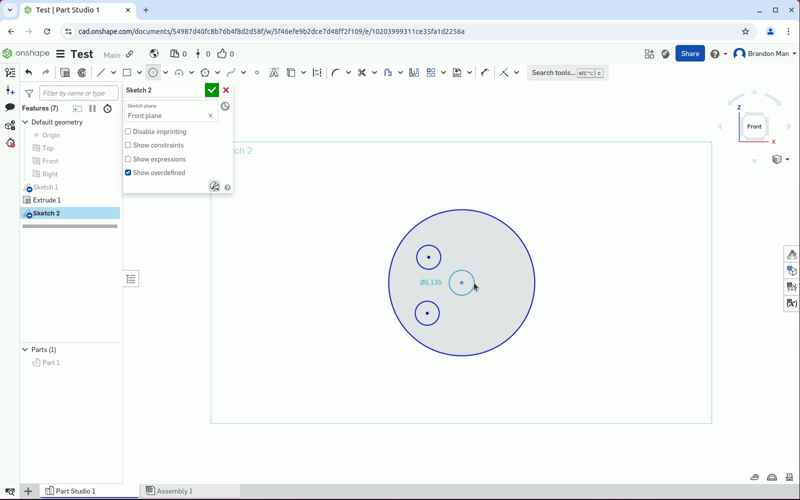
key(c)
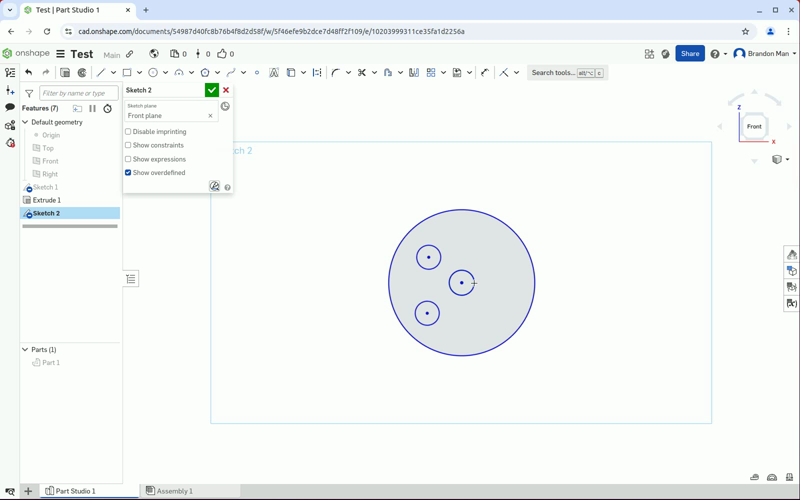
key_down(shift)
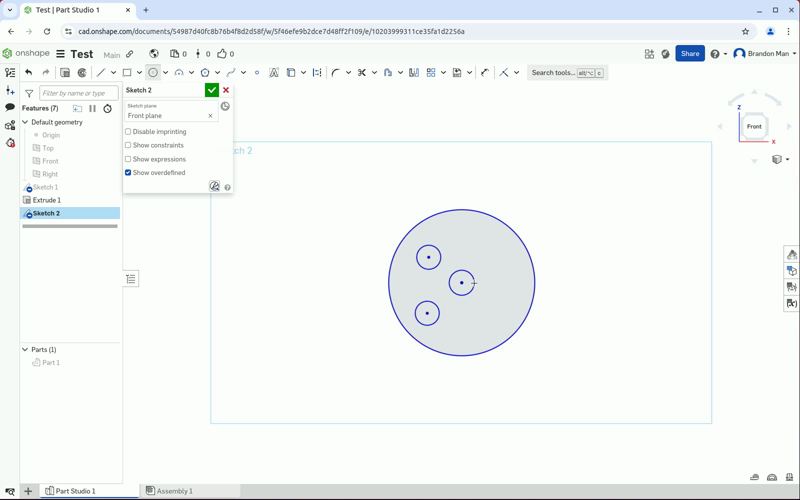
mouse_move(487, 255)
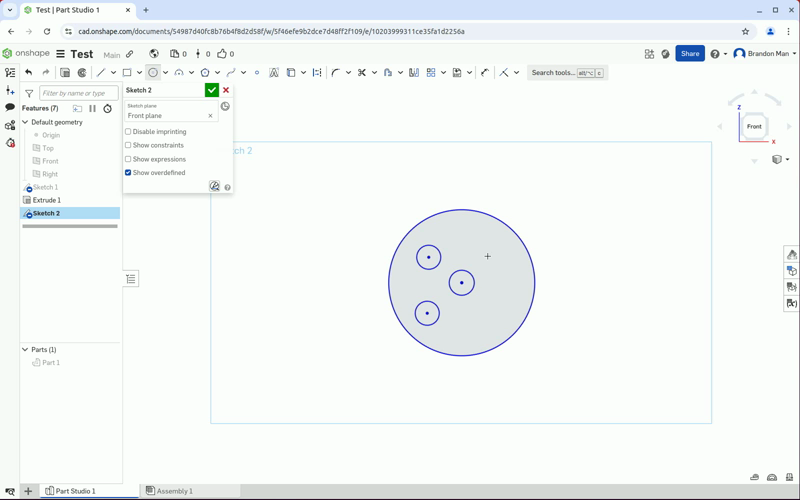
click(487, 255)
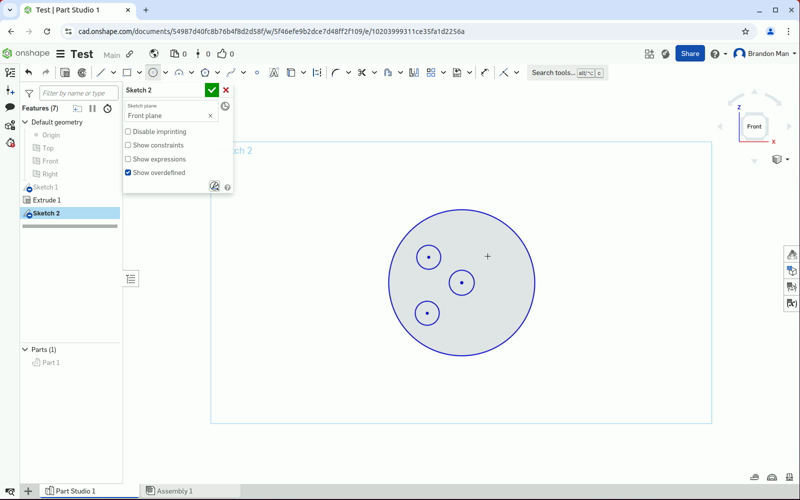
key_up(shift)
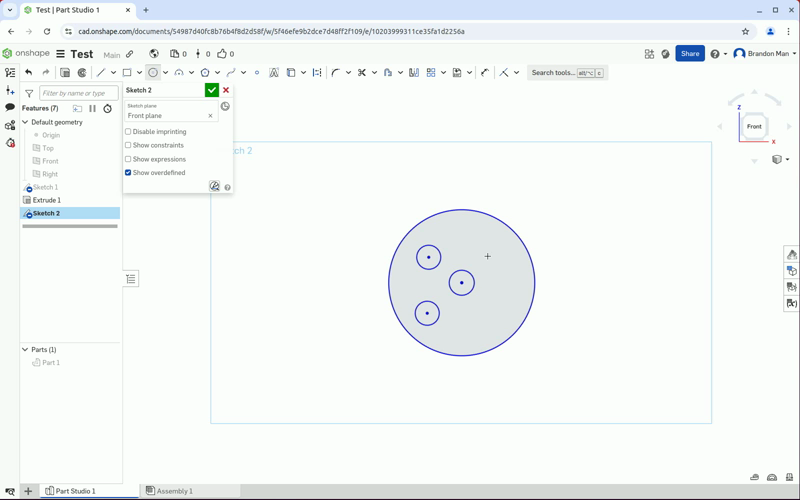
mouse_move(499, 255)
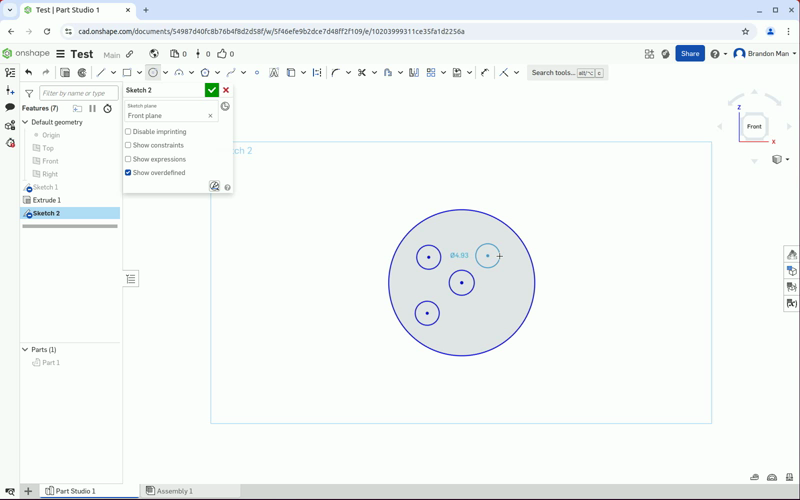
click(499, 255)
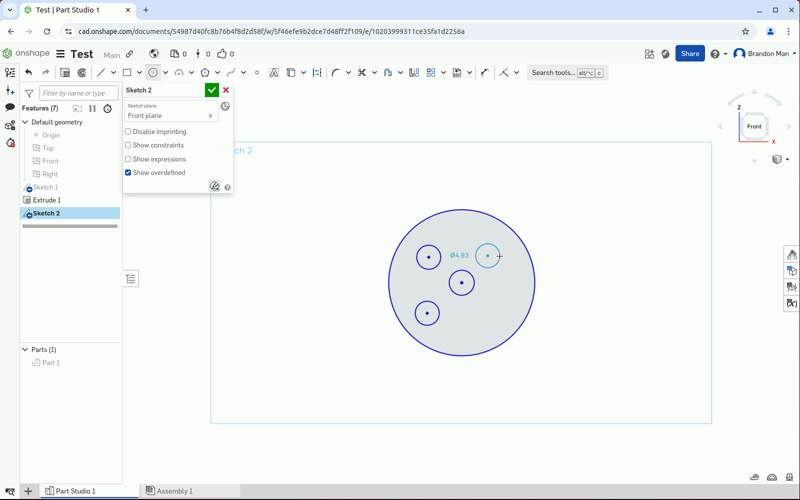
key(esc)
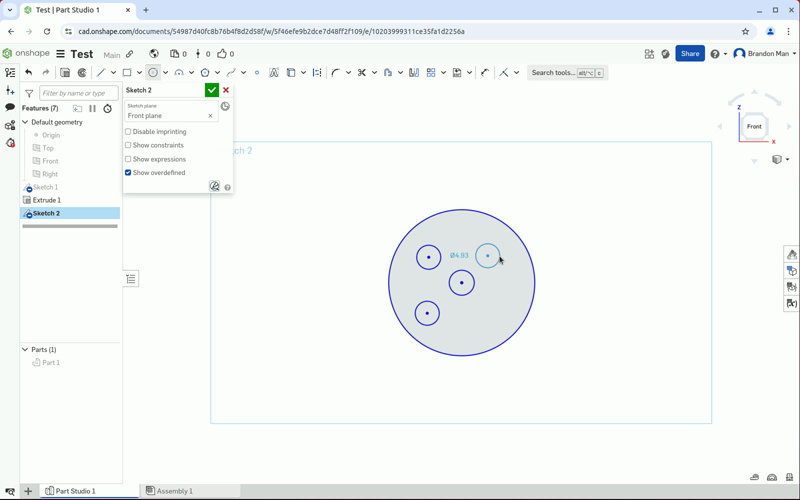
key(c)
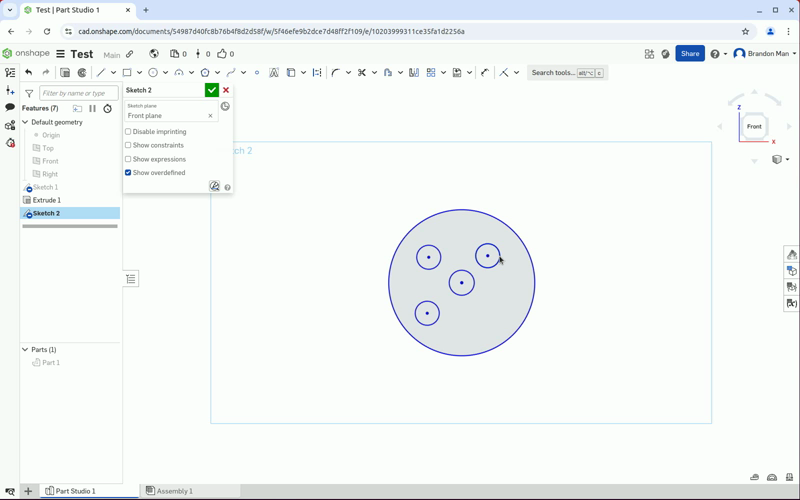
key_down(shift)
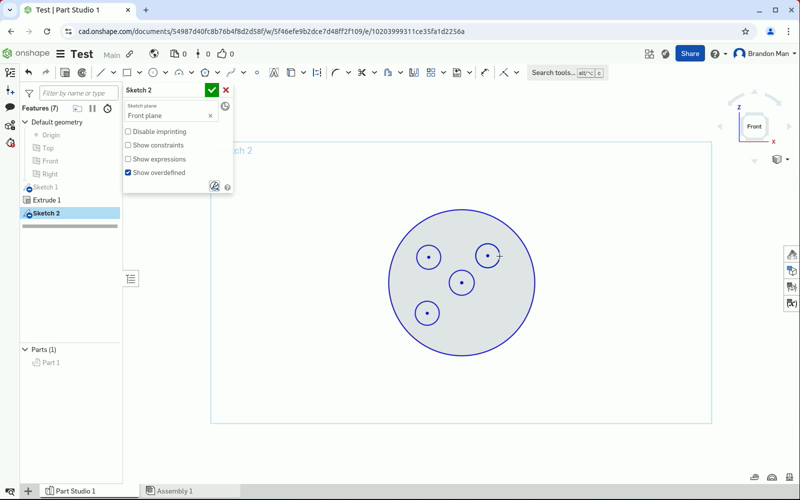
mouse_move(493, 310)
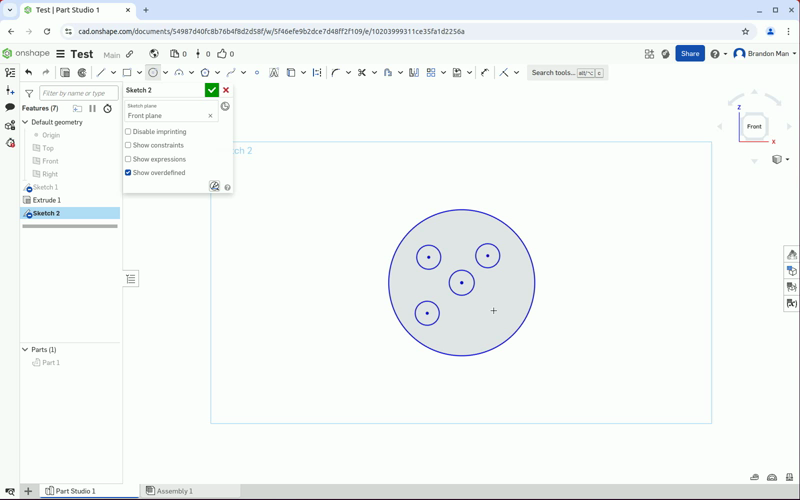
click(493, 310)
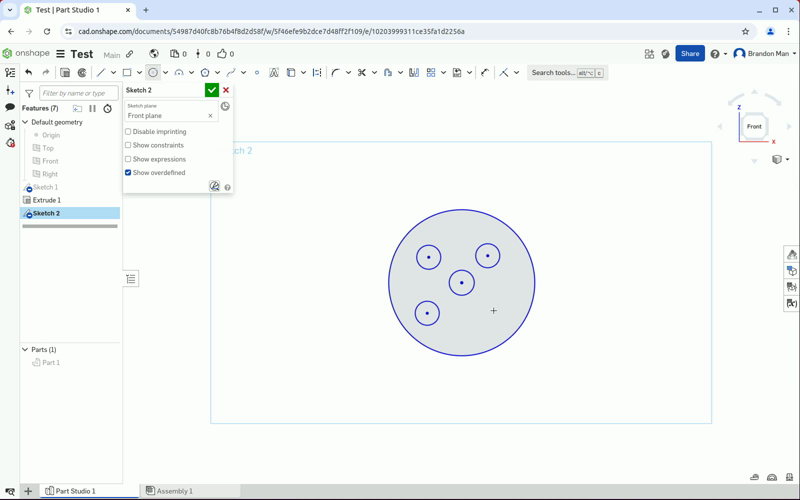
key_up(shift)
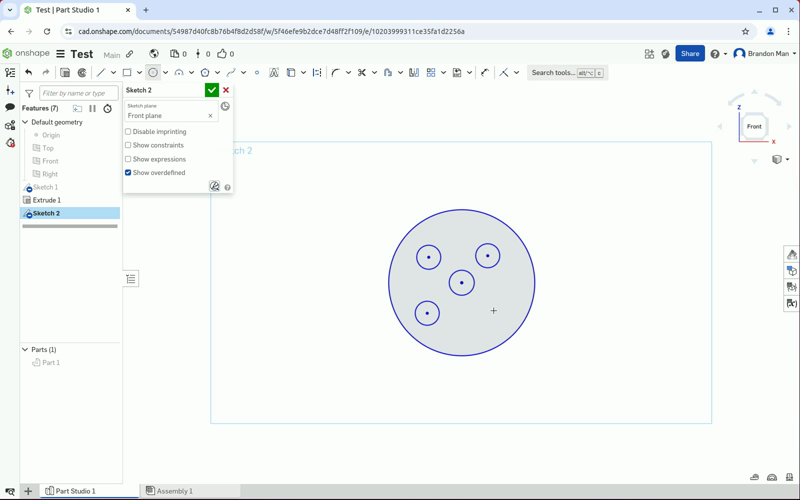
mouse_move(505, 310)
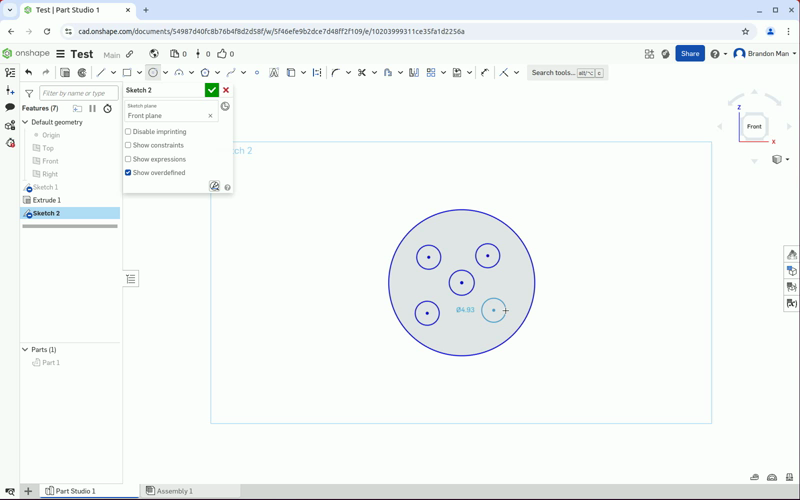
click(505, 310)
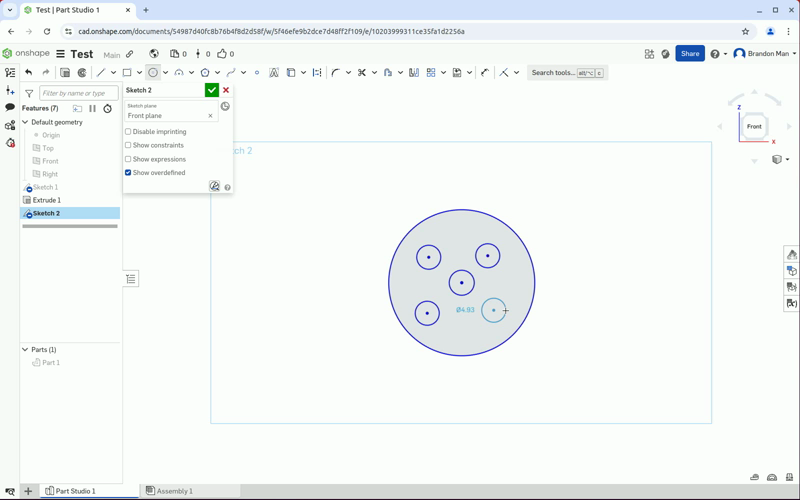
key(esc)
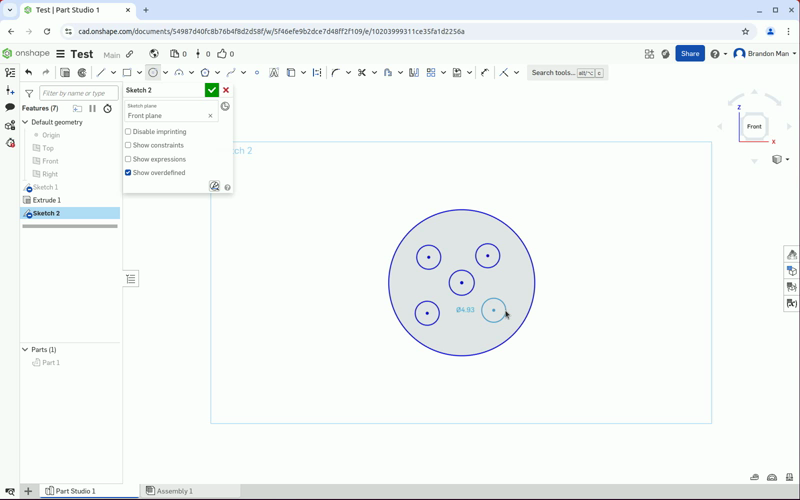
mouse_move(457, 241)
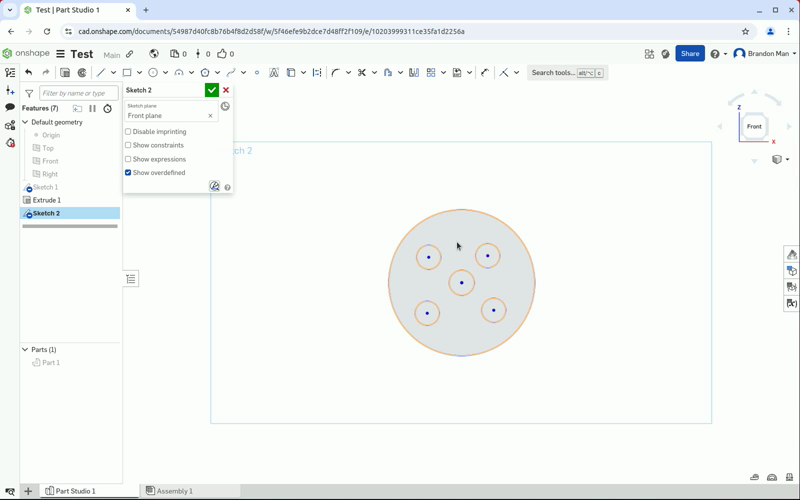
click(457, 241)
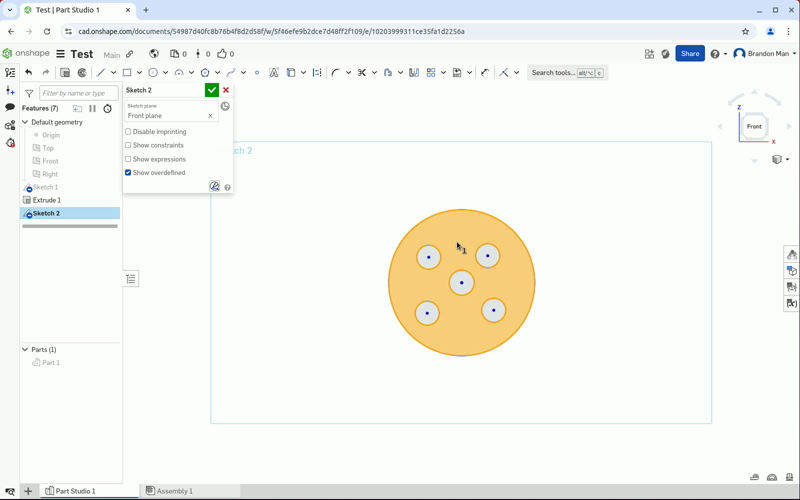
mouse_move(73, 352)
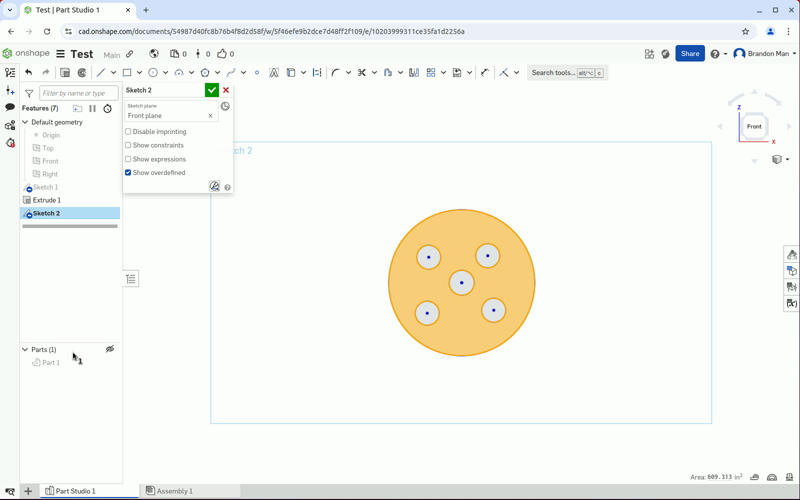
key(shift+y)
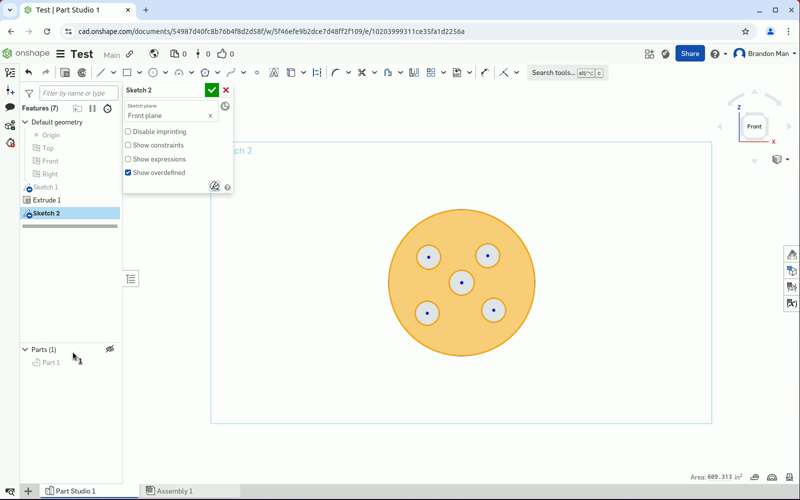
key(shift+e)
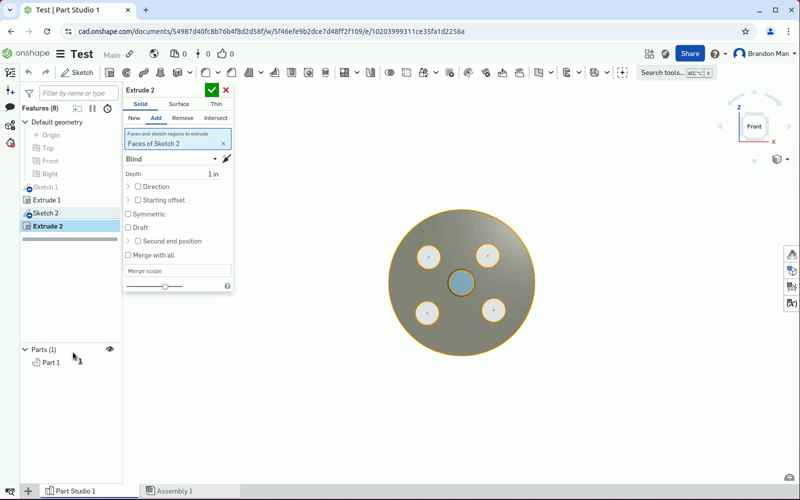
mouse_move(143, 106)
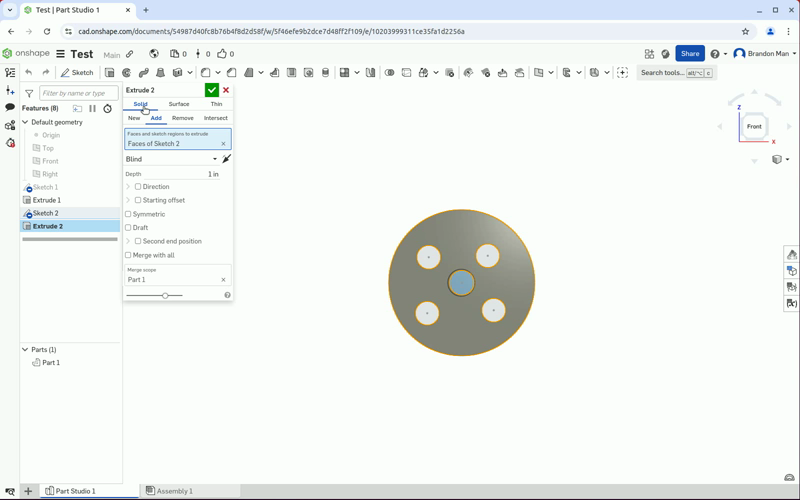
click(143, 106)
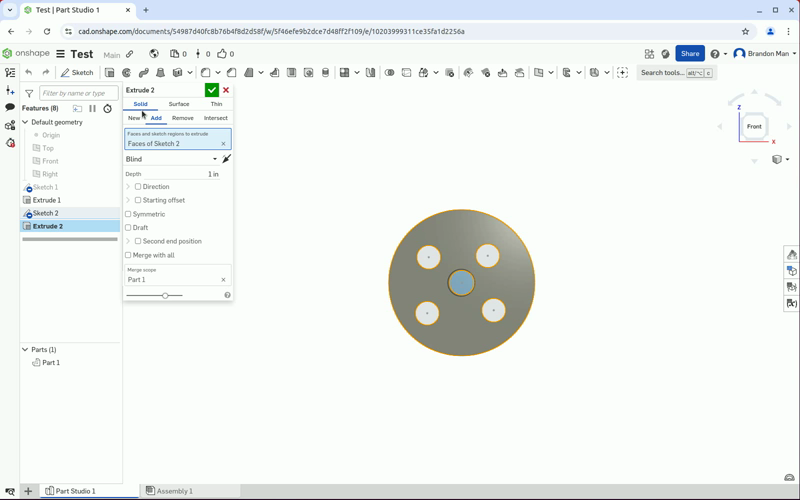
mouse_move(137, 120)
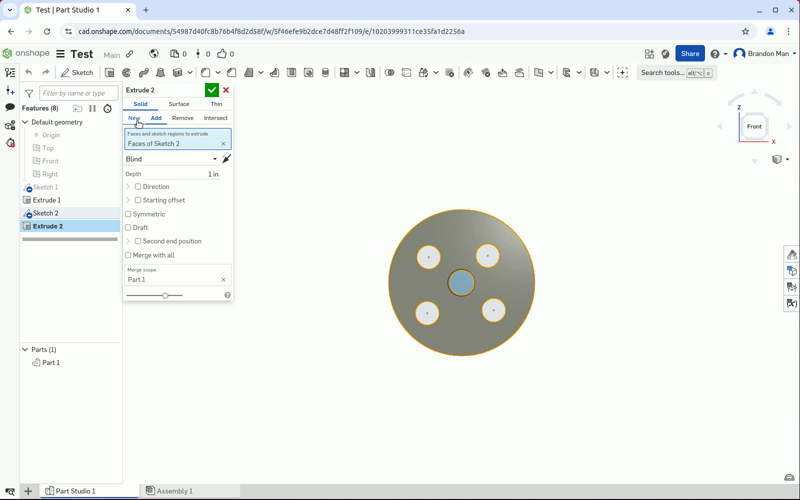
click(137, 120)
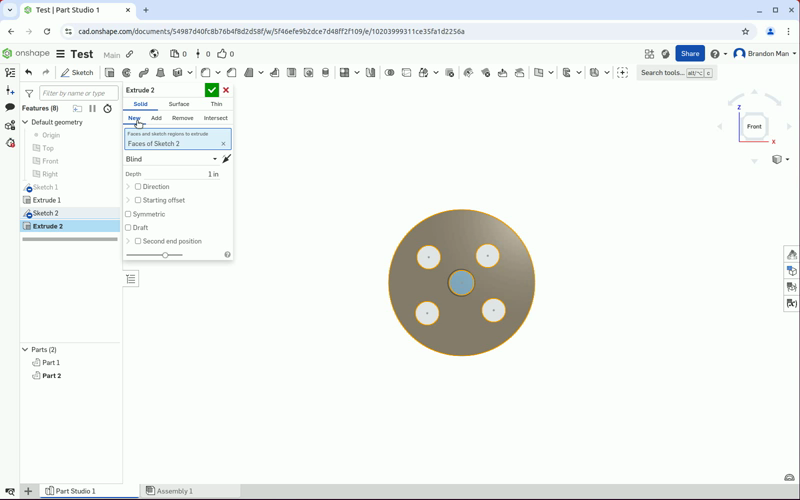
key(tab, 4)
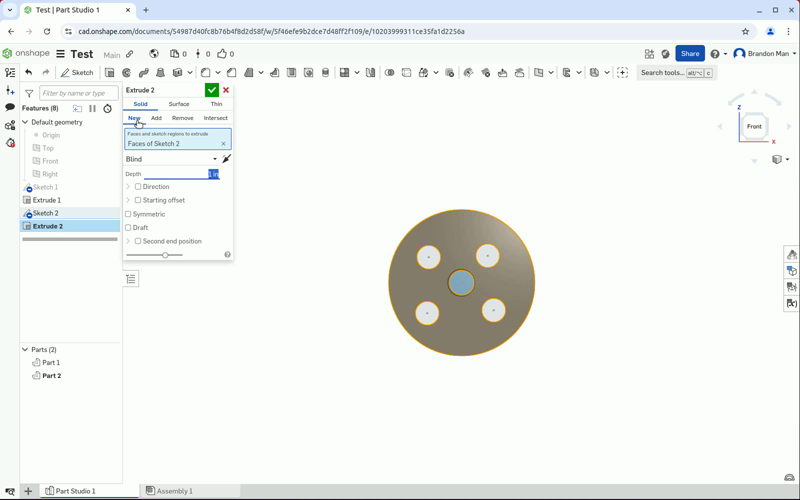
text(5.296)
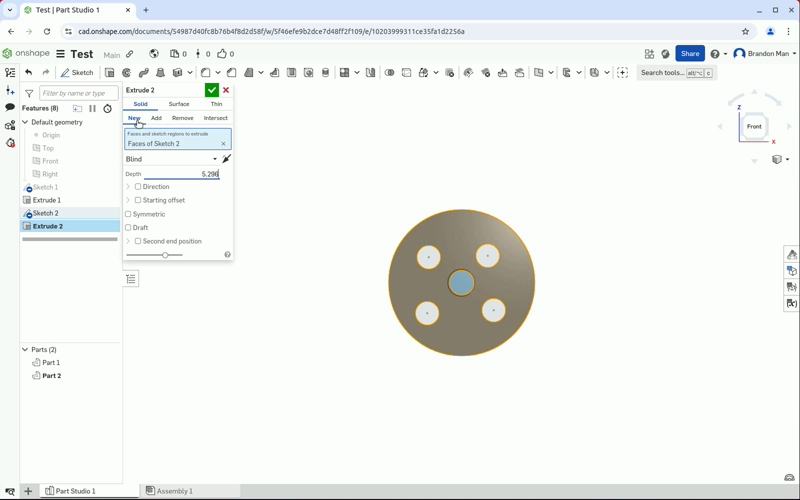
key(enter)
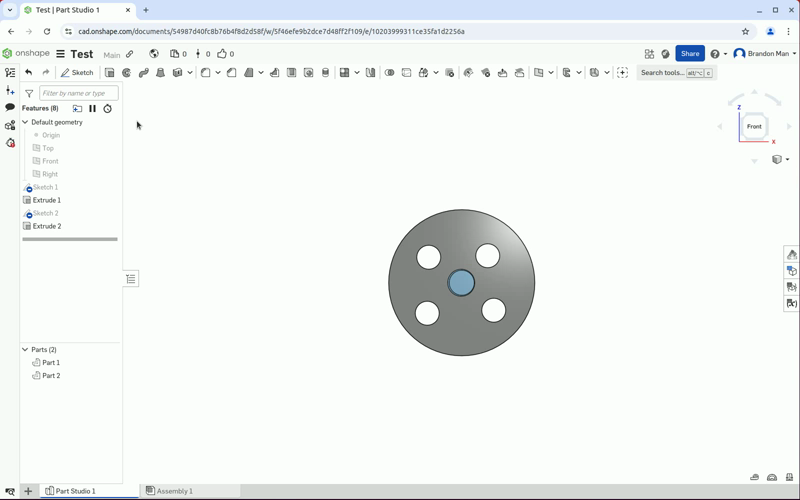
key(shift+h)
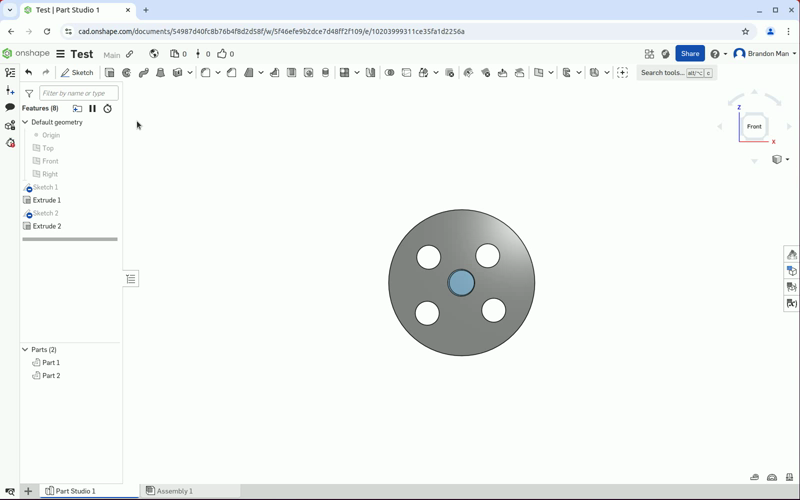
key(shift+h)
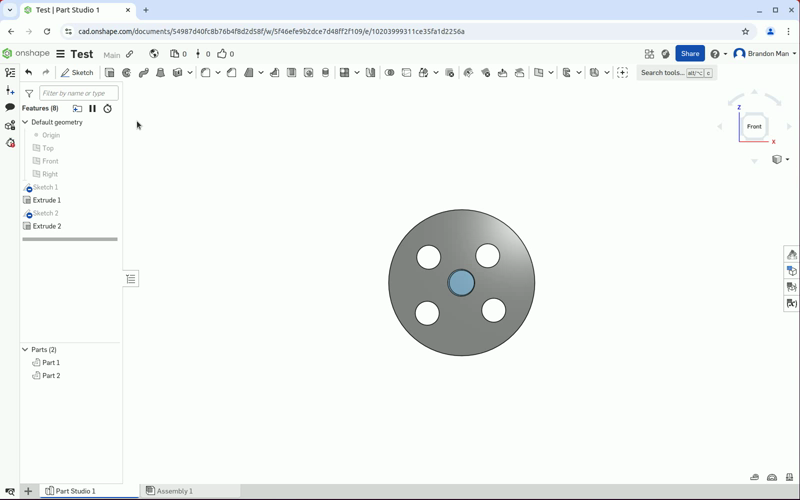
mouse_move(73, 189)
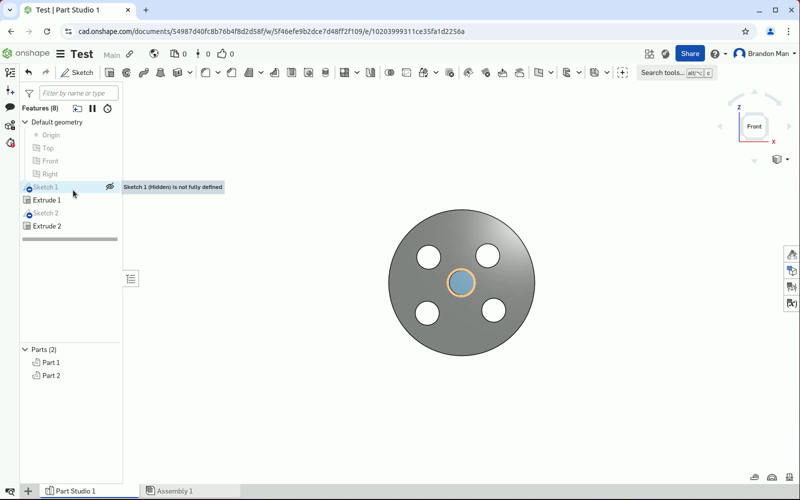
click(73, 189)
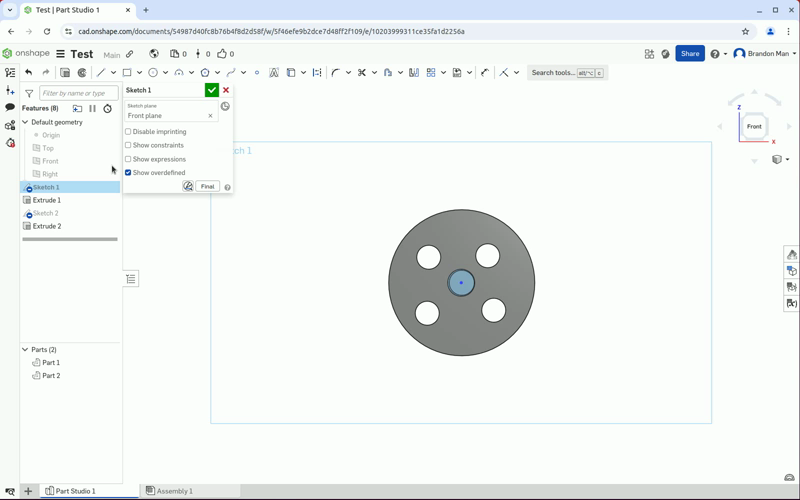
mouse_move(229, 92)
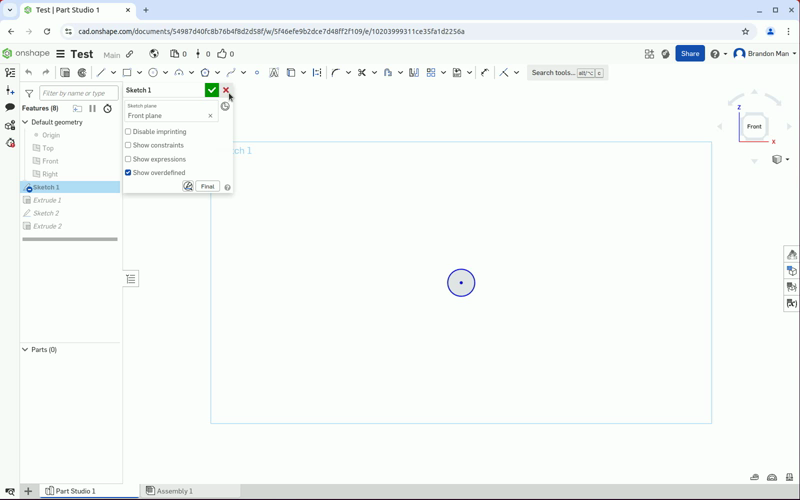
click(229, 92)
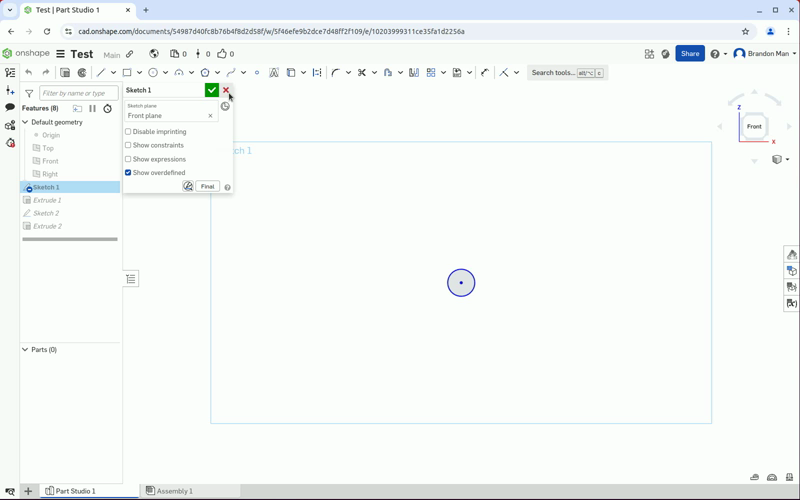
key(shift+s)
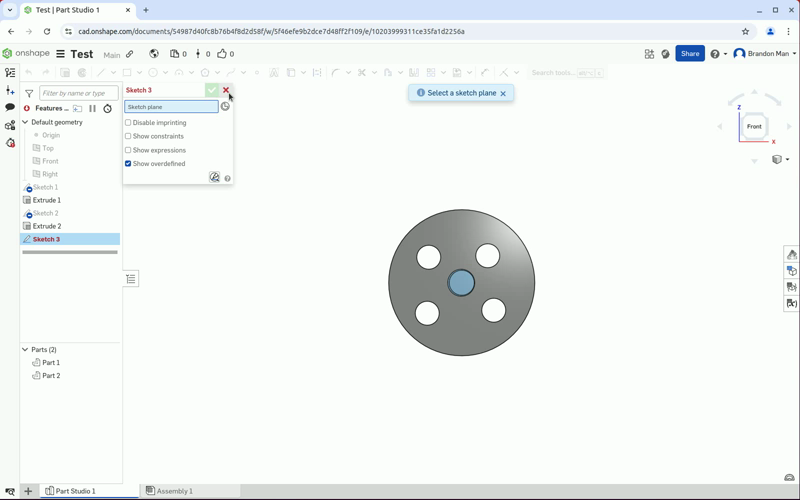
mouse_move(73, 163)
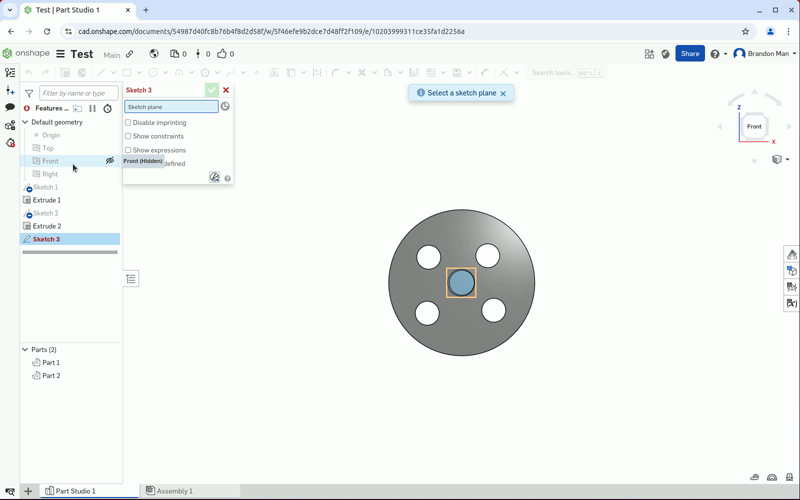
click(73, 163)
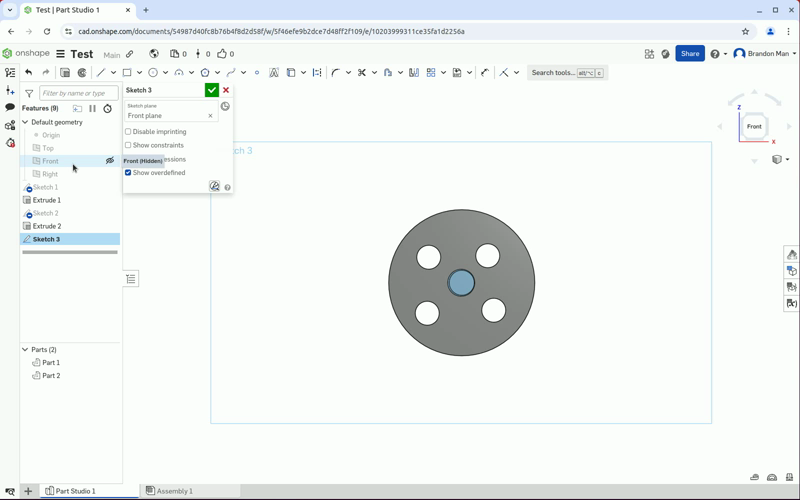
mouse_move(73, 352)
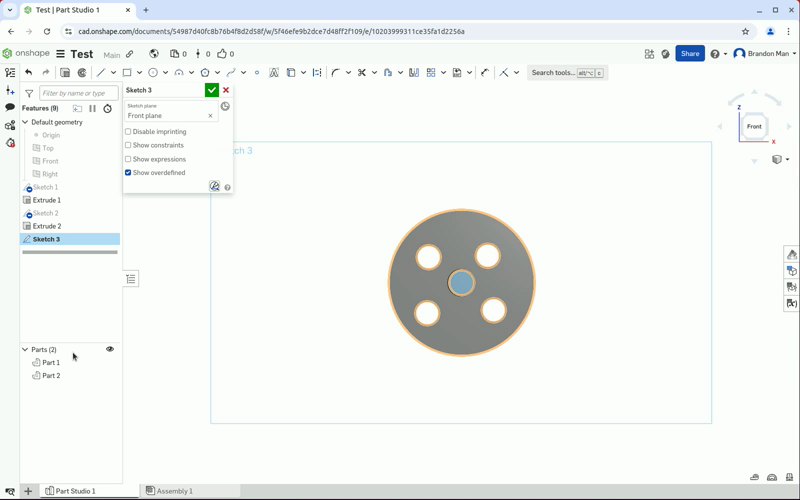
key(y)
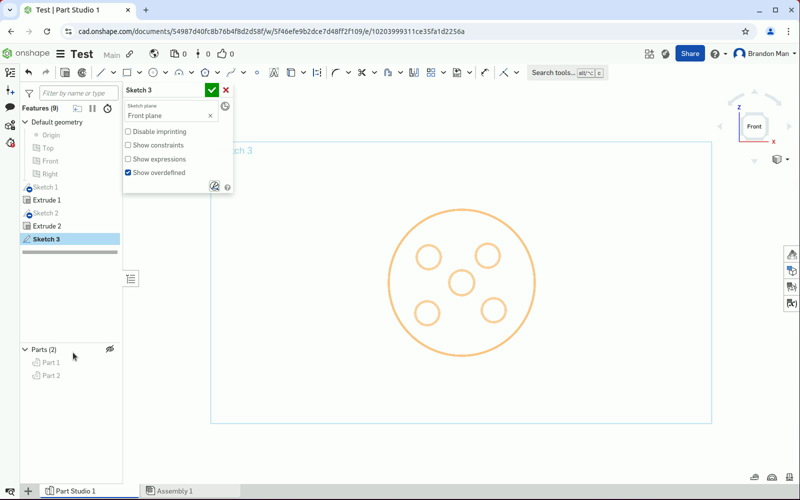
key(c)
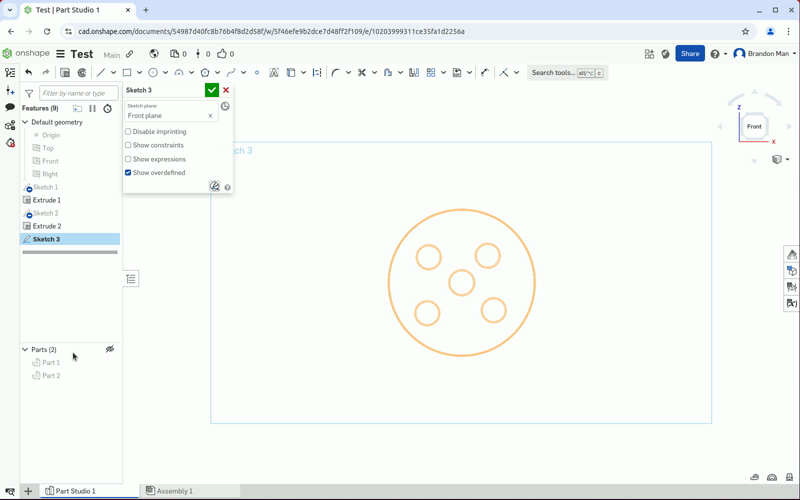
key_down(shift)
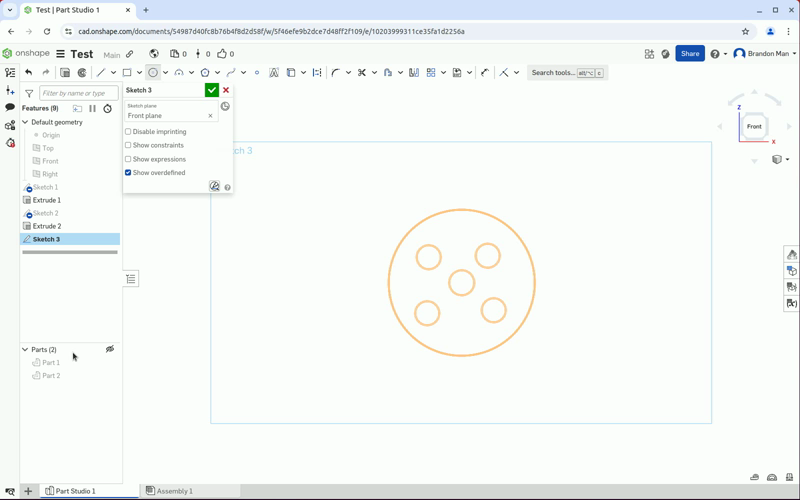
mouse_move(461, 282)
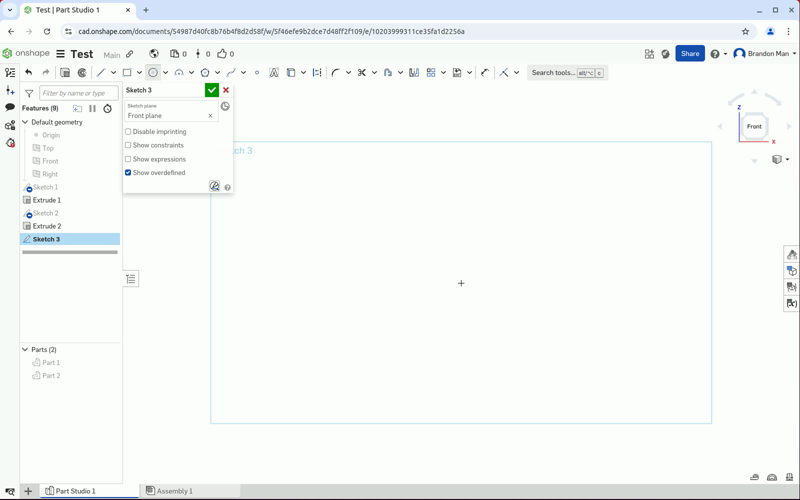
click(461, 282)
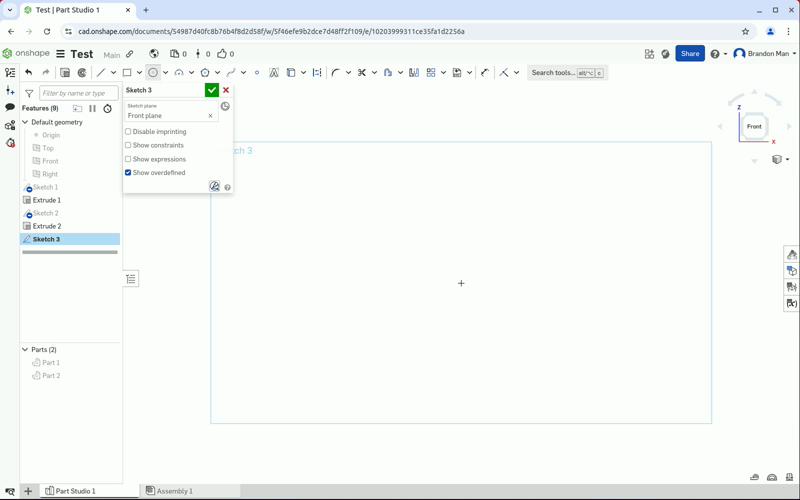
key_up(shift)
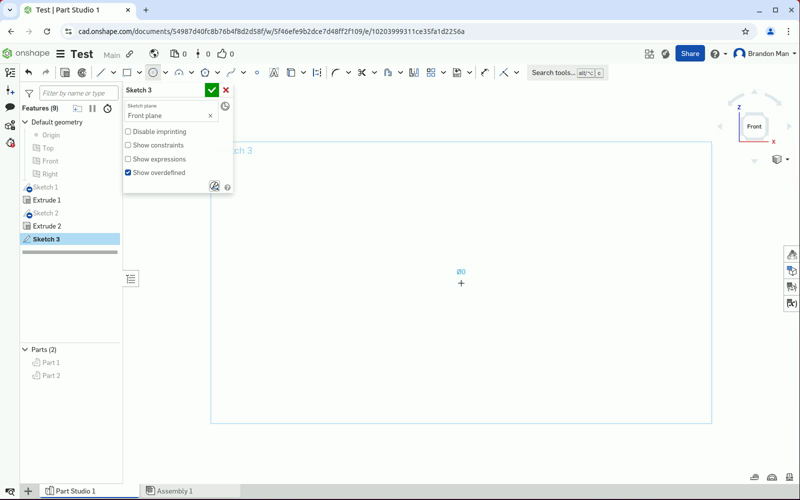
mouse_move(474, 282)
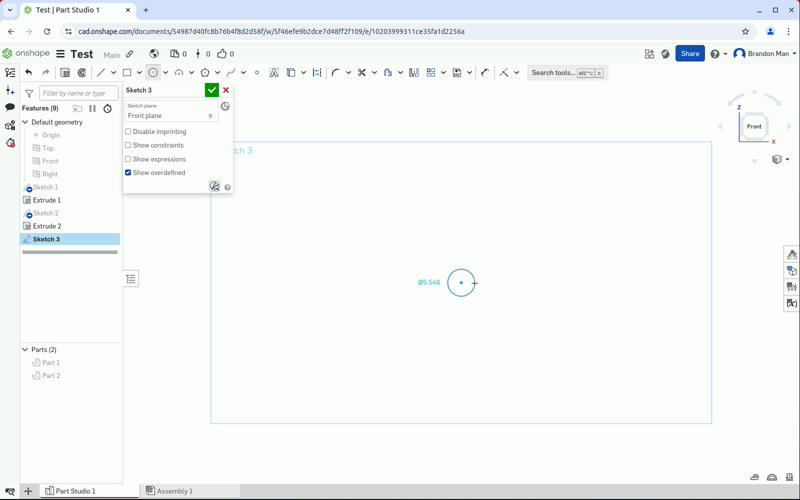
click(474, 282)
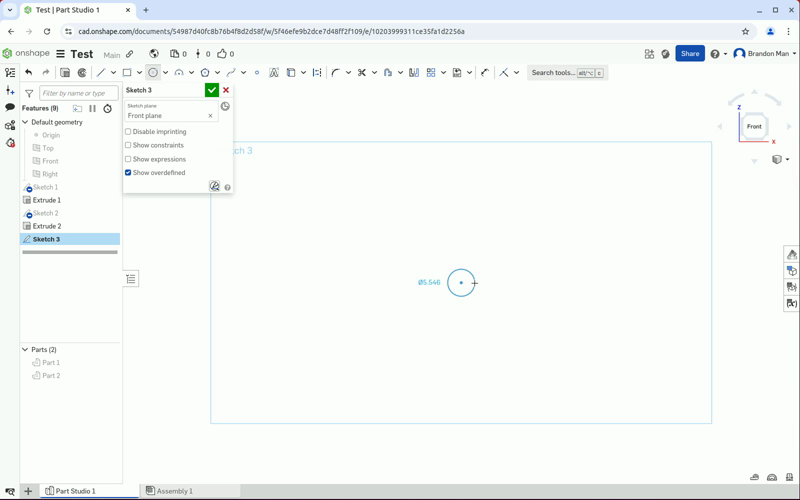
key(esc)
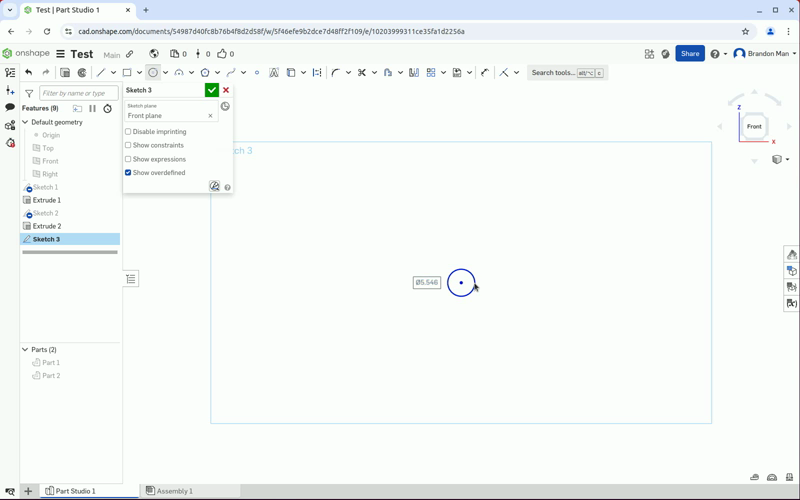
mouse_move(458, 286)
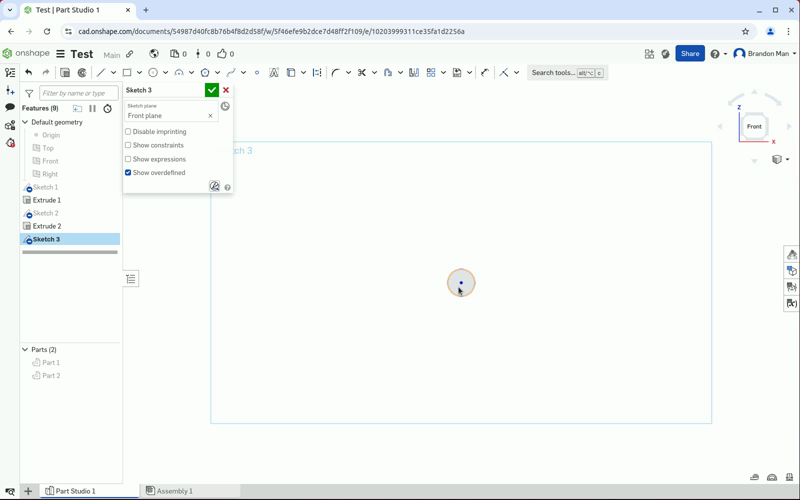
scroll(6)
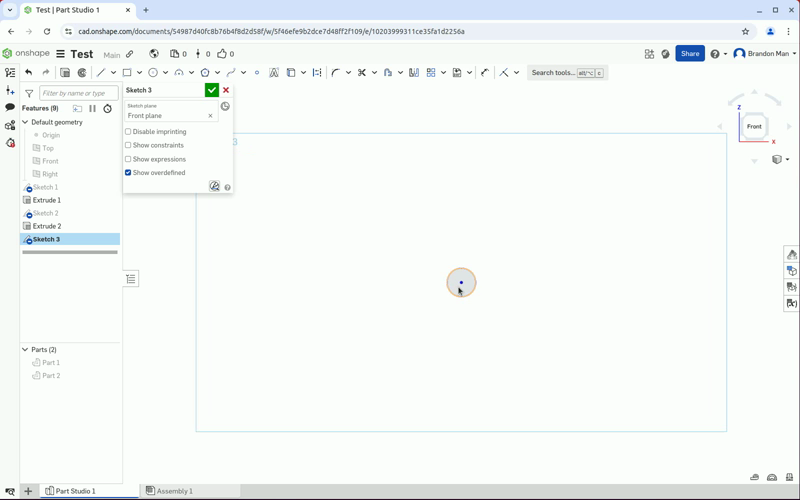
scroll(6)
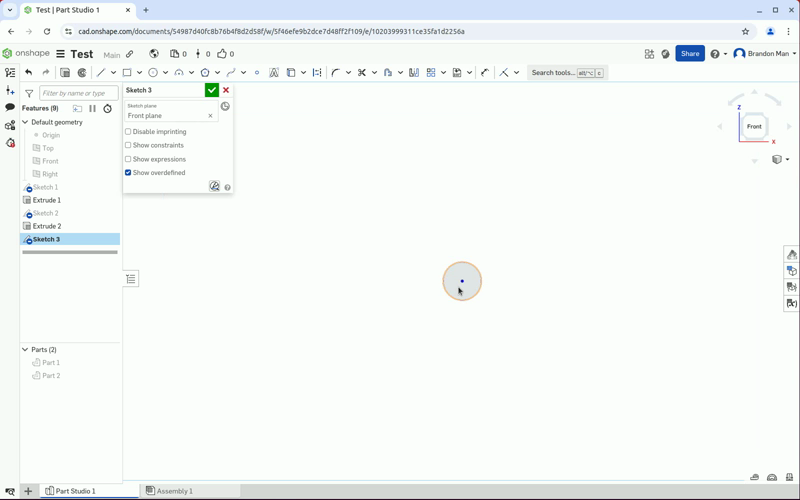
scroll(6)
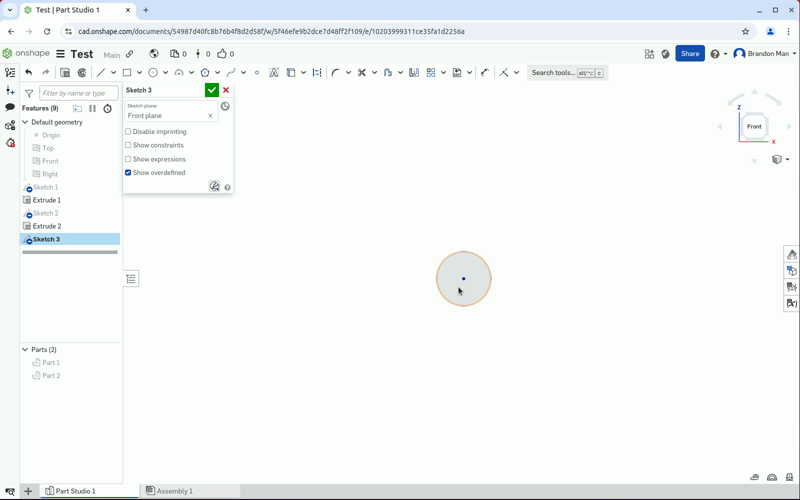
scroll(6)
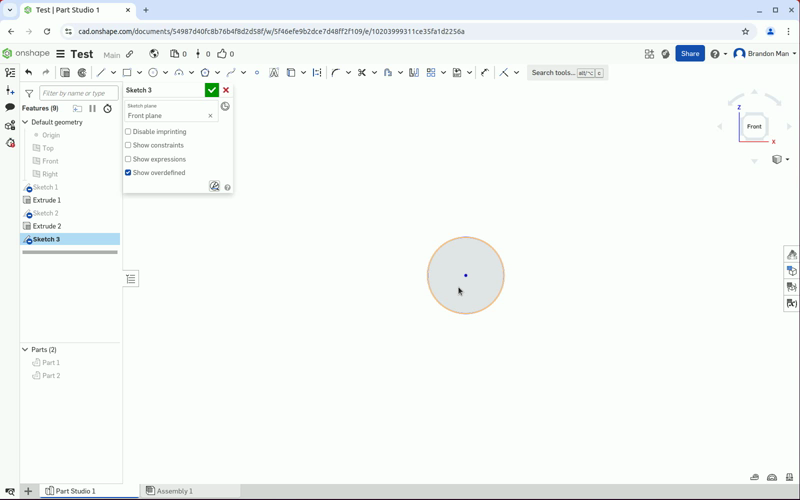
scroll(6)
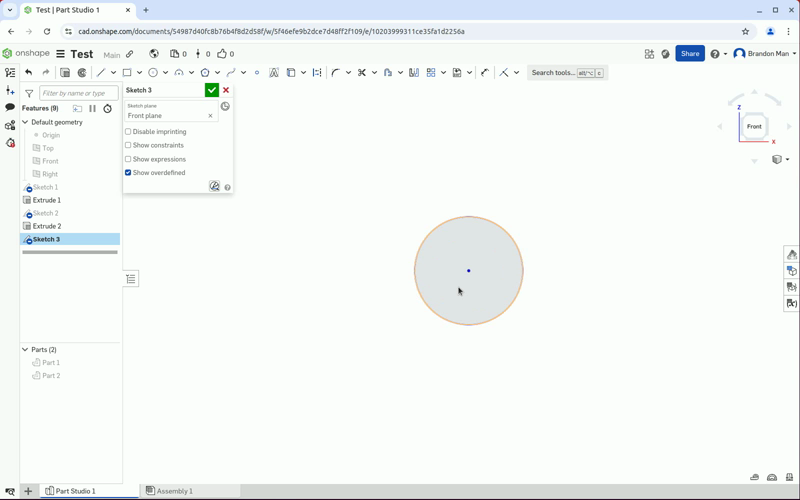
scroll(6)
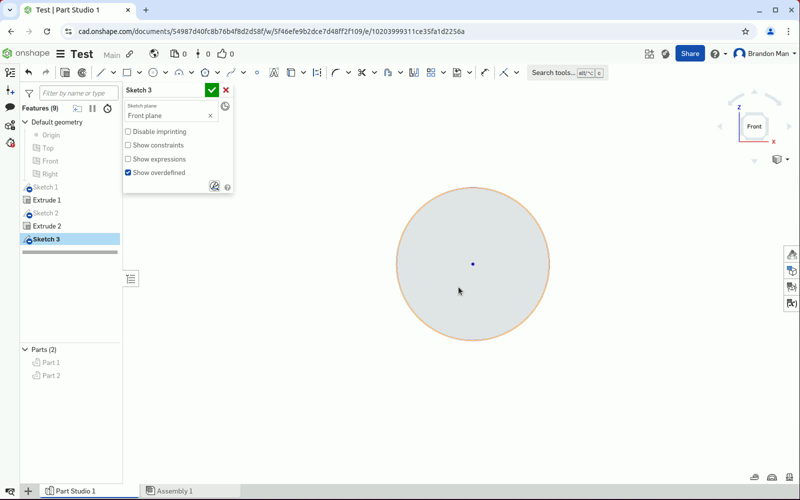
scroll(6)
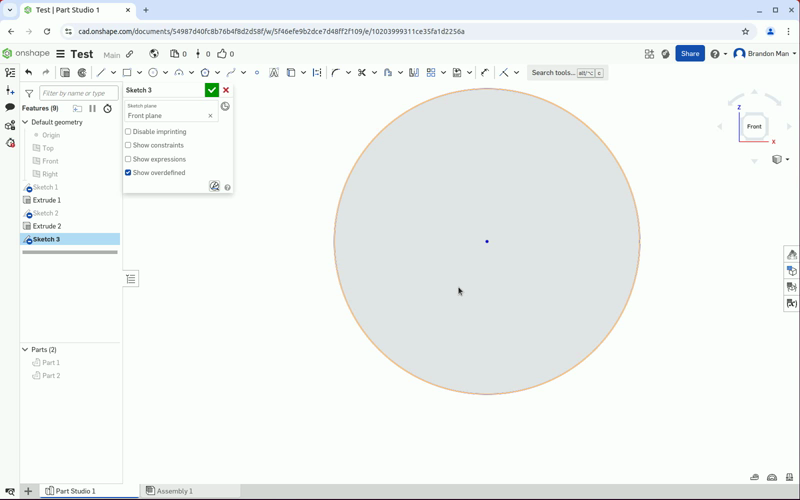
click(458, 286)
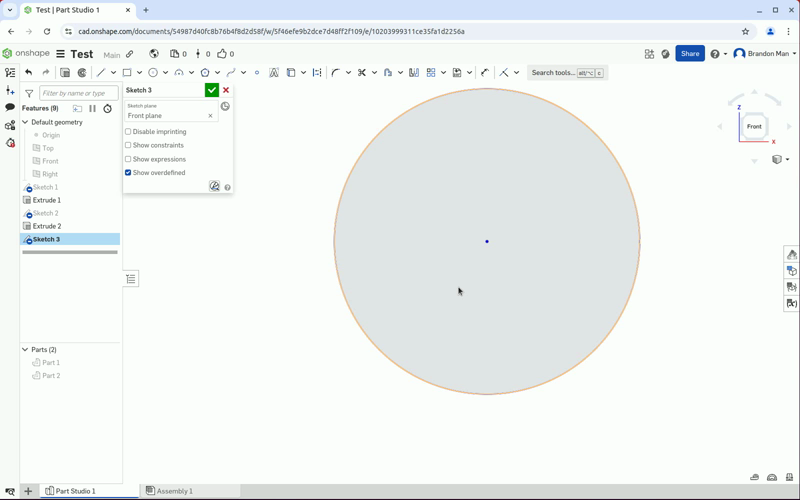
scroll(-6)
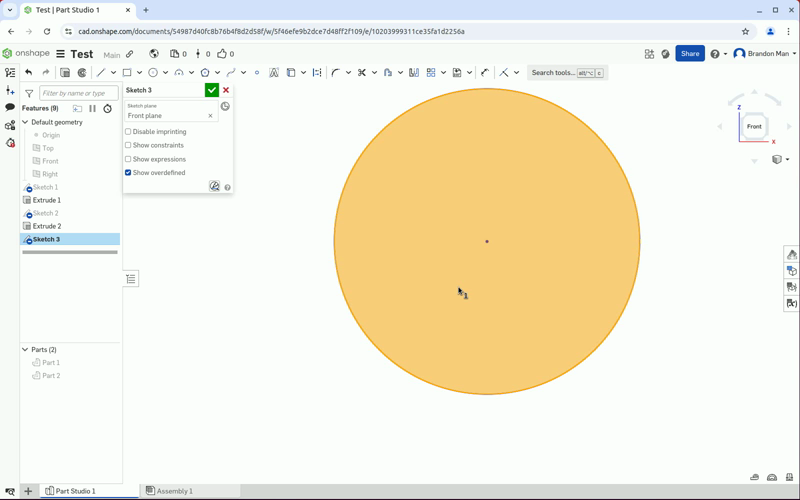
scroll(-6)
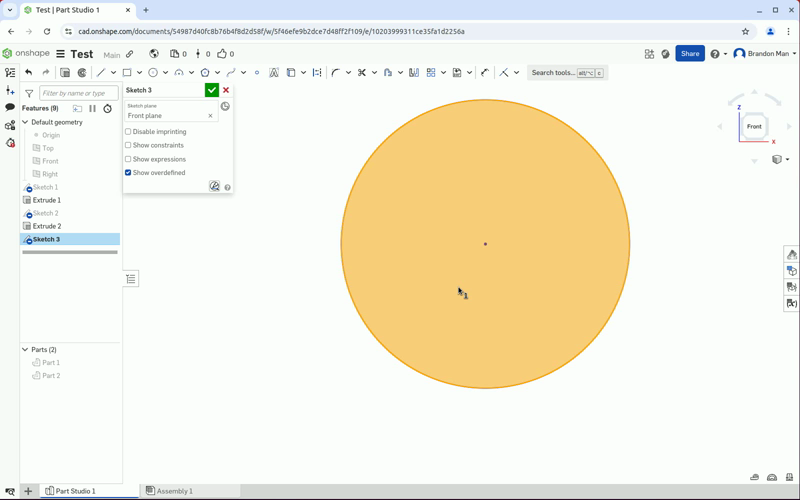
scroll(-6)
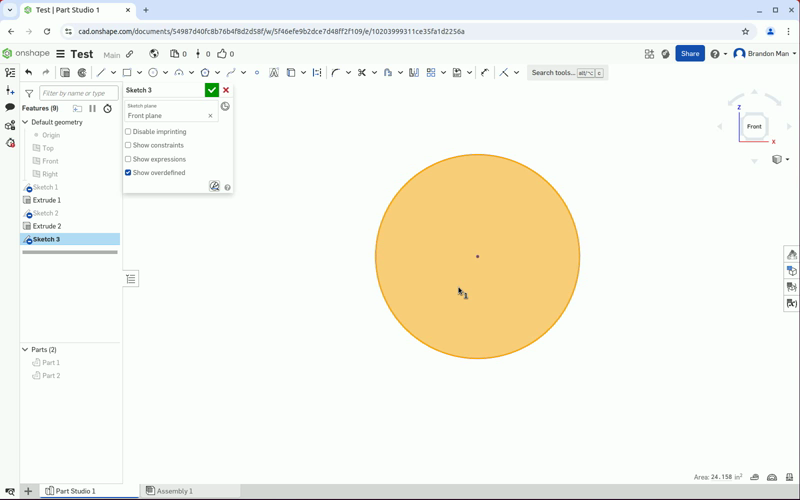
scroll(-6)
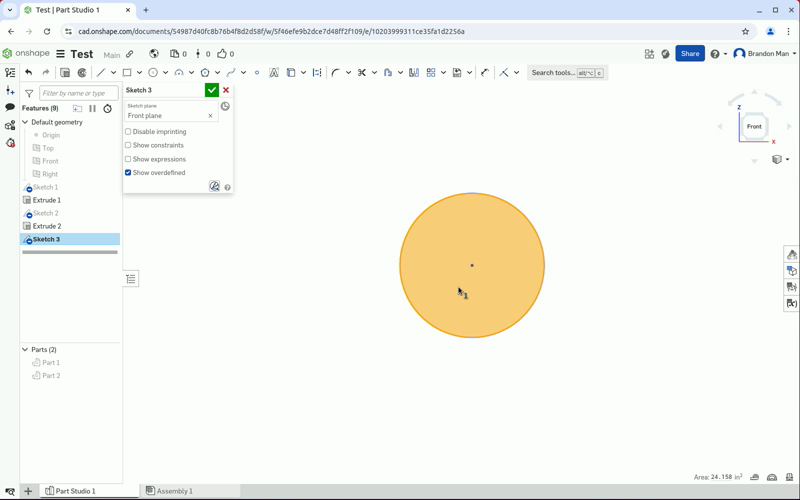
scroll(-6)
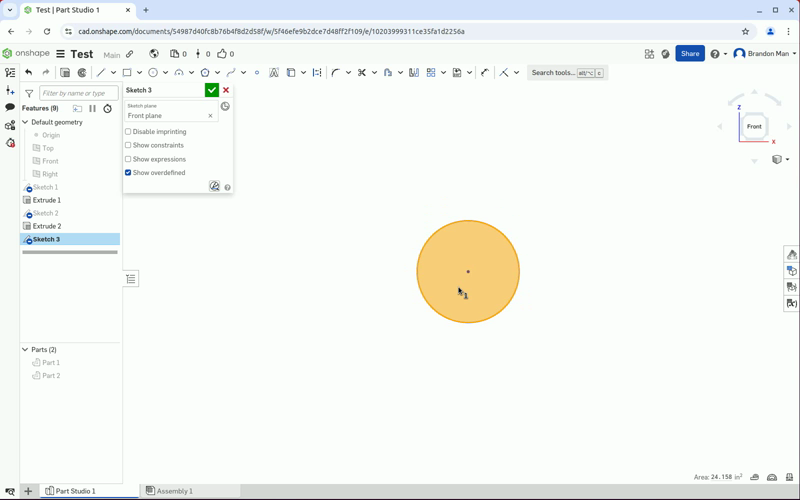
scroll(-6)
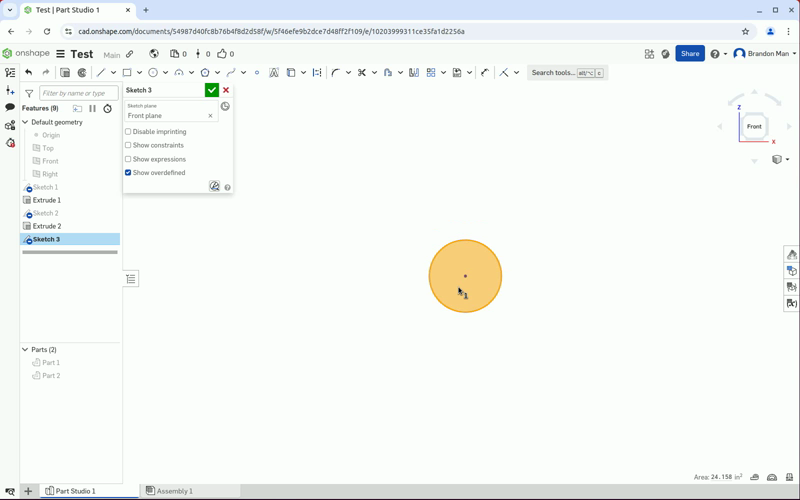
scroll(-6)
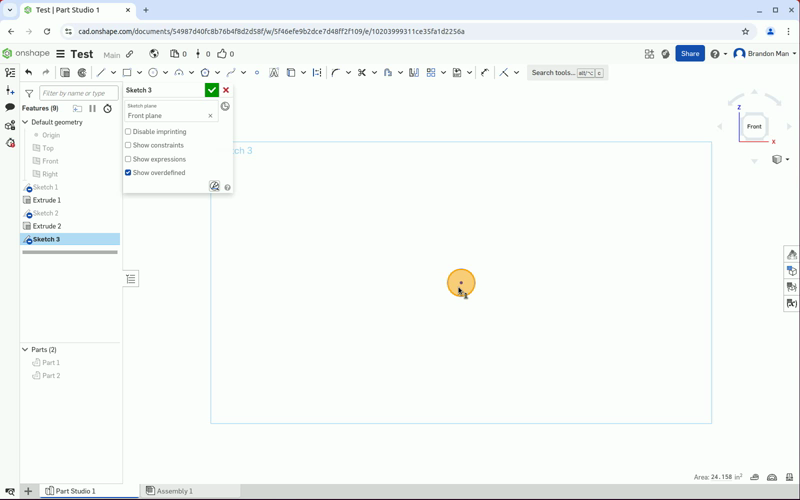
mouse_move(73, 352)
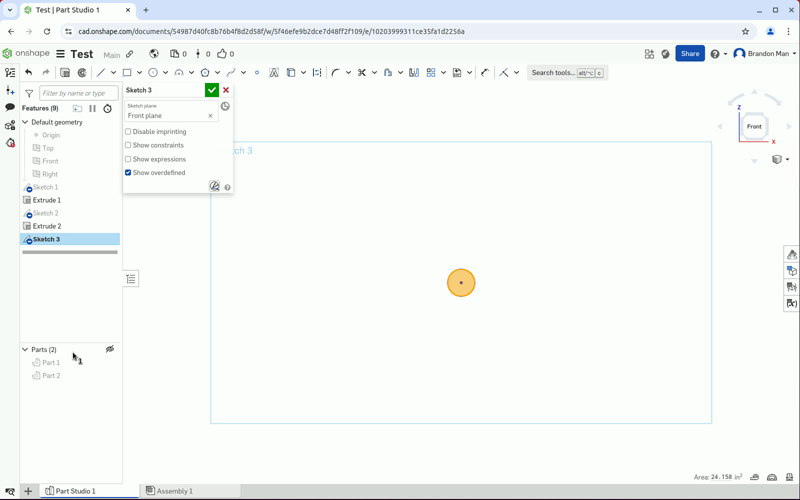
key(shift+y)
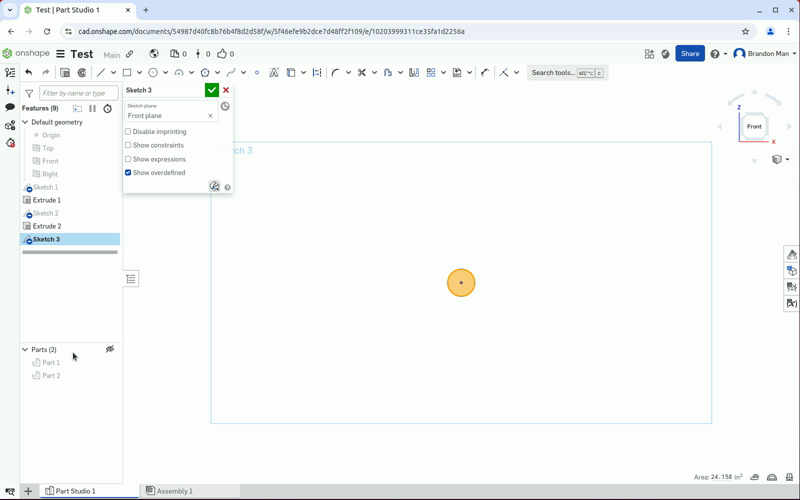
key(shift+e)
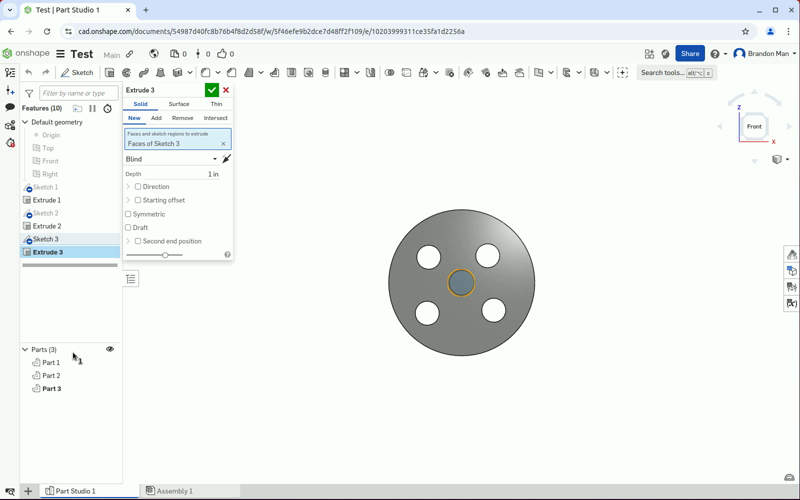
mouse_move(143, 106)
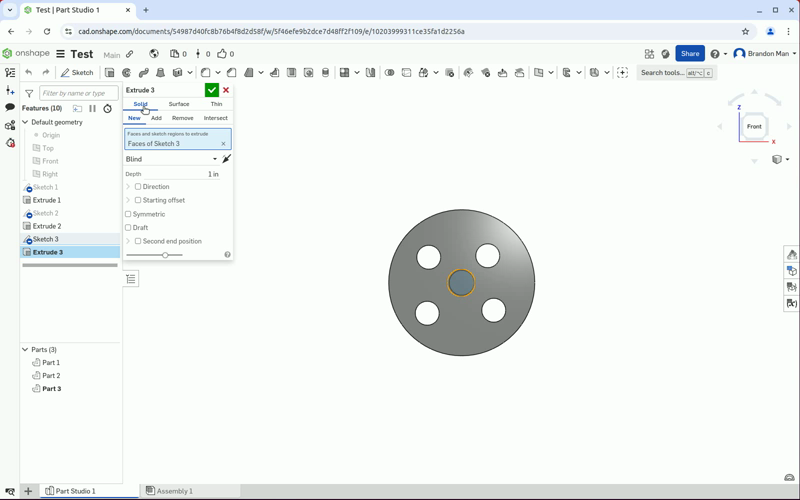
click(143, 106)
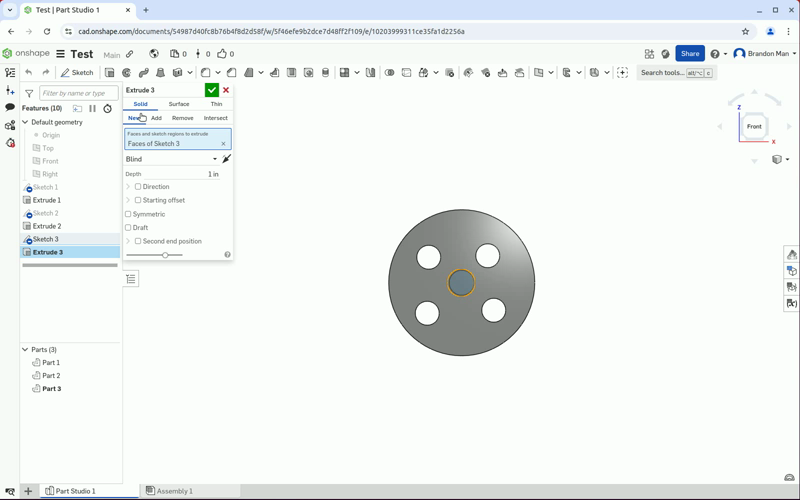
mouse_move(137, 120)
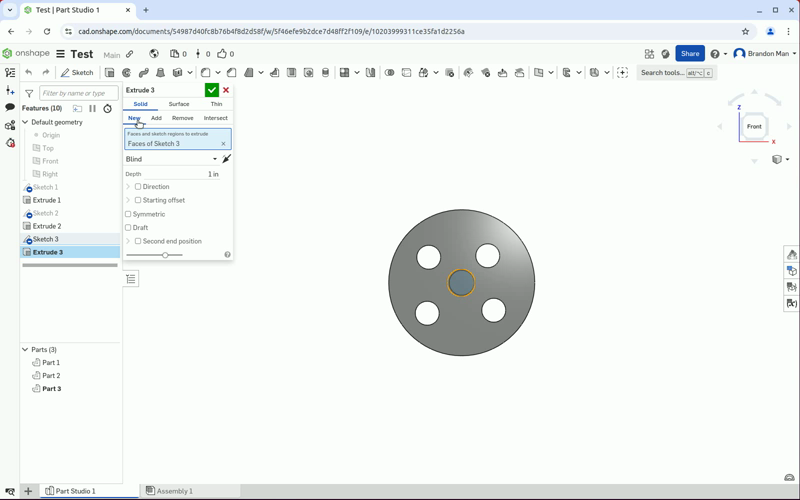
click(137, 120)
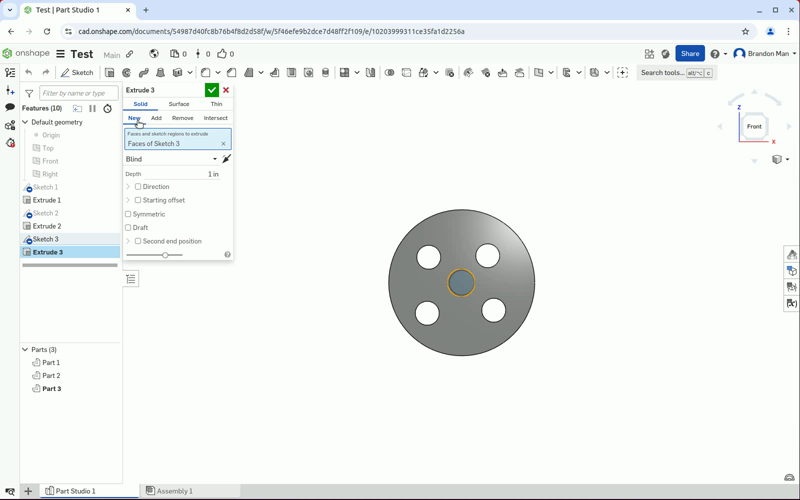
key(tab, 4)
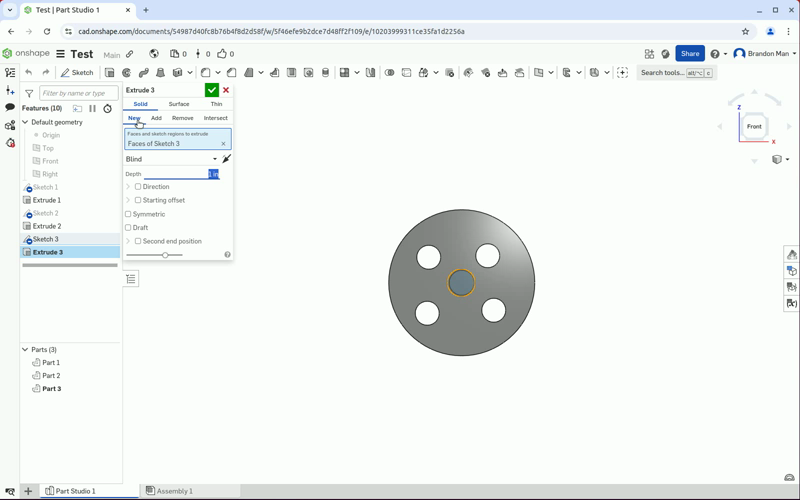
text(6.499)
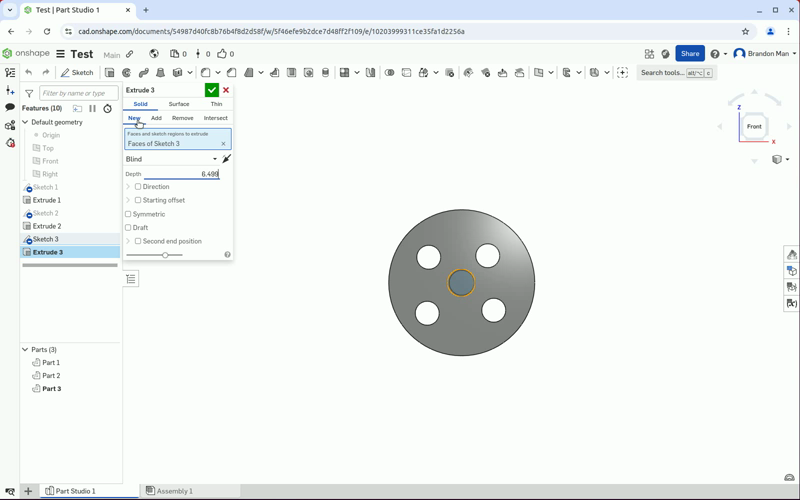
key(enter)
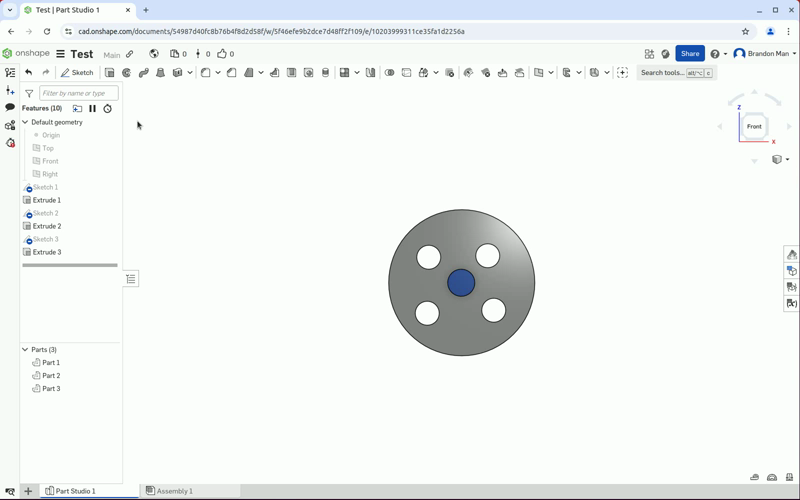
key(shift+h)
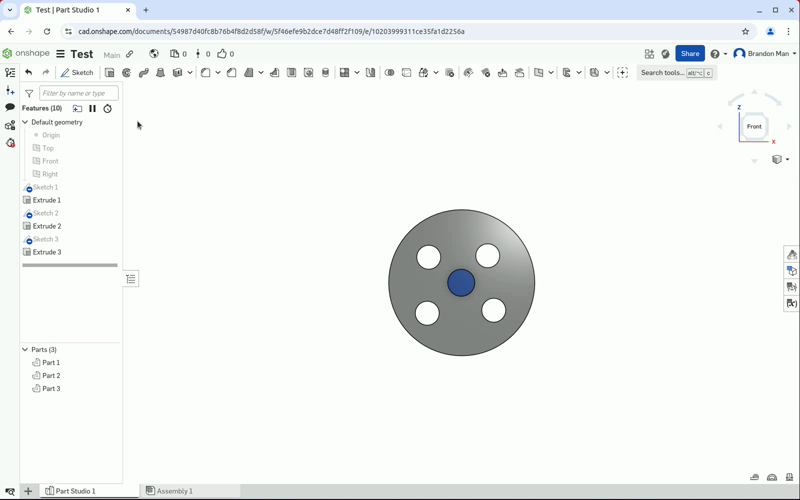
key(shift+h)
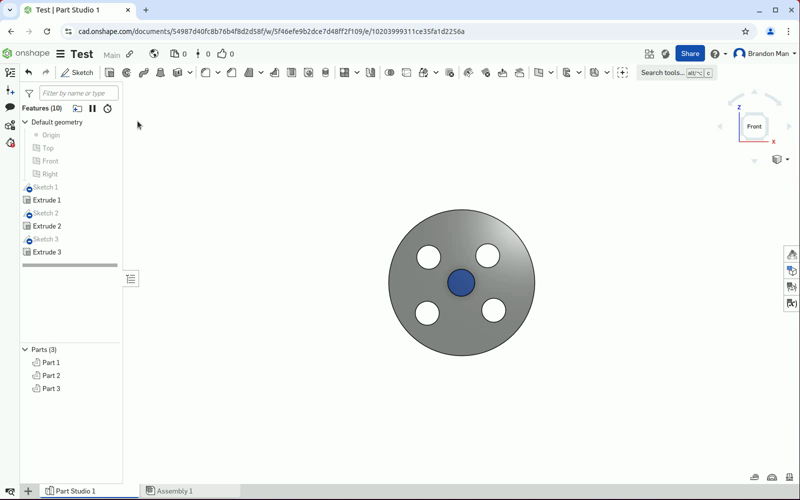
mouse_move(73, 189)
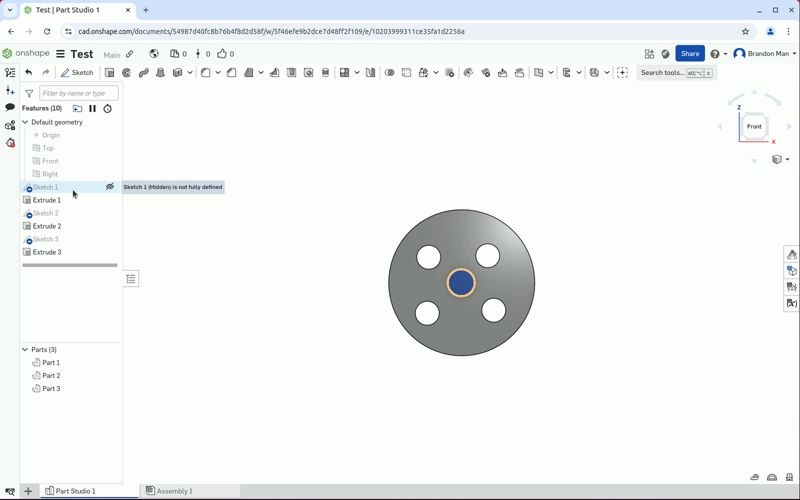
click(73, 189)
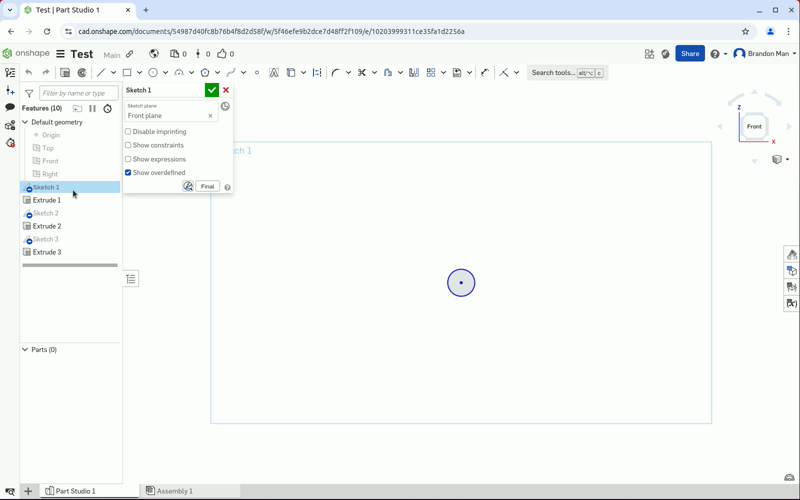
mouse_move(229, 92)
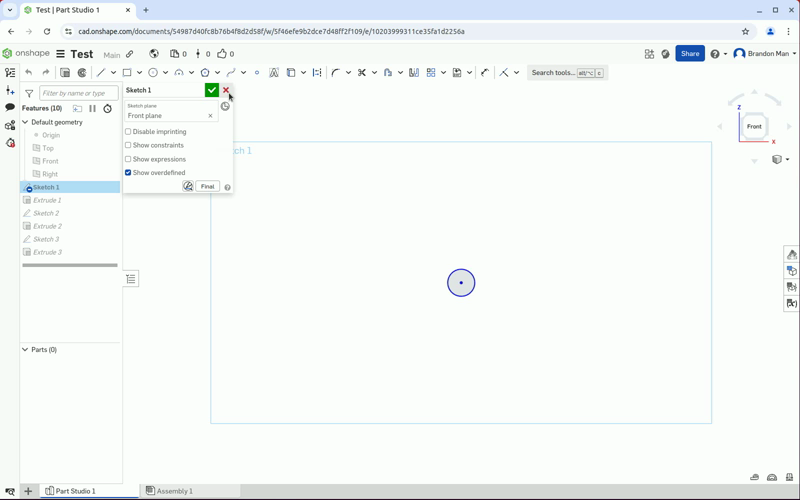
click(229, 92)
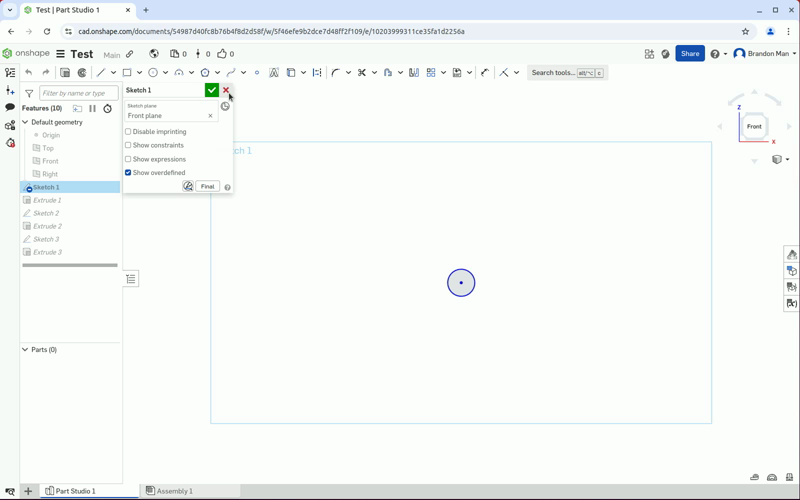
key(shift+s)
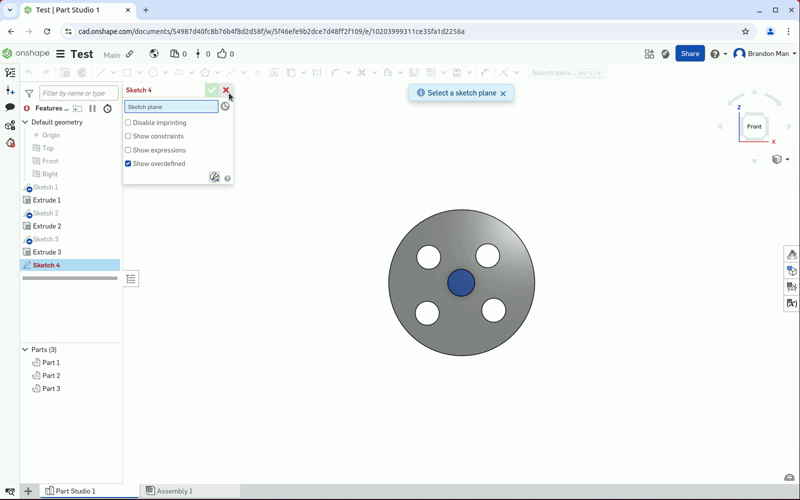
mouse_move(73, 163)
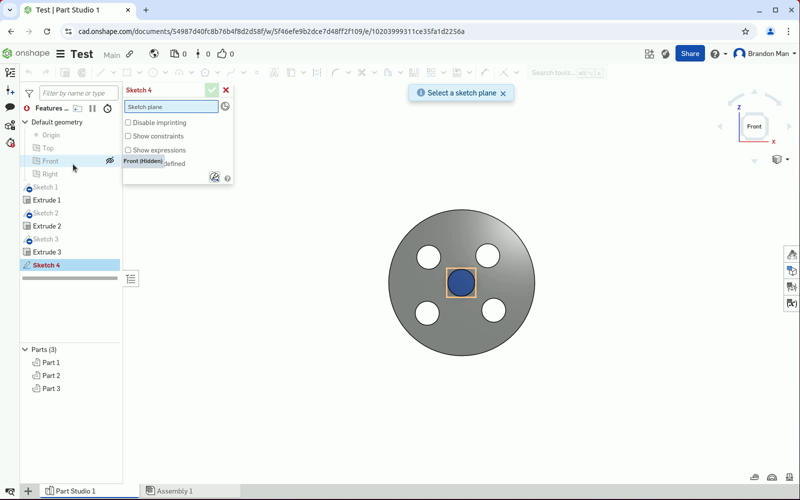
click(73, 163)
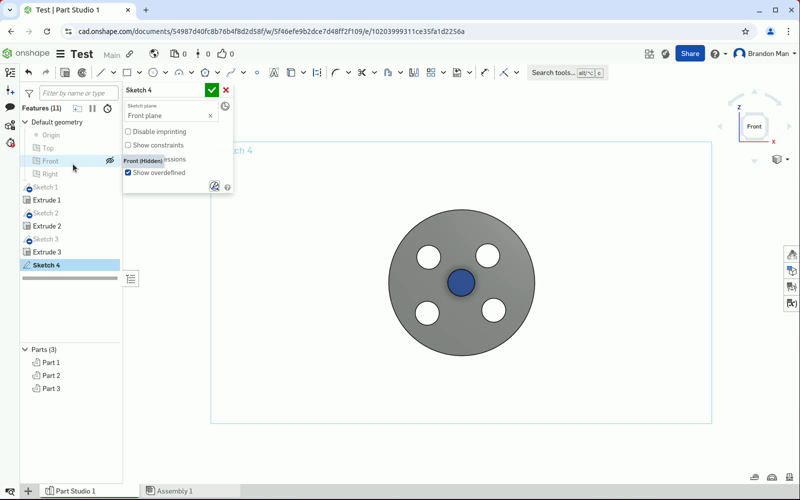
mouse_move(73, 352)
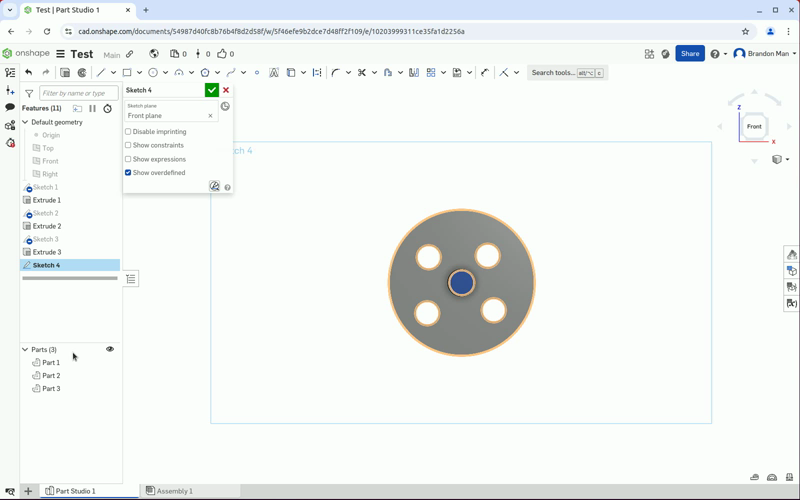
key(y)
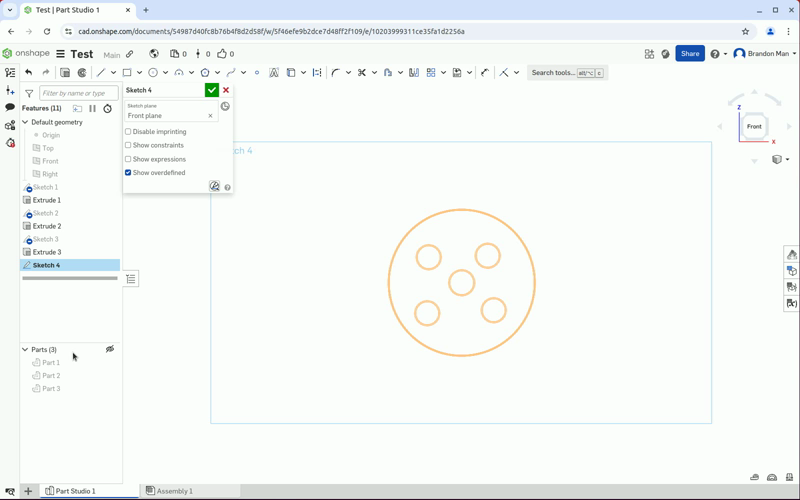
key(c)
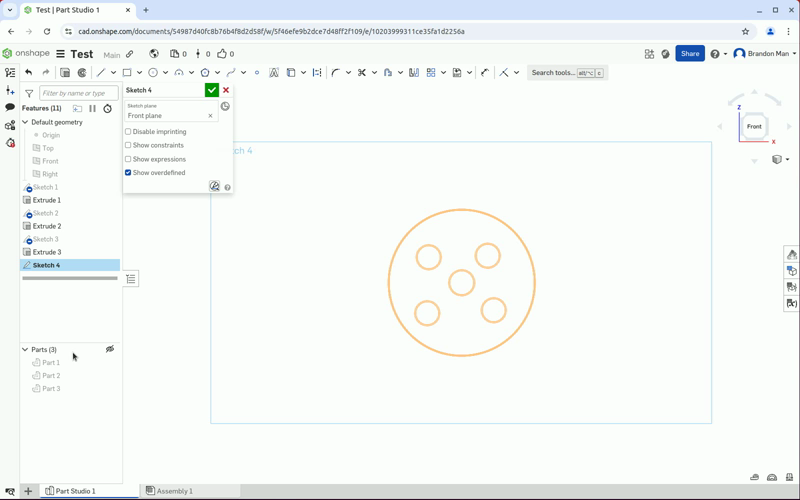
key_down(shift)
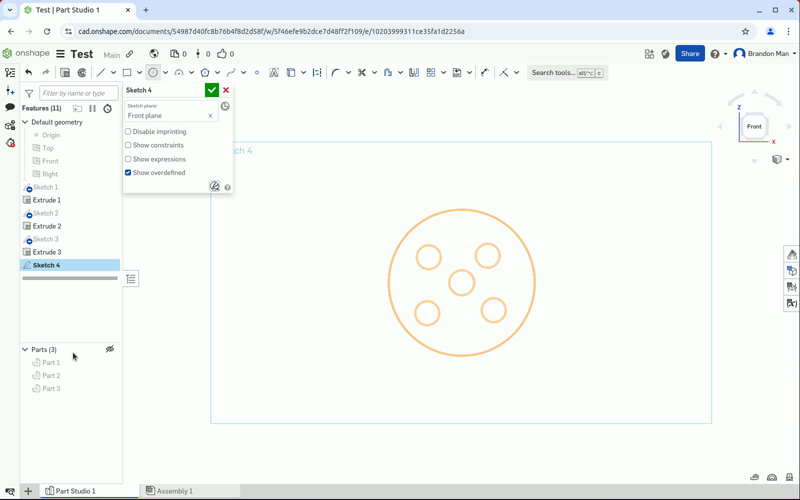
mouse_move(361, 313)
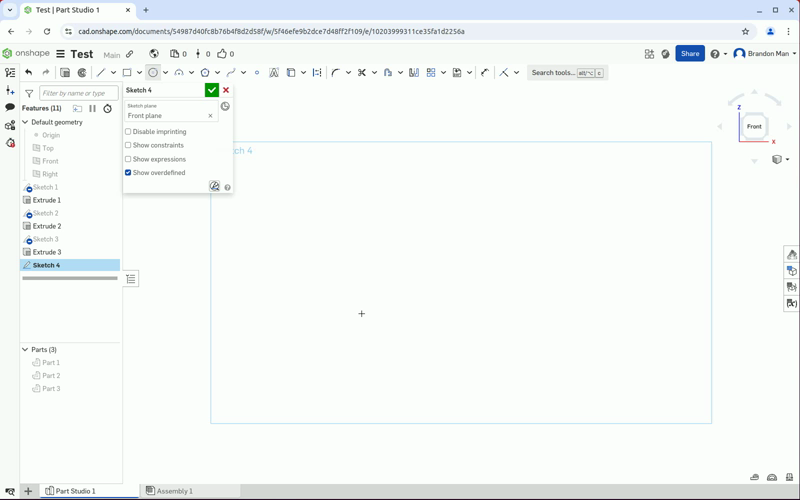
click(361, 313)
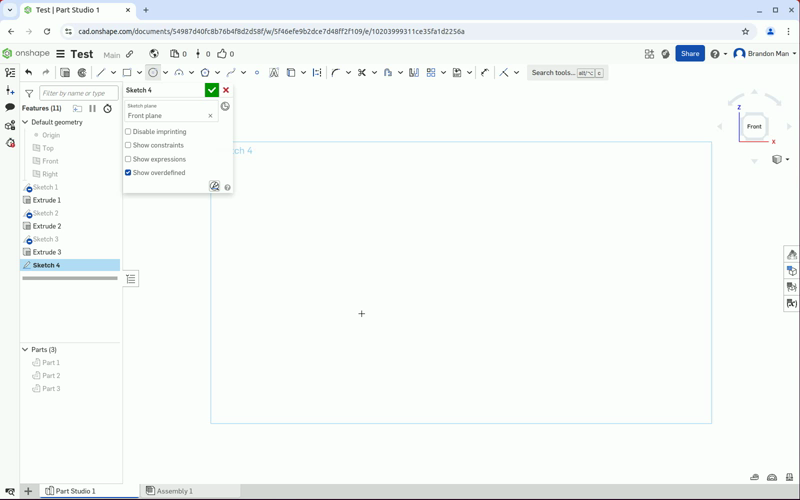
key_up(shift)
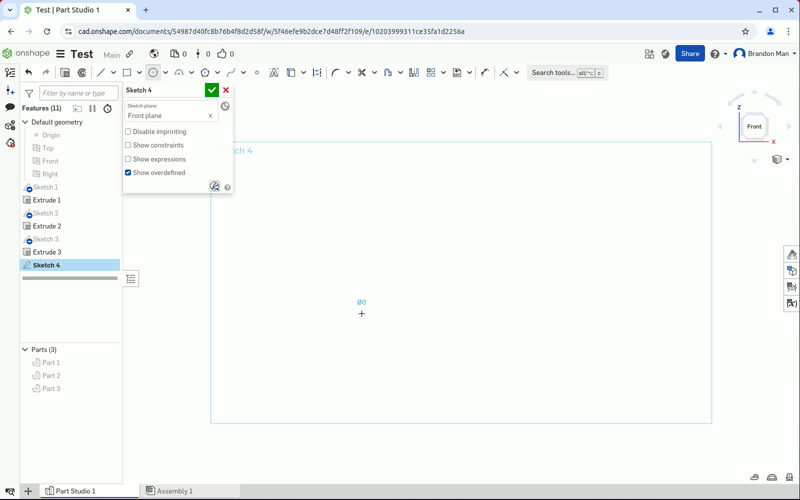
mouse_move(374, 313)
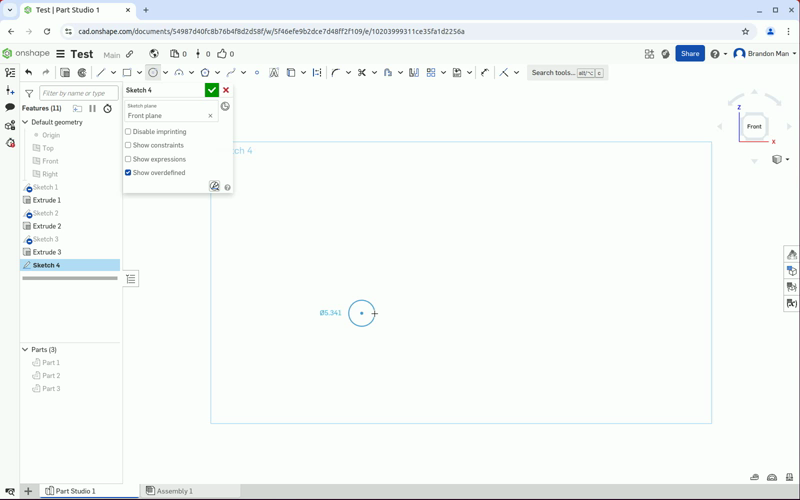
click(374, 313)
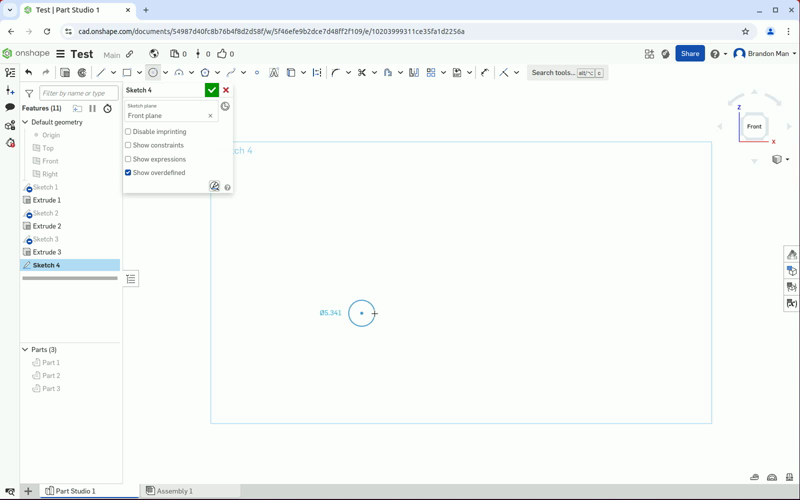
key(esc)
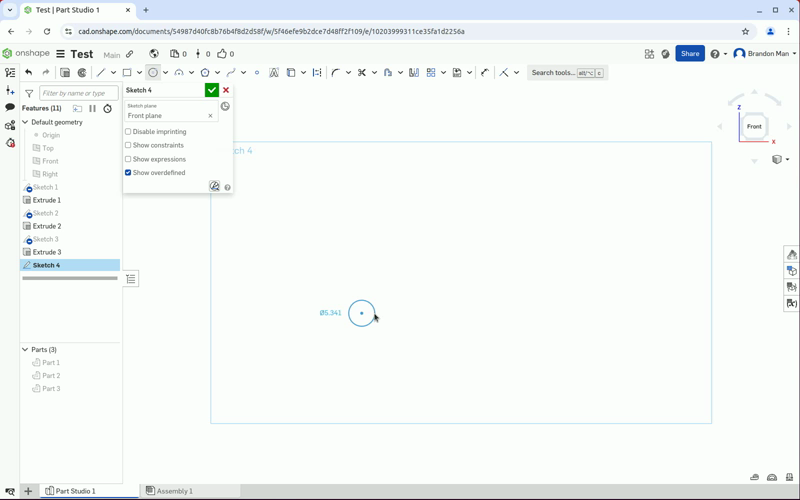
mouse_move(362, 307)
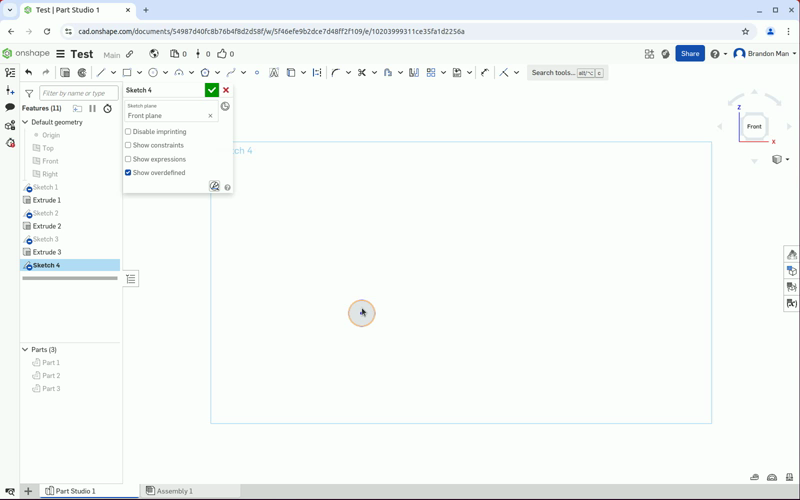
scroll(6)
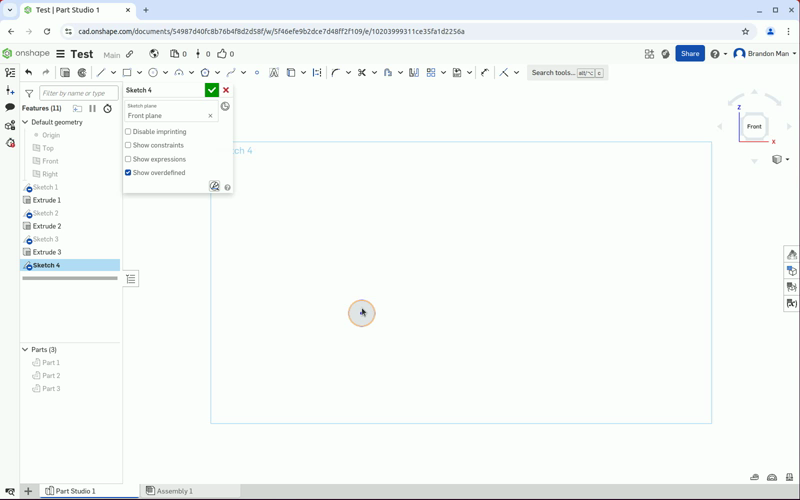
scroll(6)
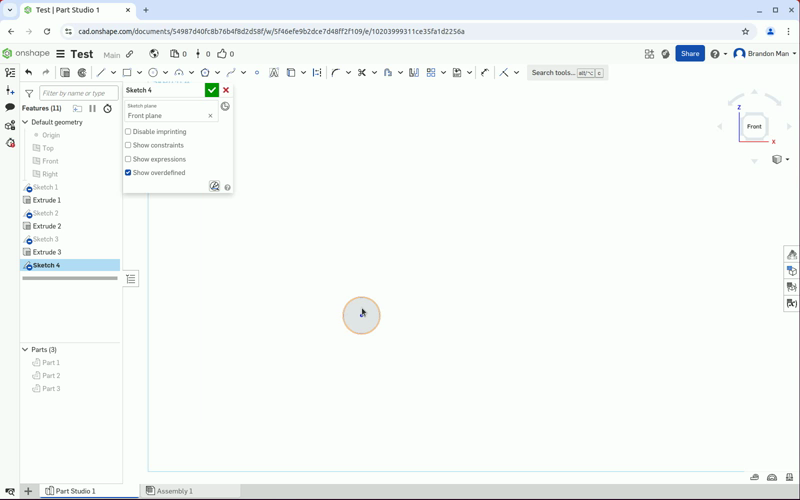
scroll(6)
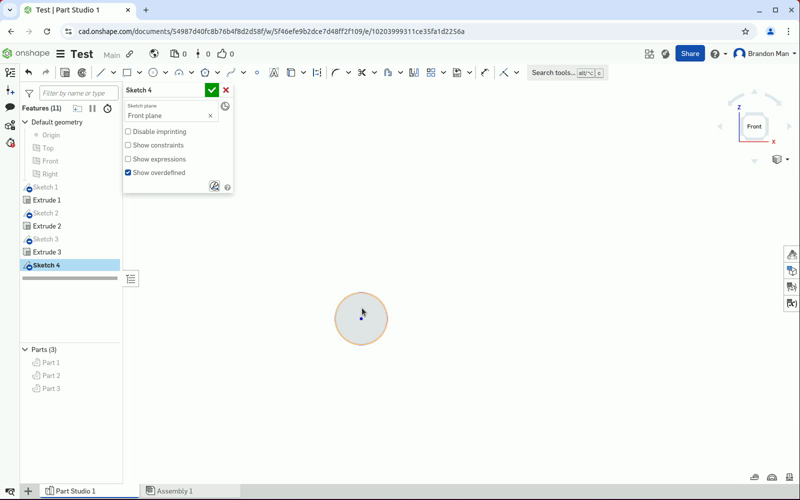
scroll(6)
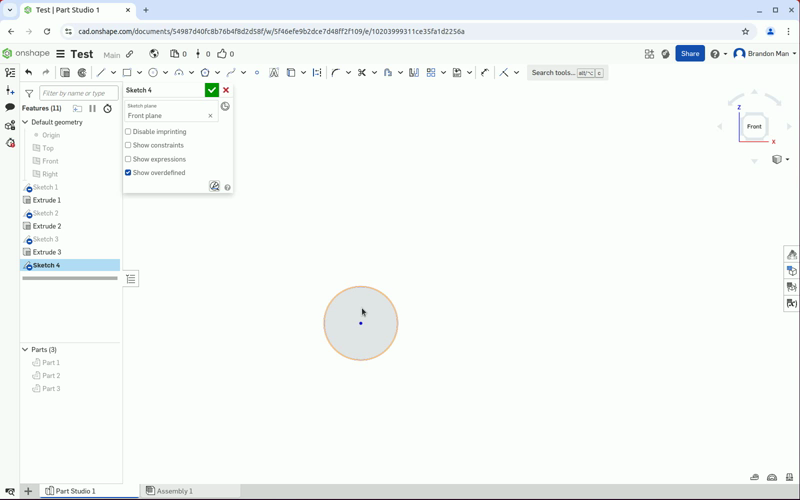
scroll(6)
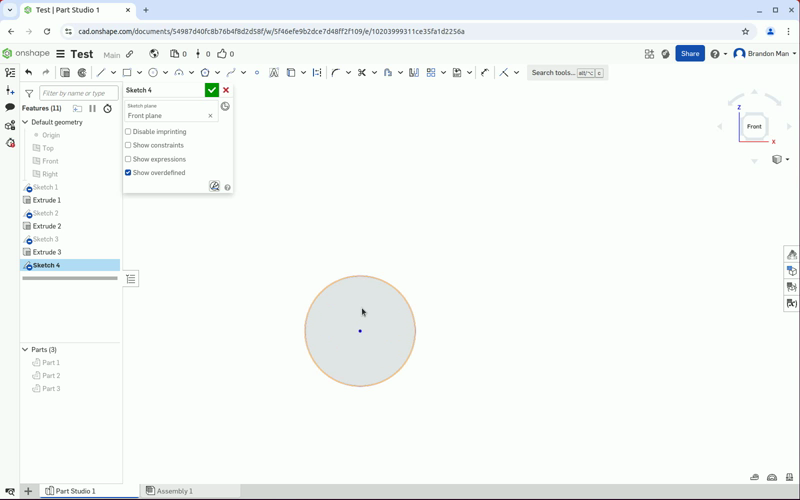
scroll(6)
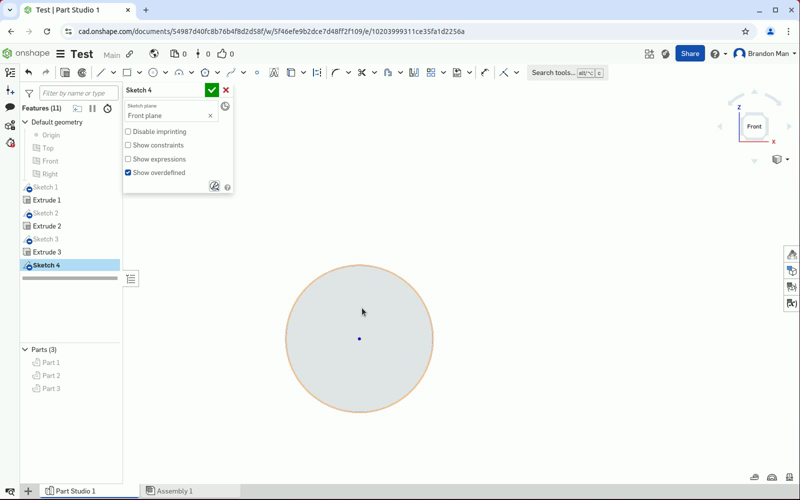
scroll(6)
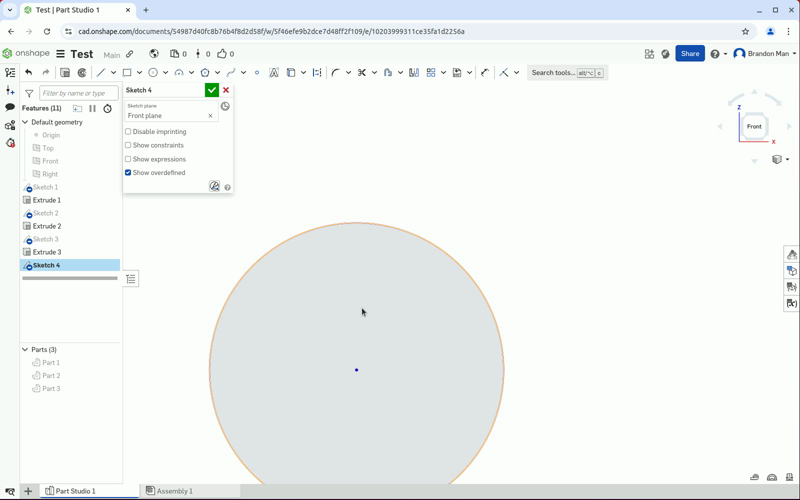
click(362, 307)
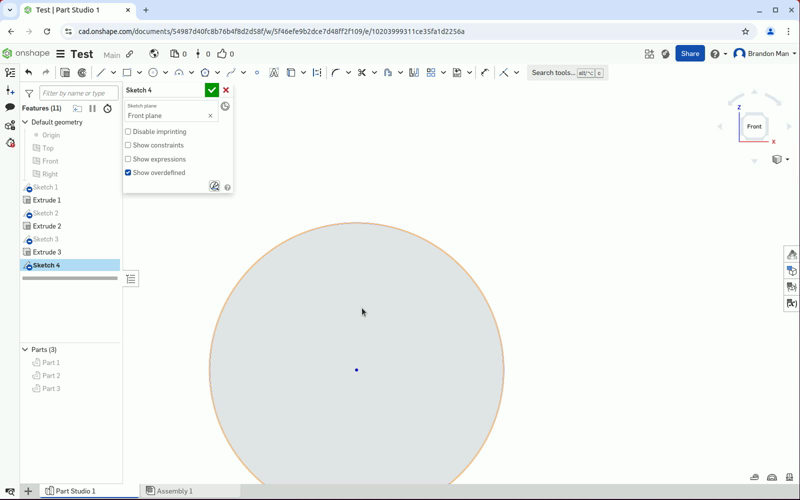
scroll(-6)
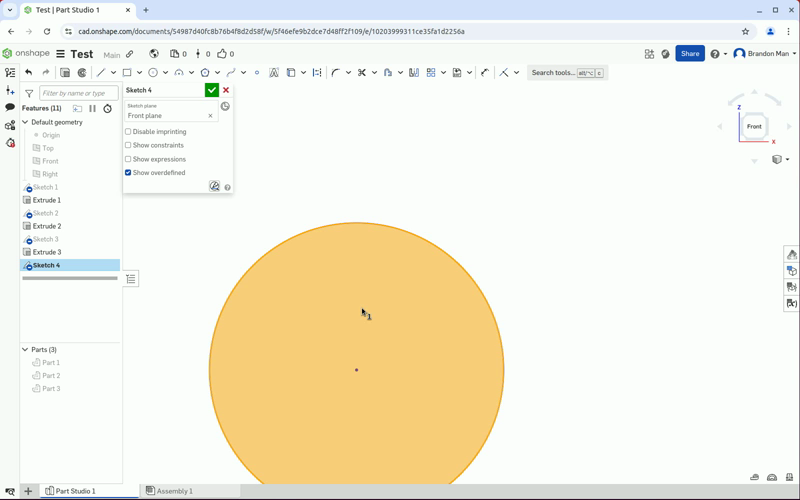
scroll(-6)
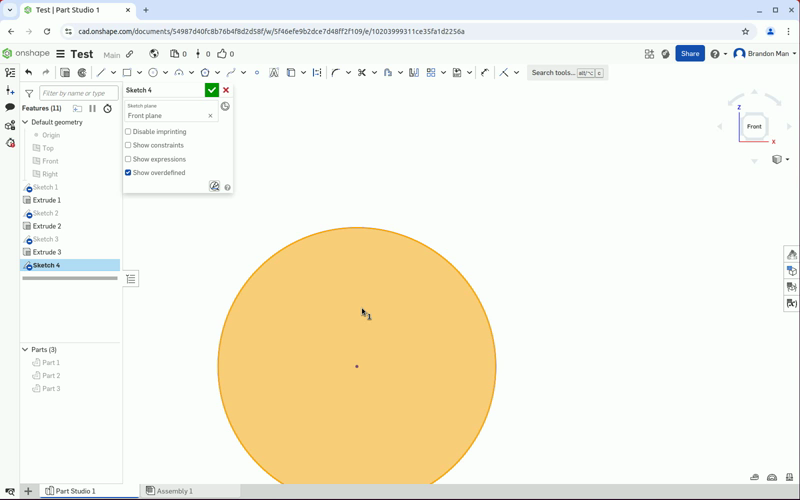
scroll(-6)
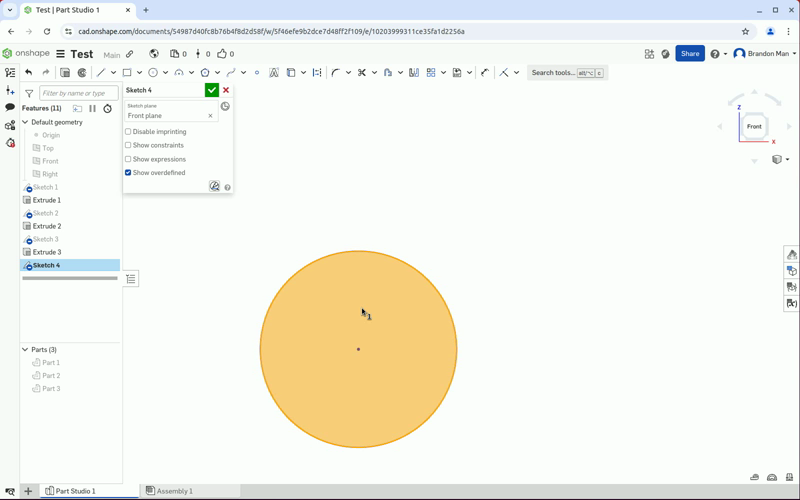
scroll(-6)
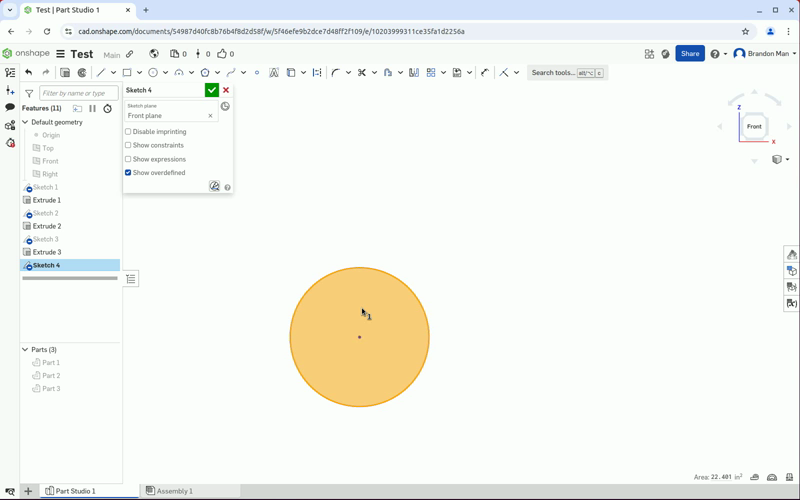
scroll(-6)
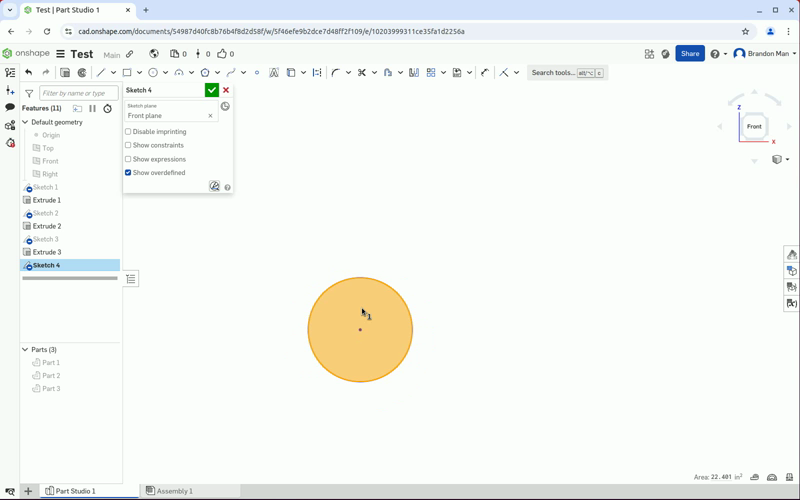
scroll(-6)
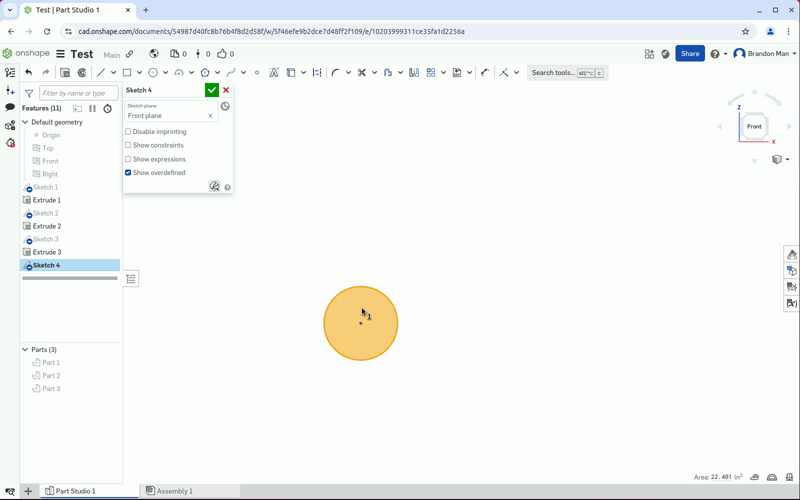
scroll(-6)
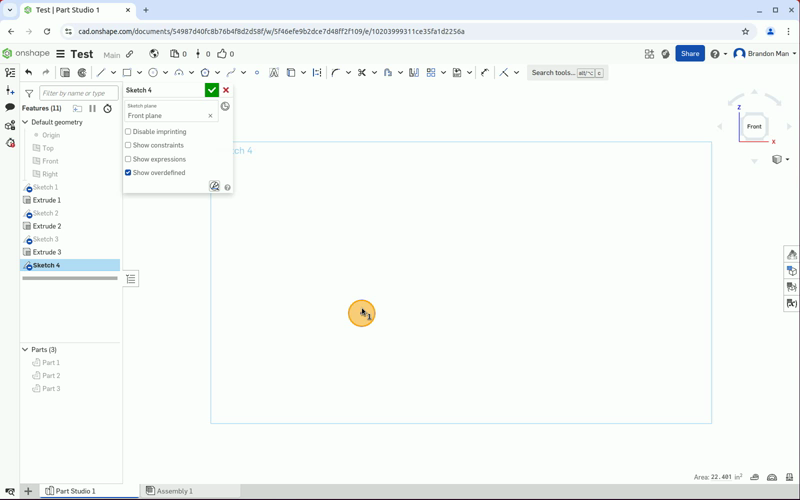
mouse_move(73, 352)
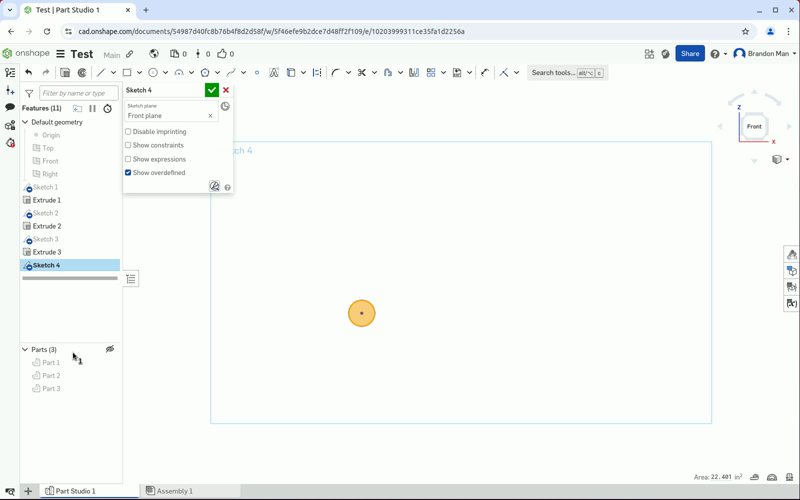
key(shift+y)
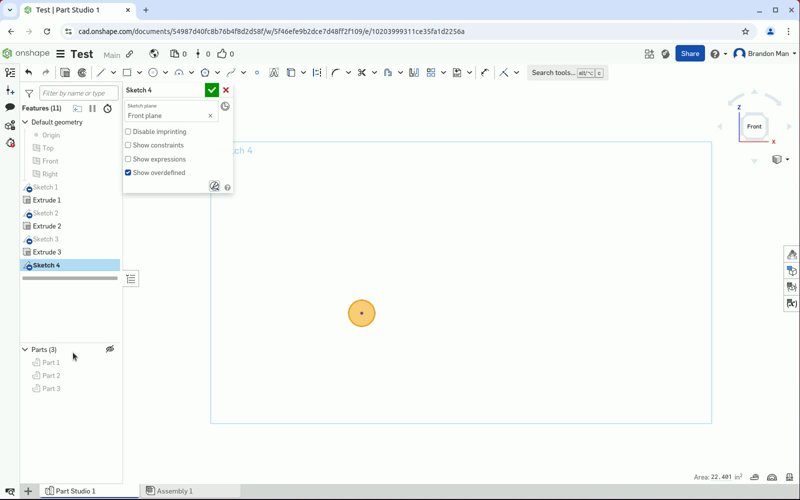
key(shift+e)
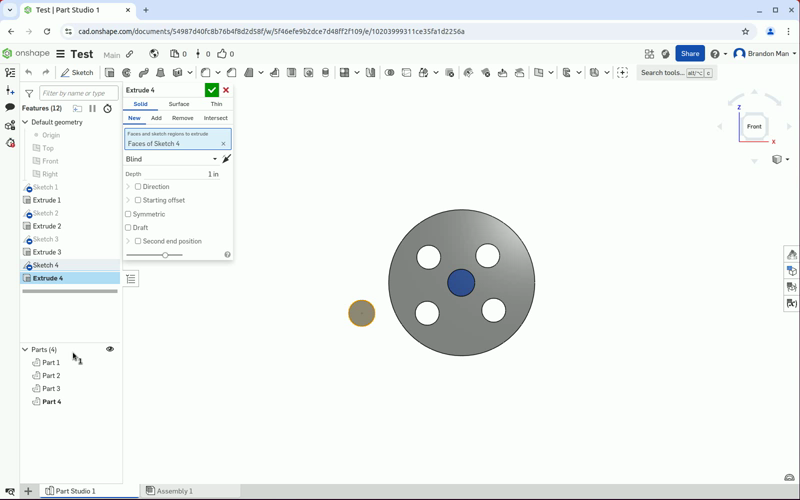
mouse_move(143, 106)
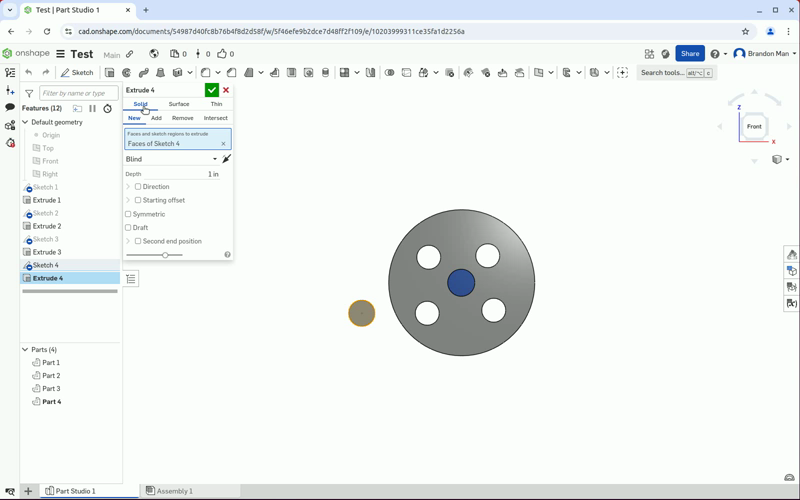
click(143, 106)
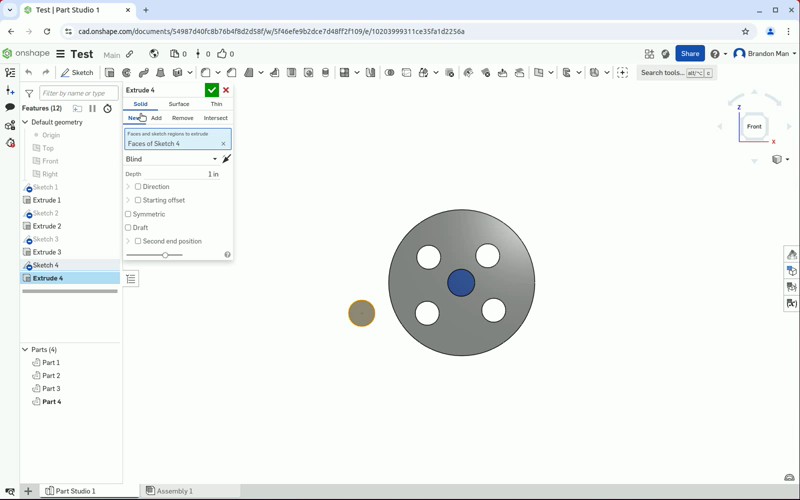
mouse_move(137, 120)
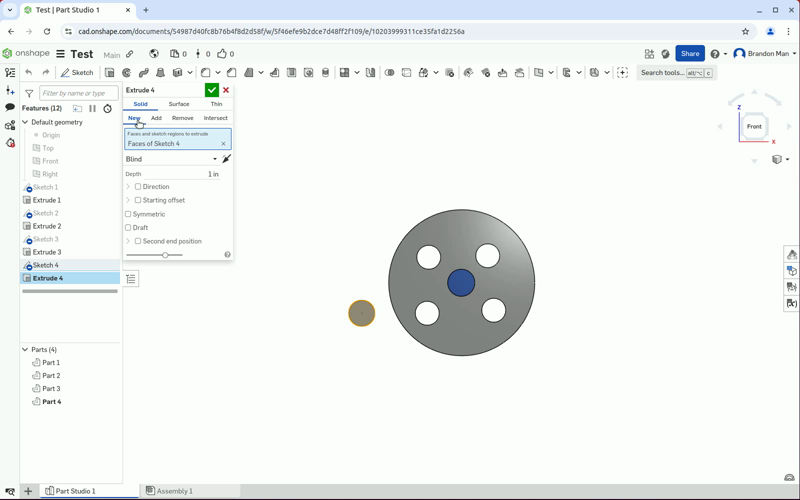
click(137, 120)
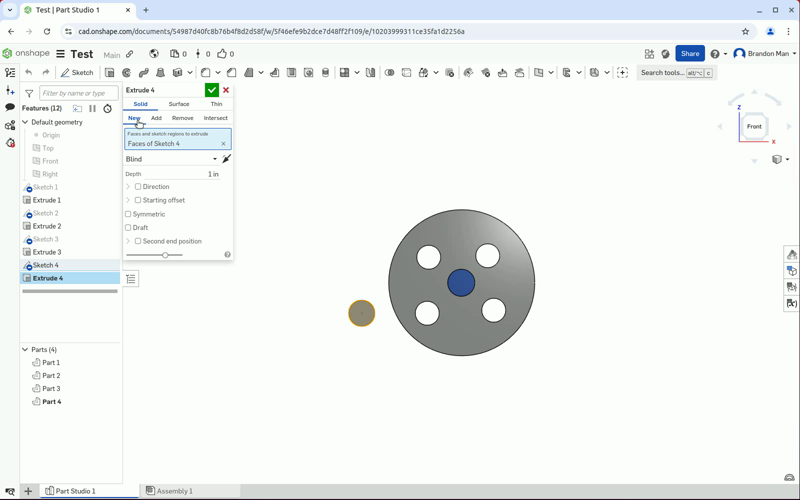
key(tab, 4)
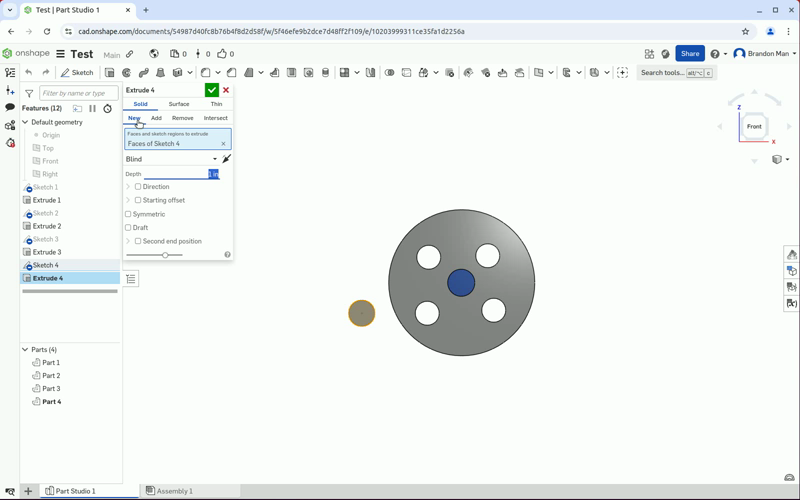
text(15.646)
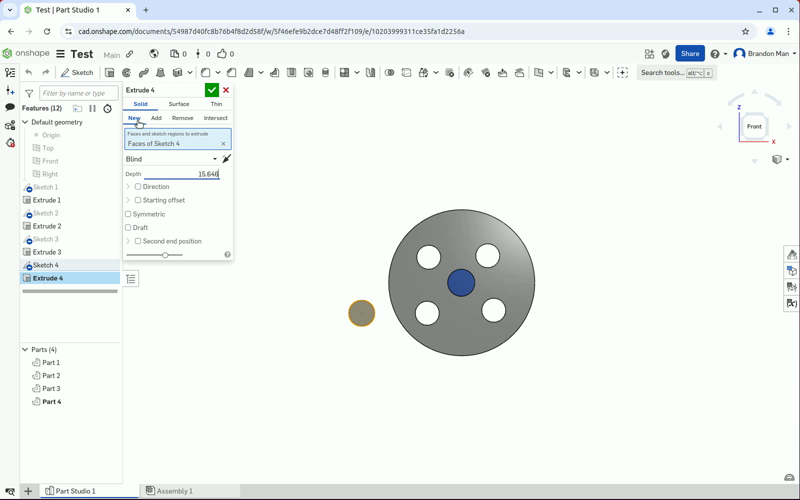
key(enter)
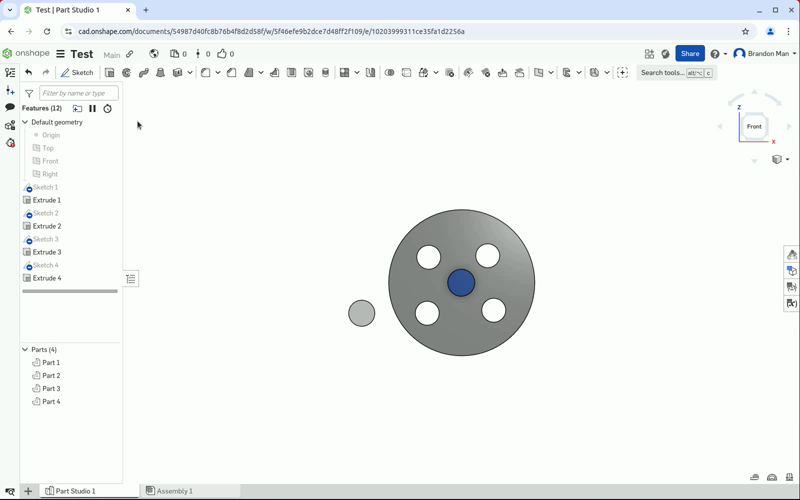
key(shift+h)
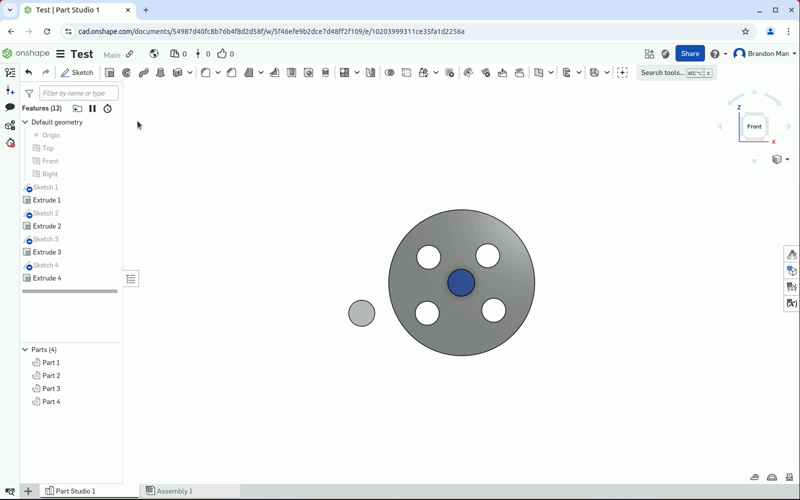
key(shift+h)
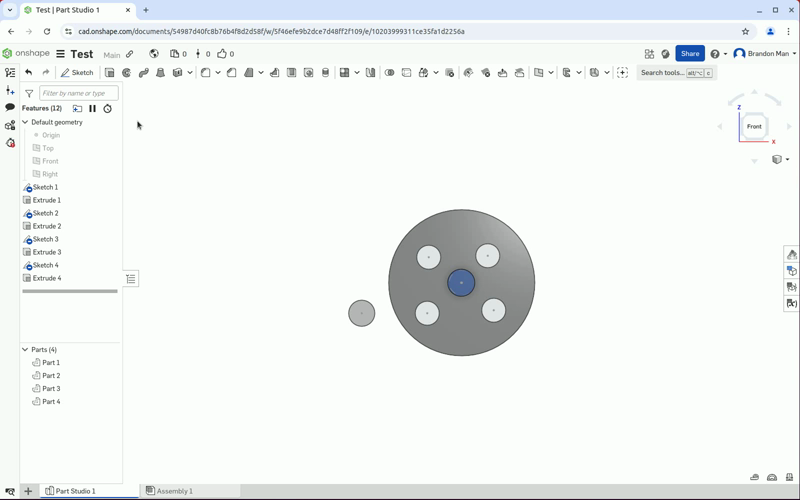
key(shift+7)
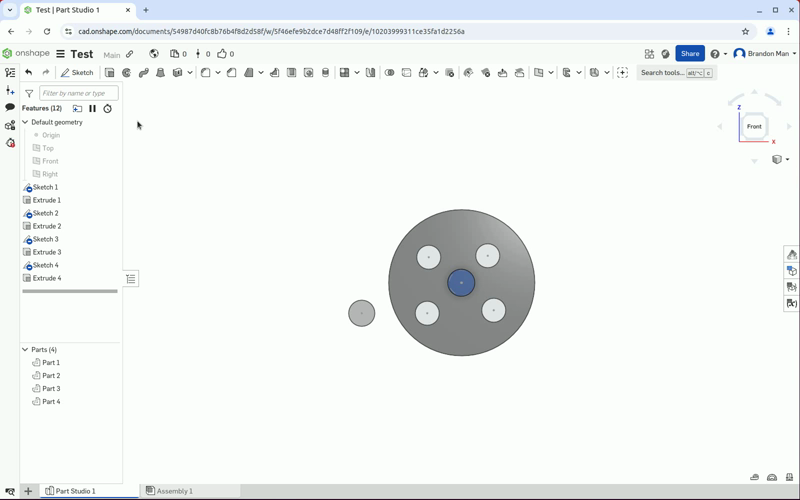
key(left, 2)
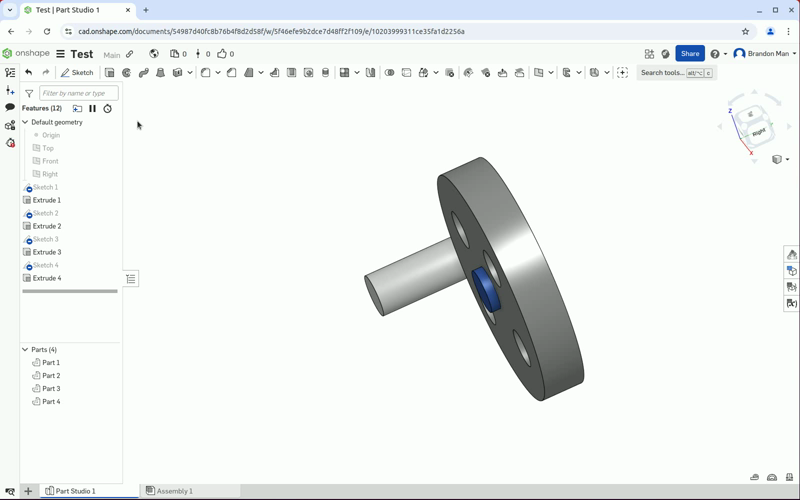
key(down, 2)
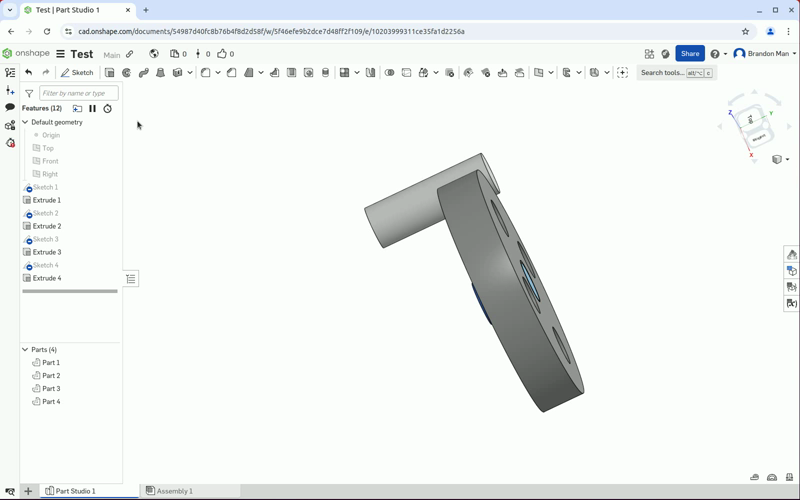
key(up, 2)
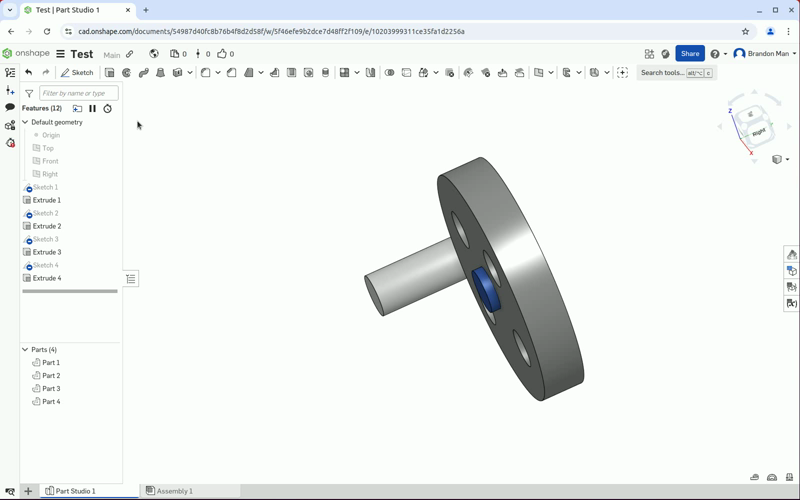
key(right, 2)
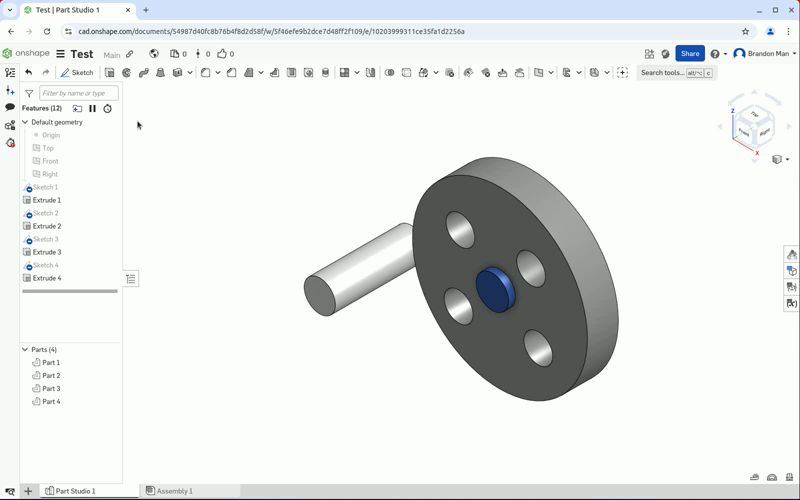
mouse_move(73, 189)
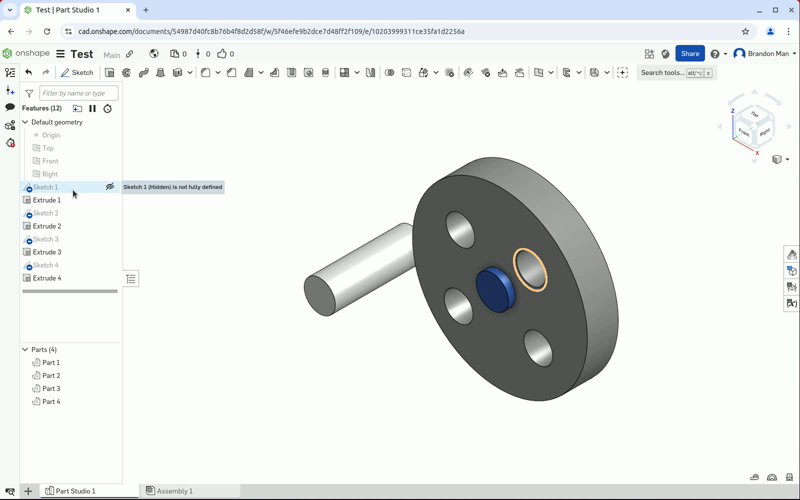
click(73, 189)